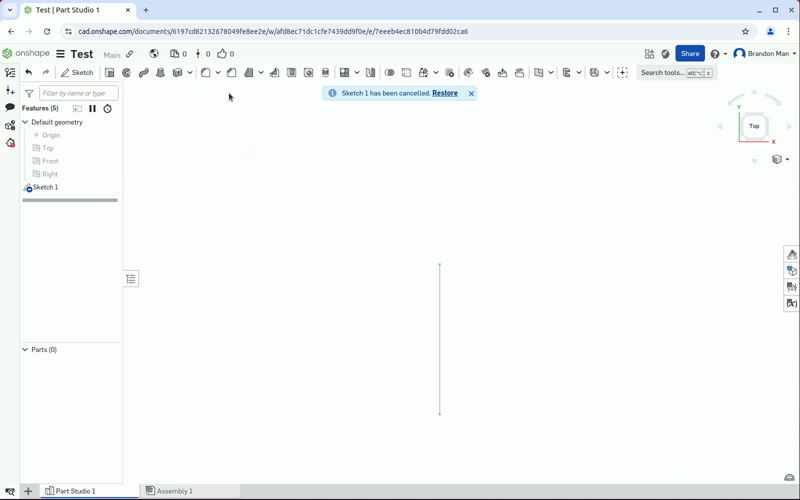
key(shift+h)
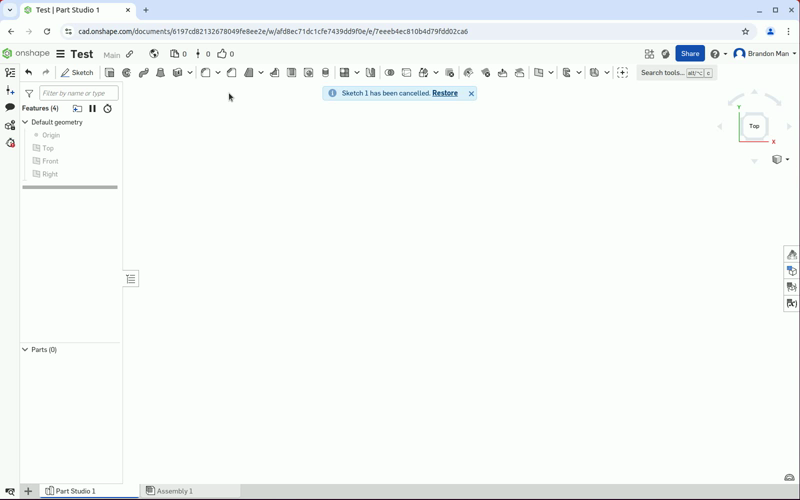
mouse_move(73, 352)
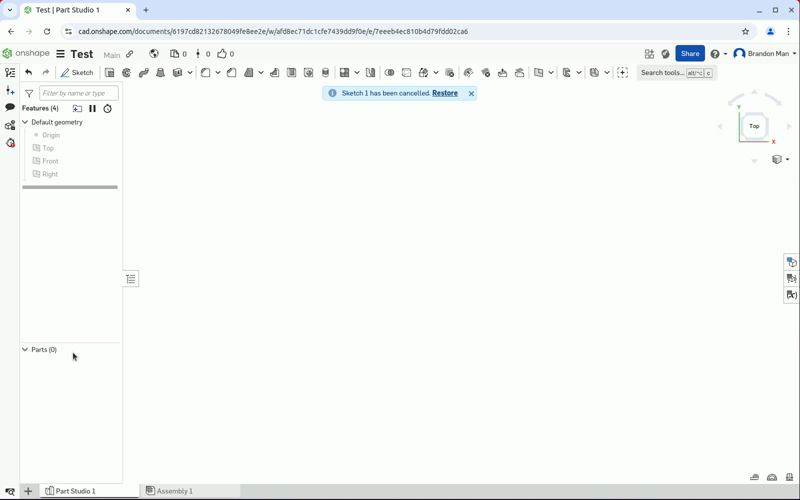
key(y)
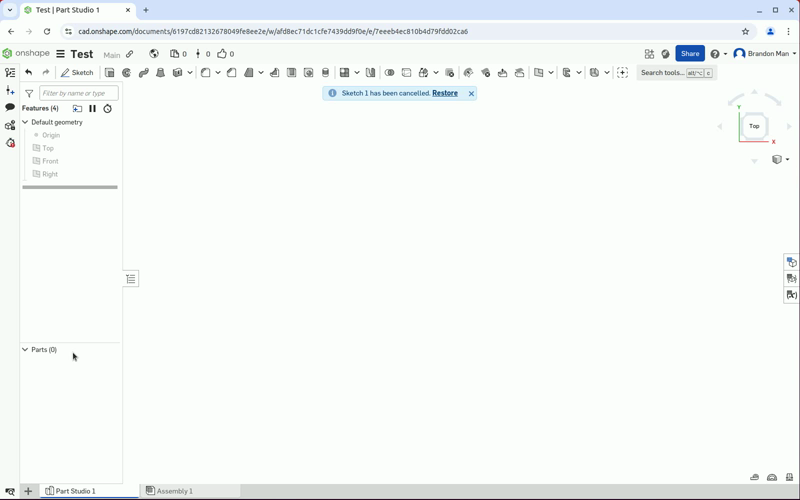
key(shift+p)
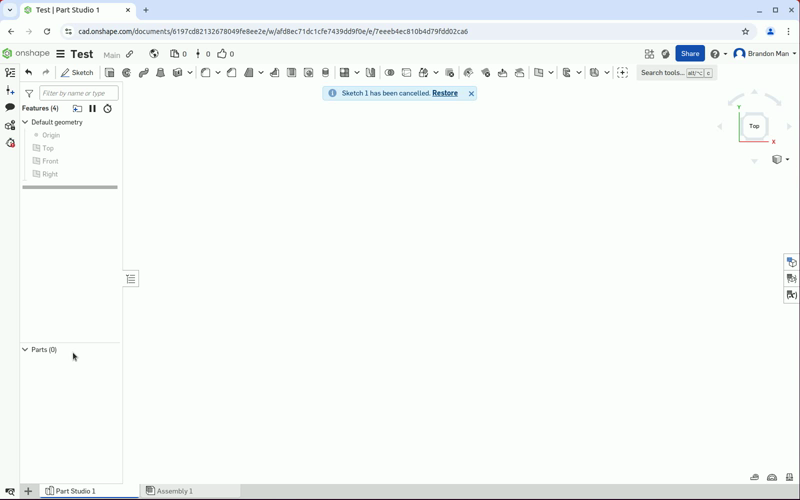
key(space)
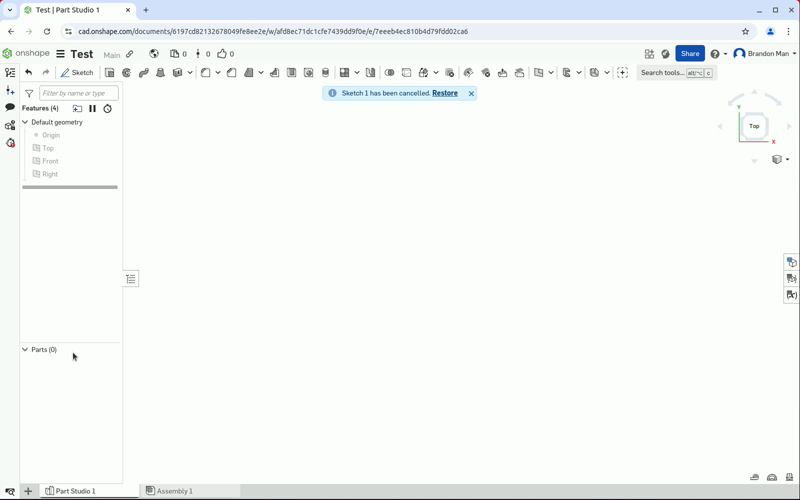
key_down(shift)
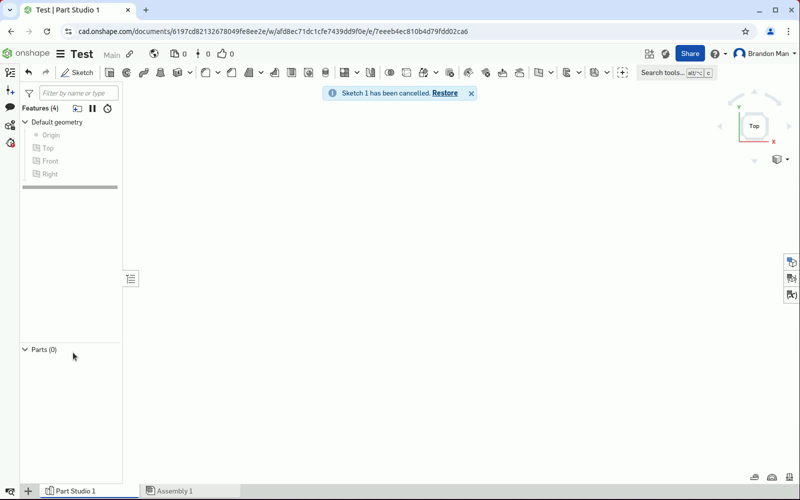
key(up)
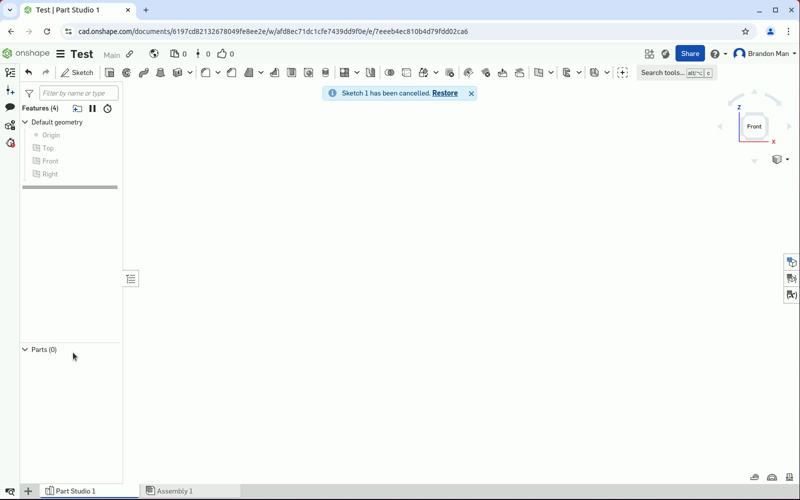
key_up(shift)
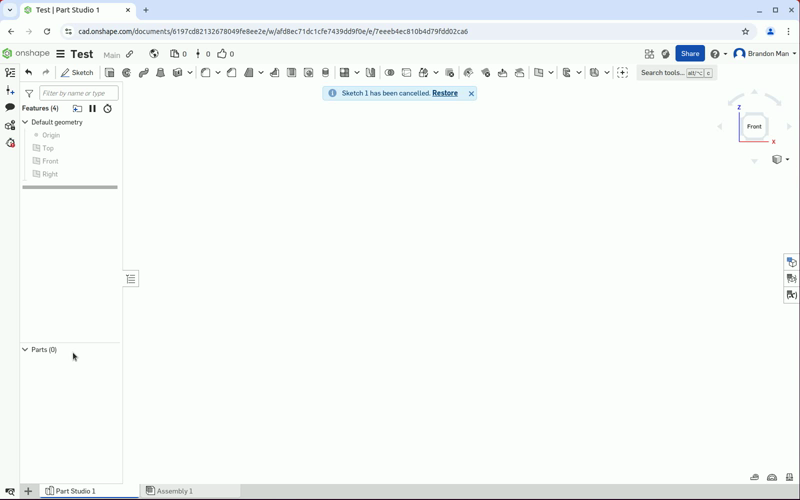
mouse_move(73, 352)
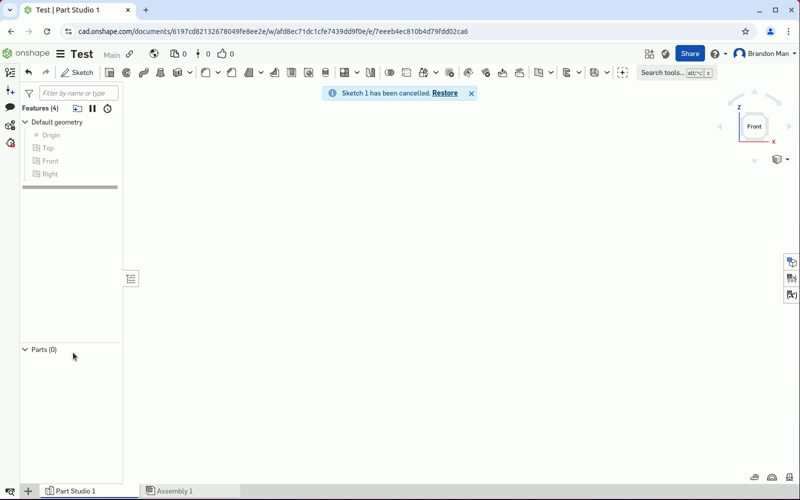
key(shift+y)
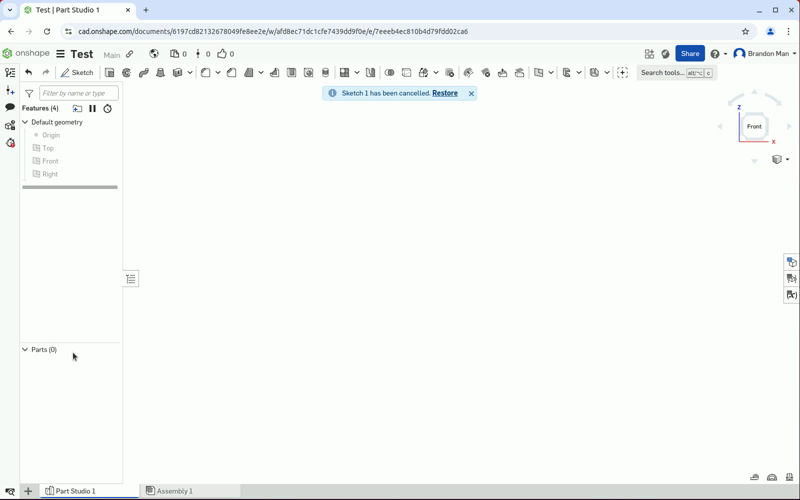
key(shift+s)
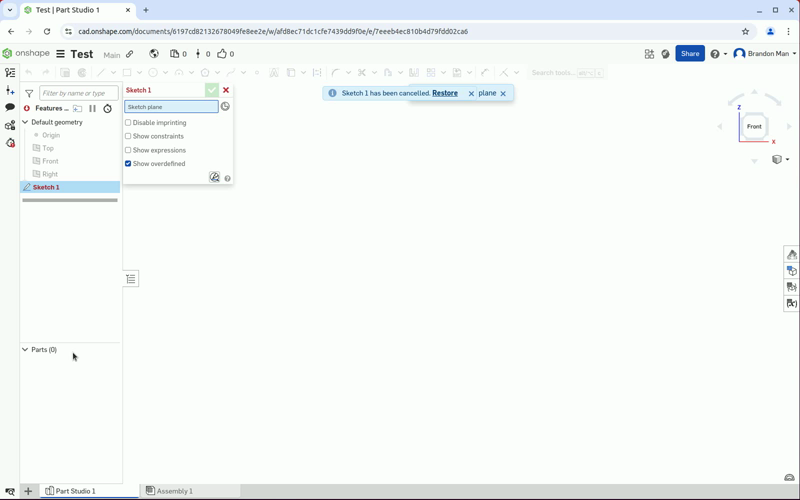
mouse_move(73, 163)
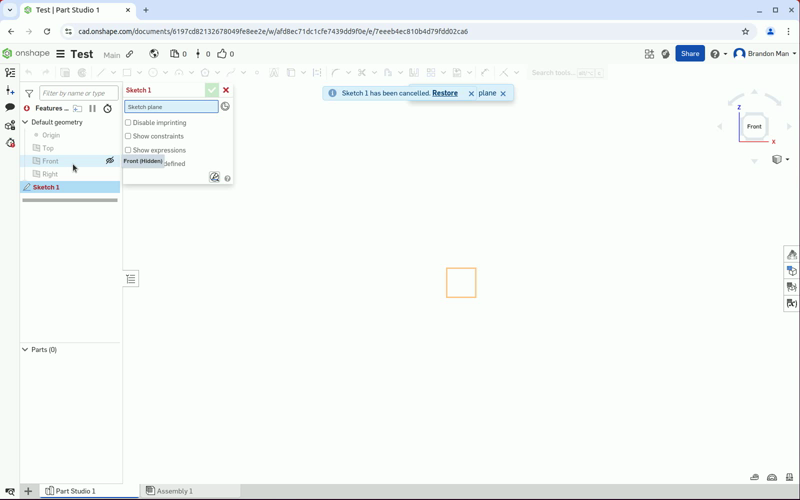
click(73, 163)
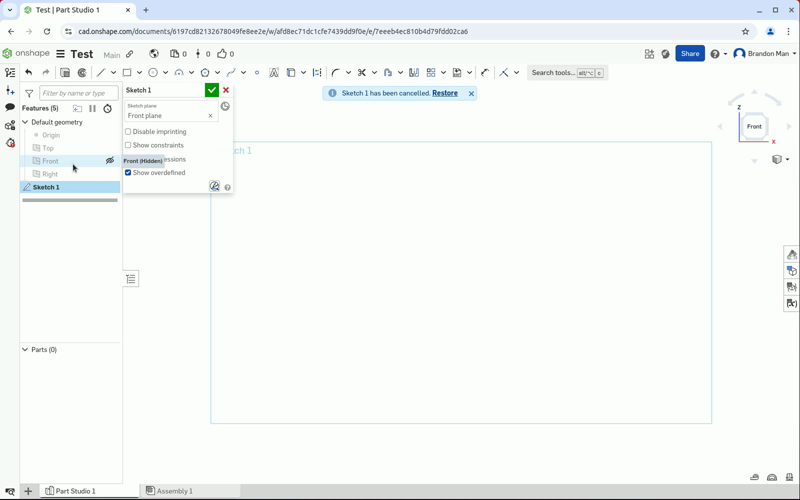
mouse_move(73, 352)
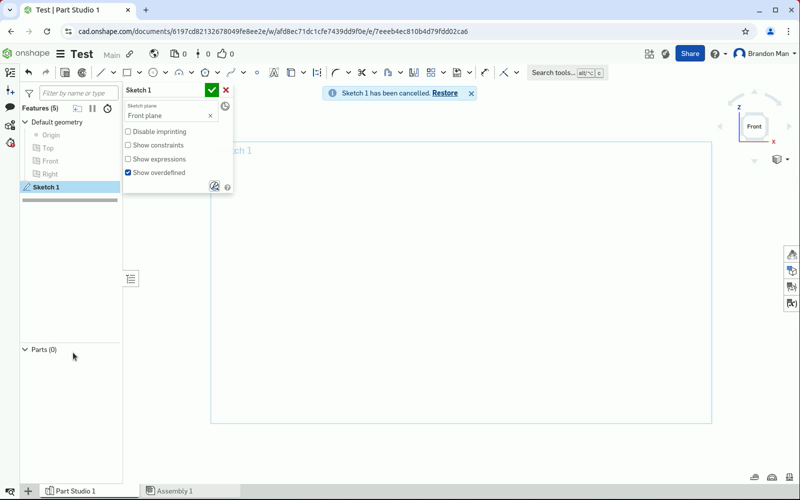
key(y)
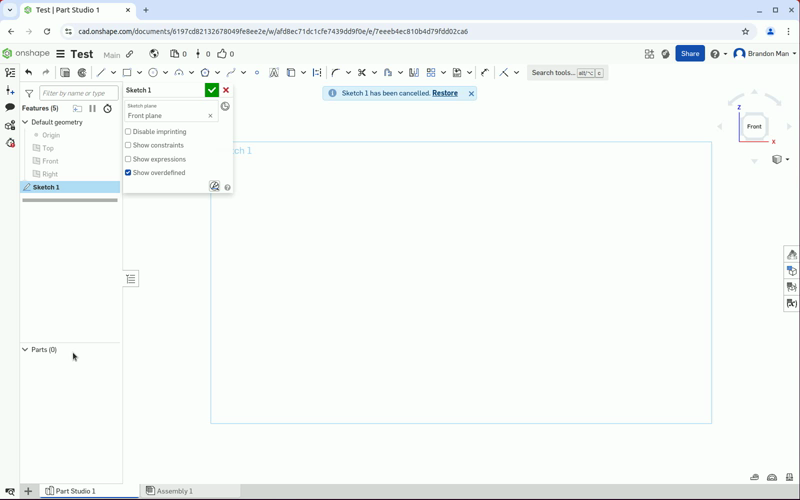
key(a)
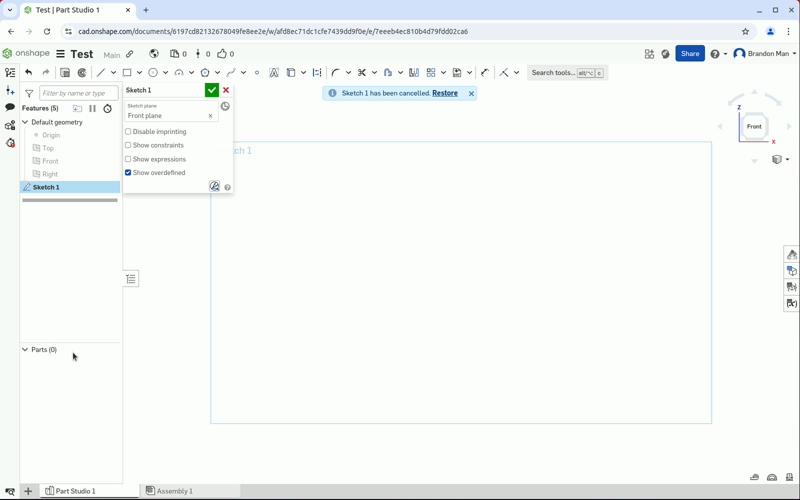
key_down(shift)
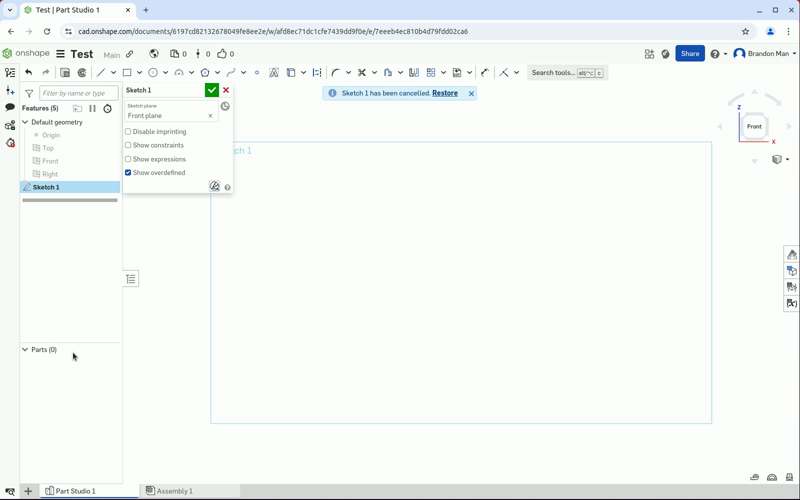
mouse_move(465, 251)
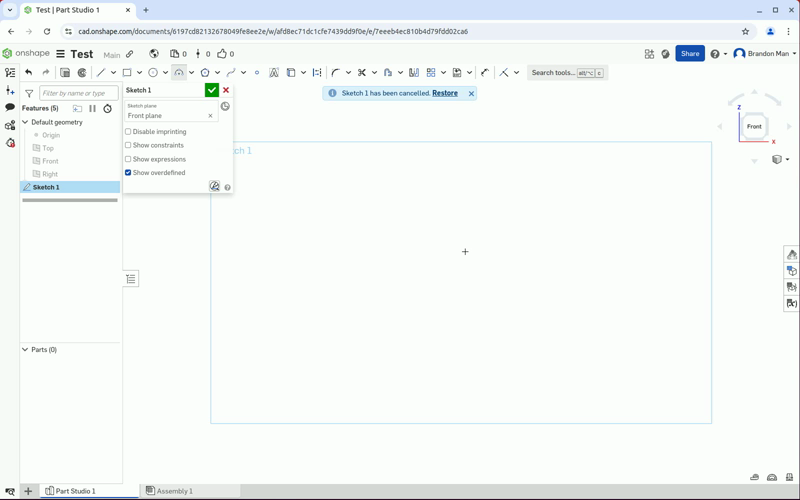
click(465, 251)
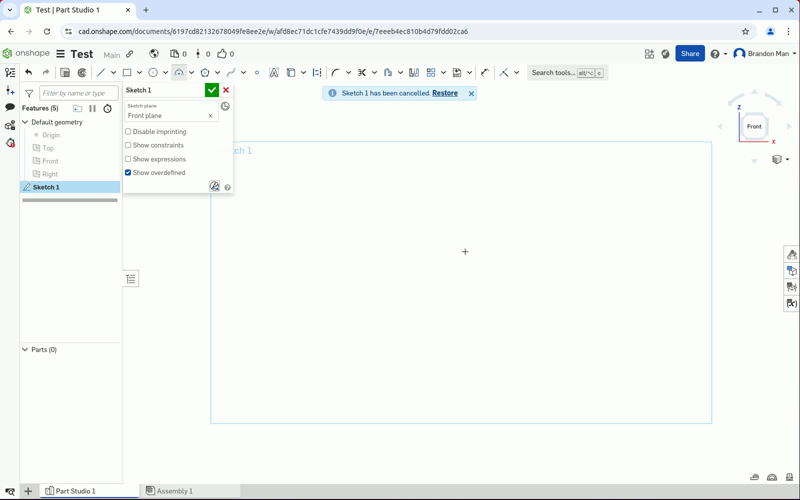
key_up(shift)
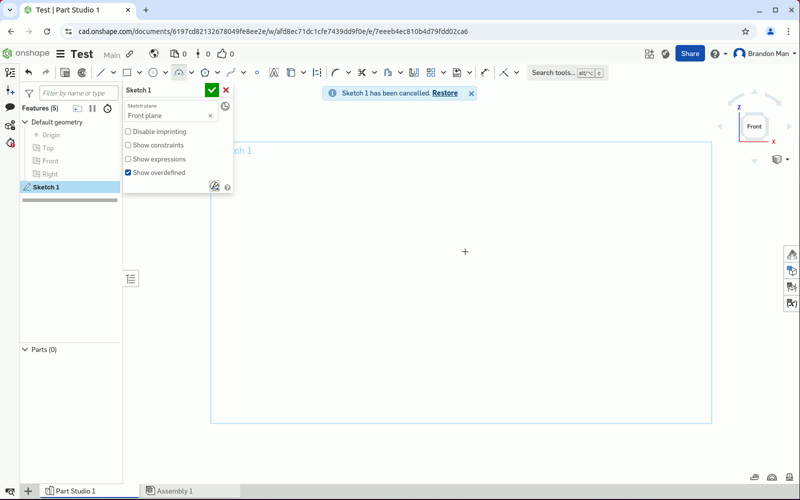
key_down(shift)
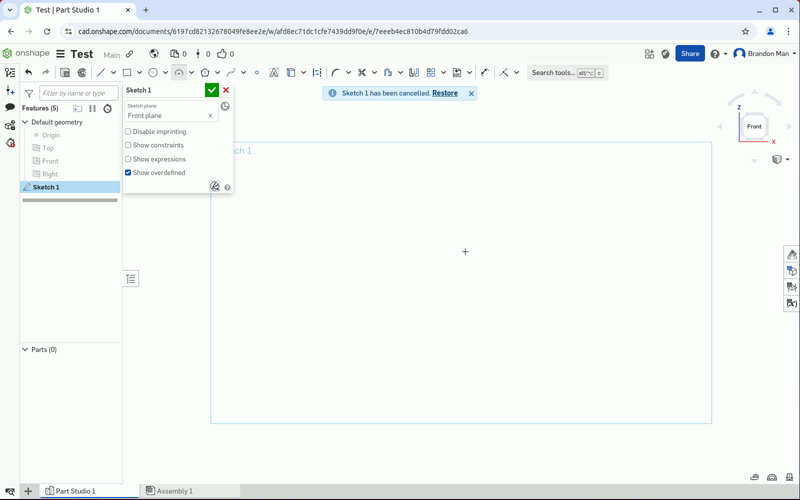
mouse_move(469, 315)
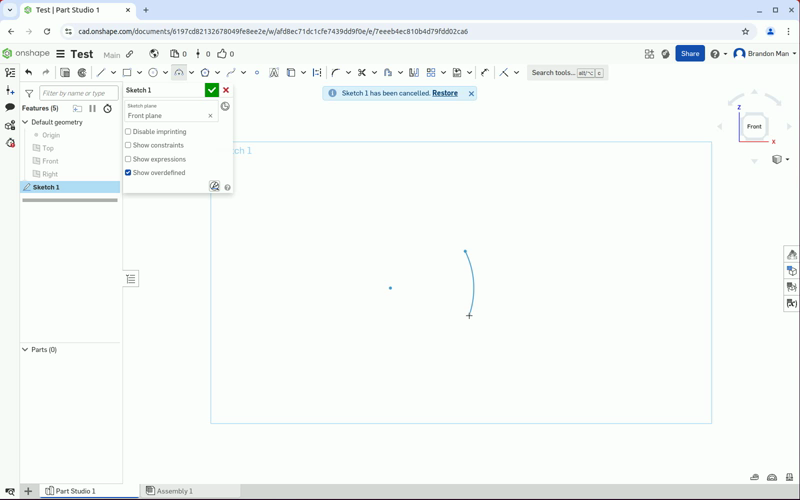
click(469, 315)
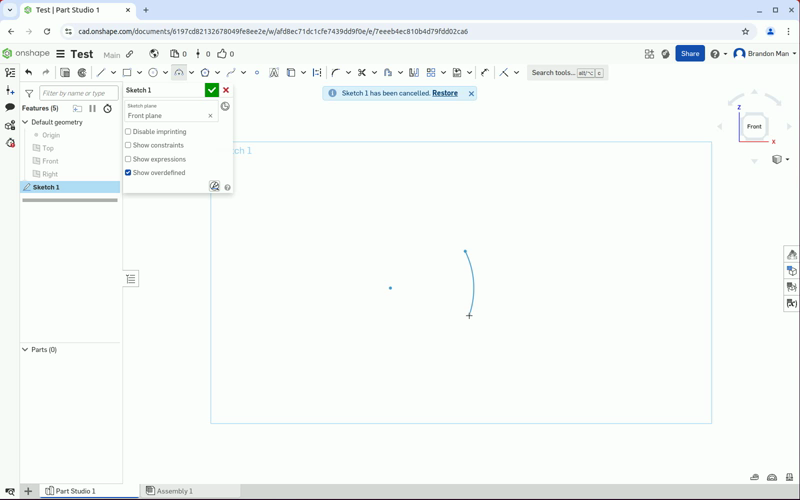
mouse_move(493, 281)
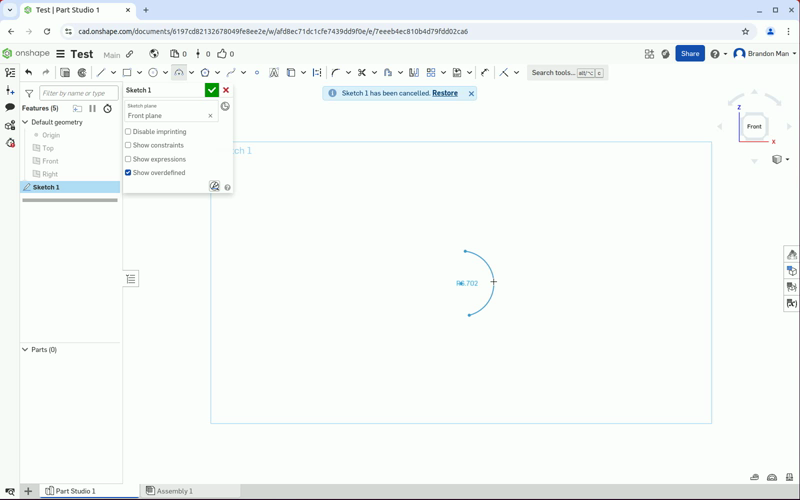
click(493, 281)
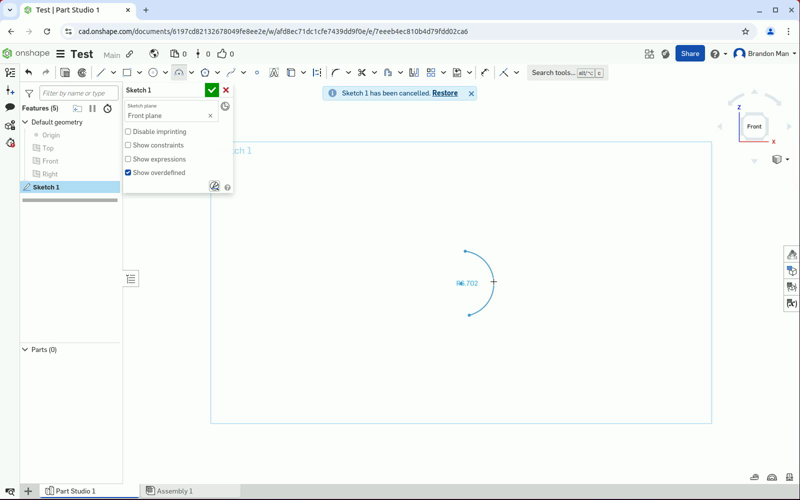
key_up(shift)
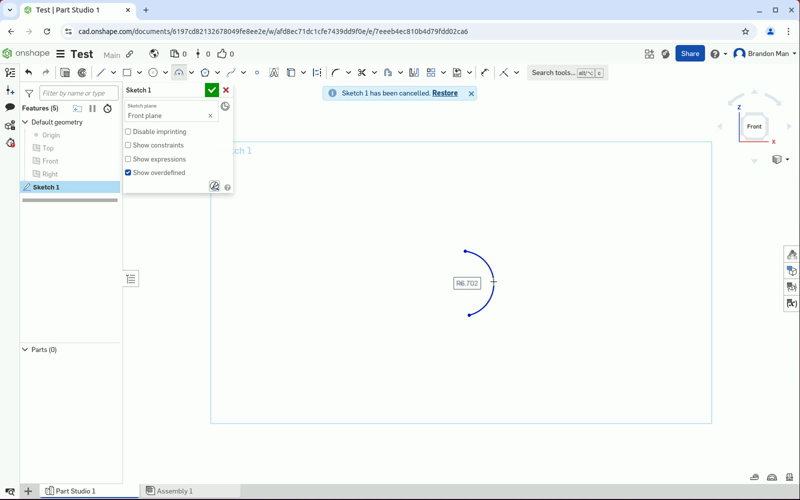
key(esc)
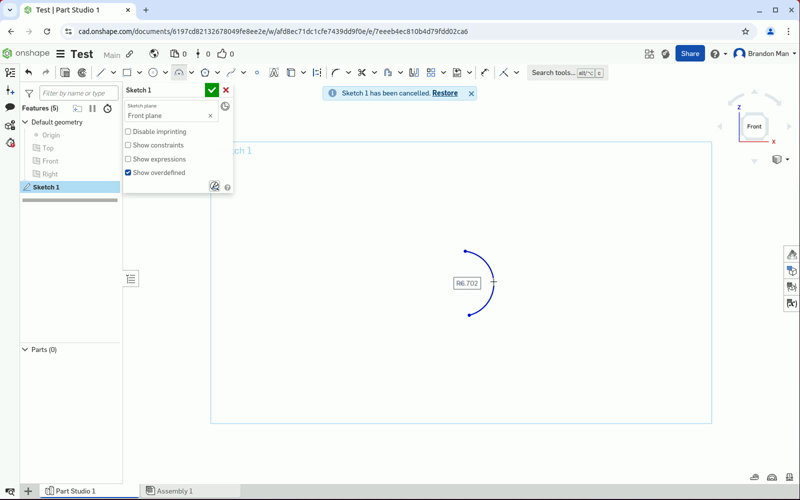
key(l)
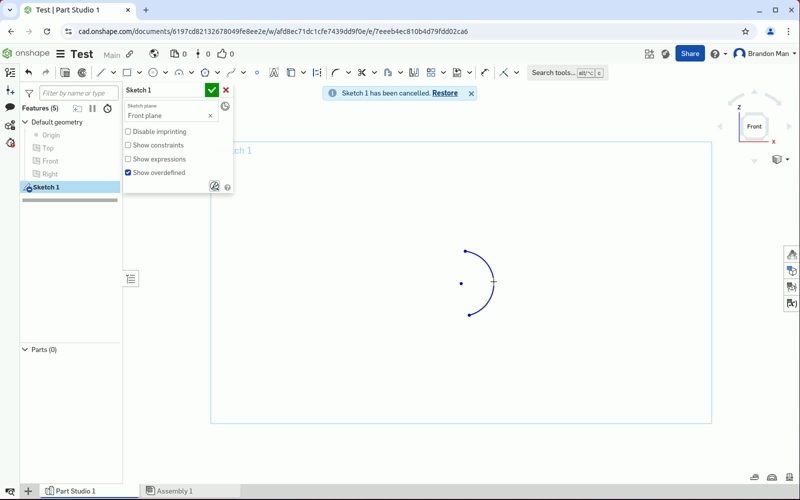
mouse_move(469, 315)
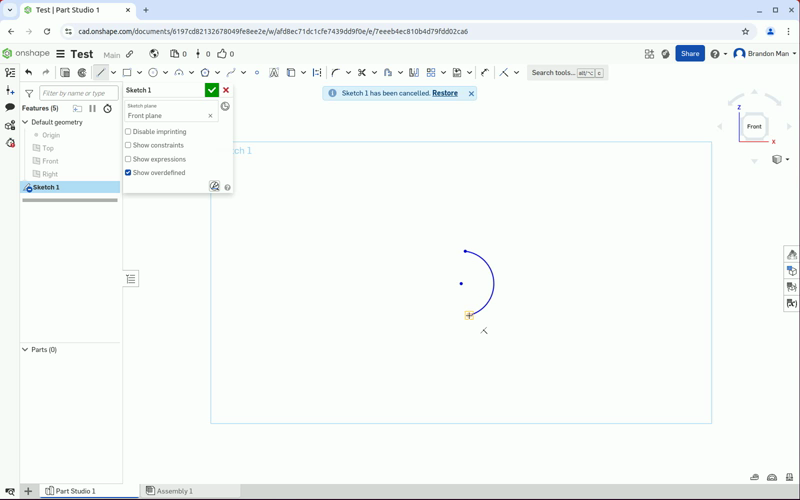
click(469, 315)
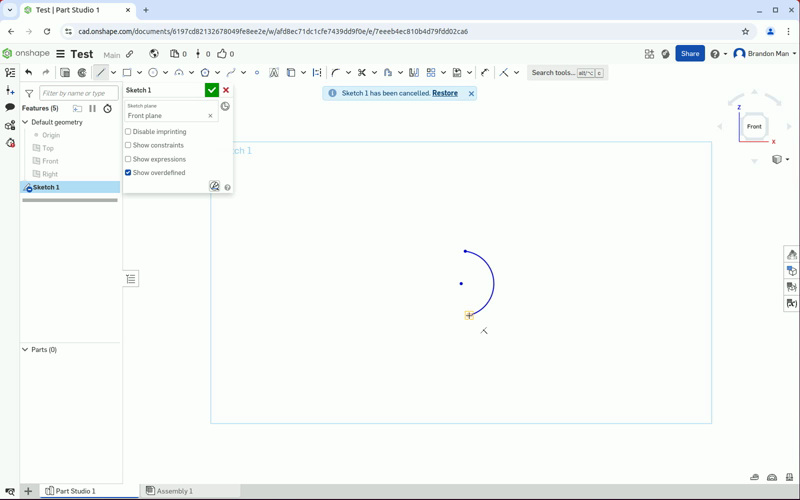
key_down(shift)
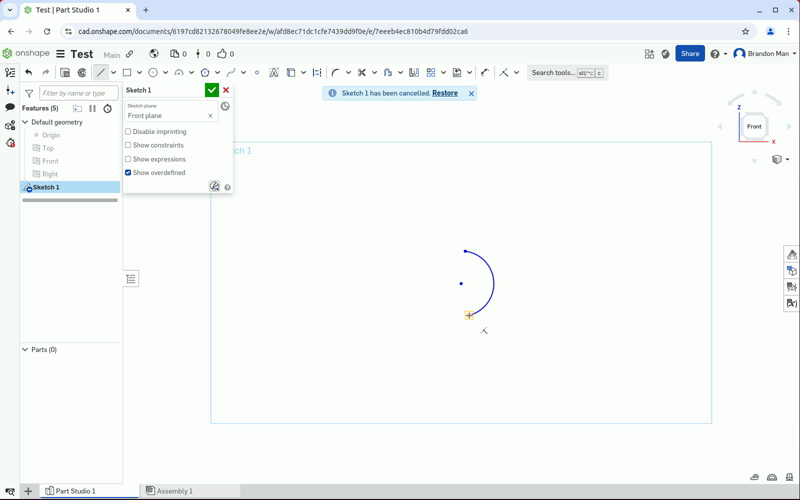
mouse_move(557, 303)
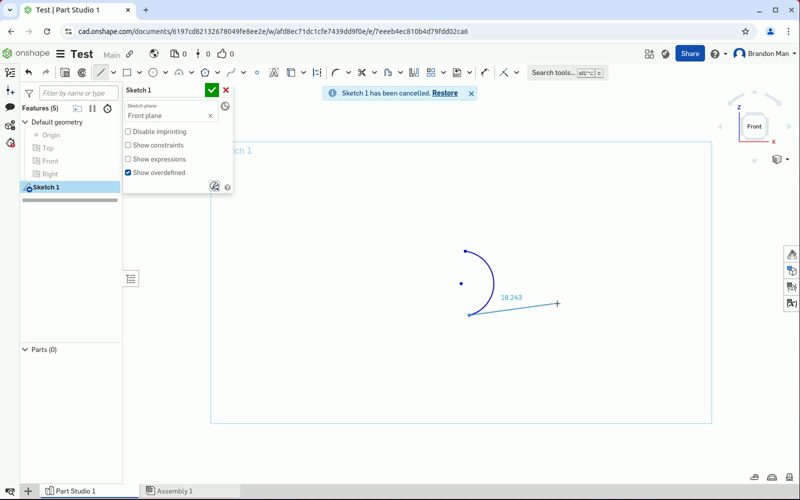
click(557, 303)
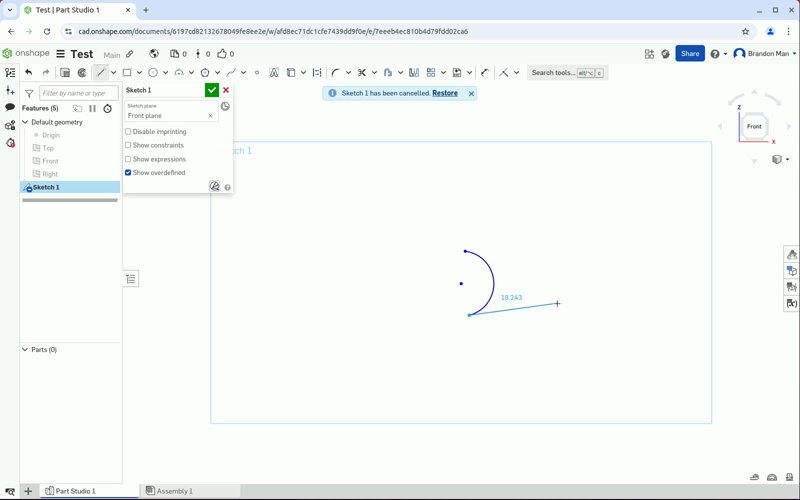
key_up(shift)
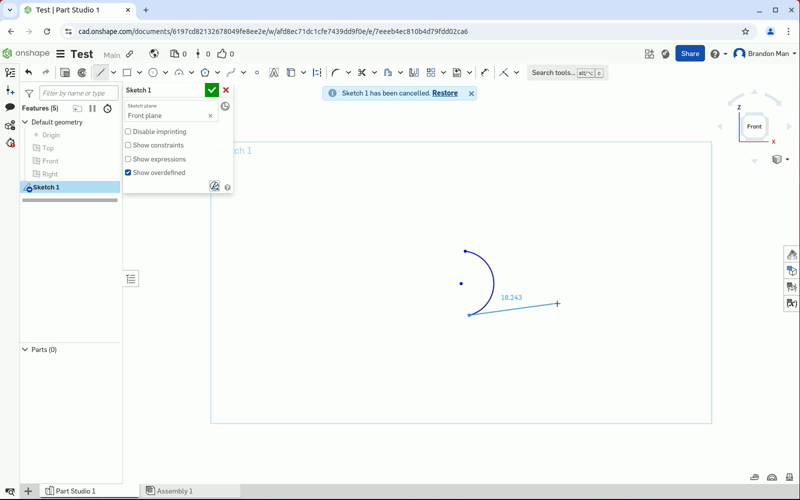
key(esc)
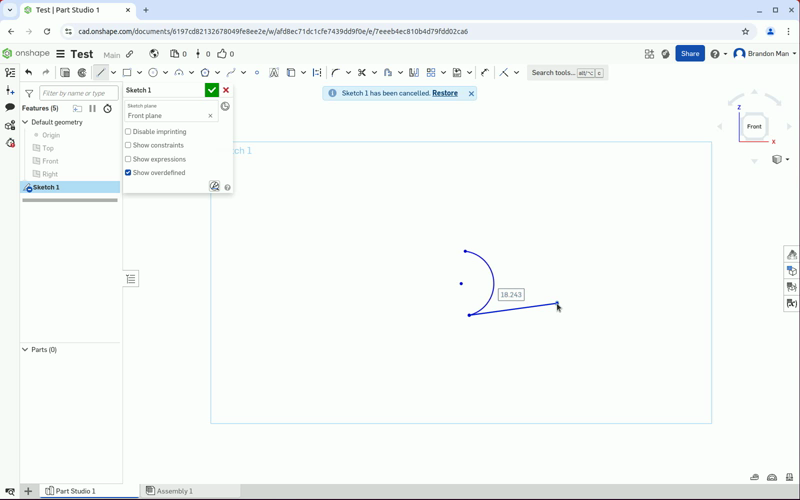
key(a)
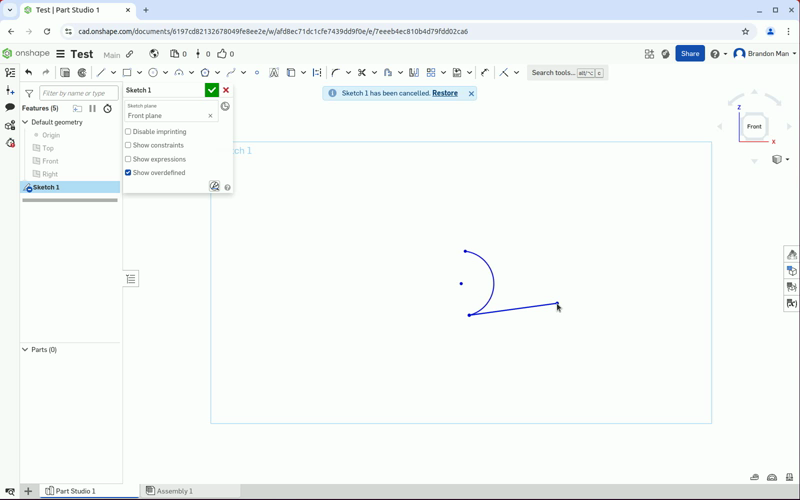
mouse_move(557, 303)
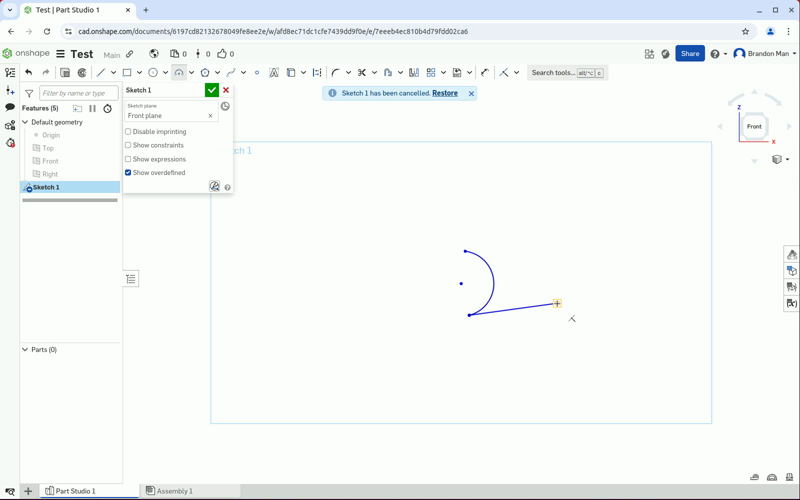
click(557, 303)
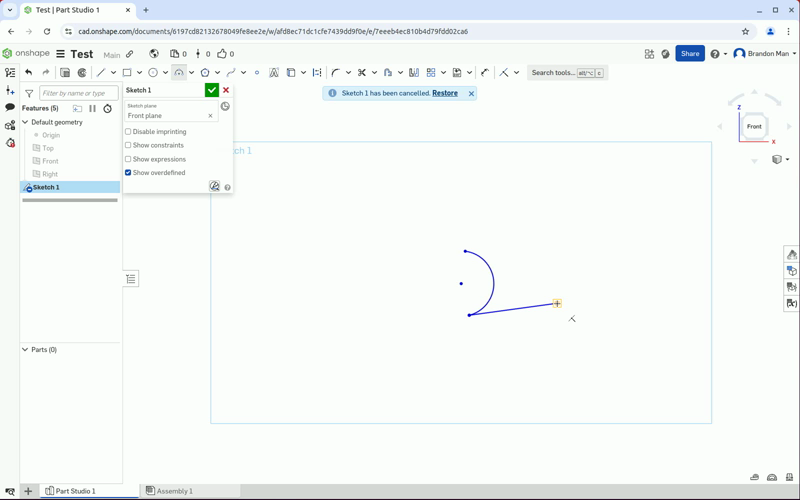
key_down(shift)
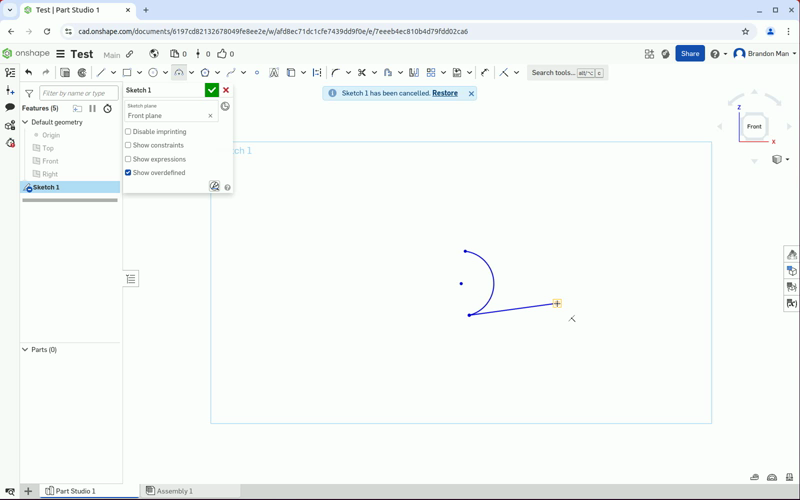
mouse_move(557, 262)
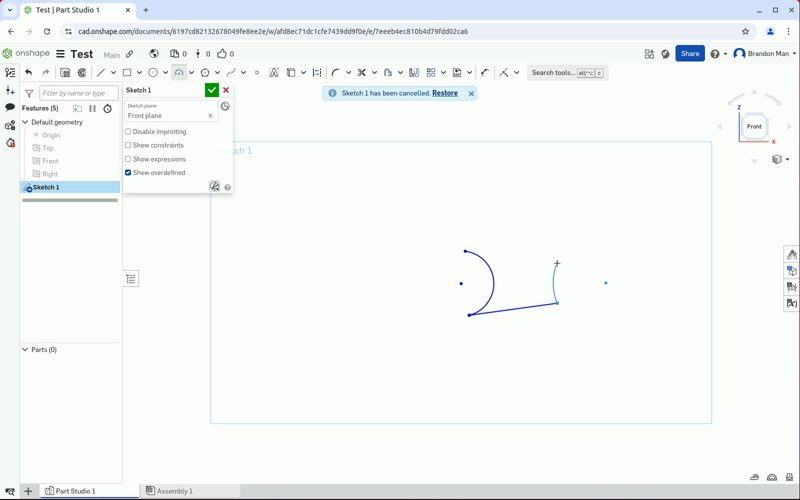
click(557, 262)
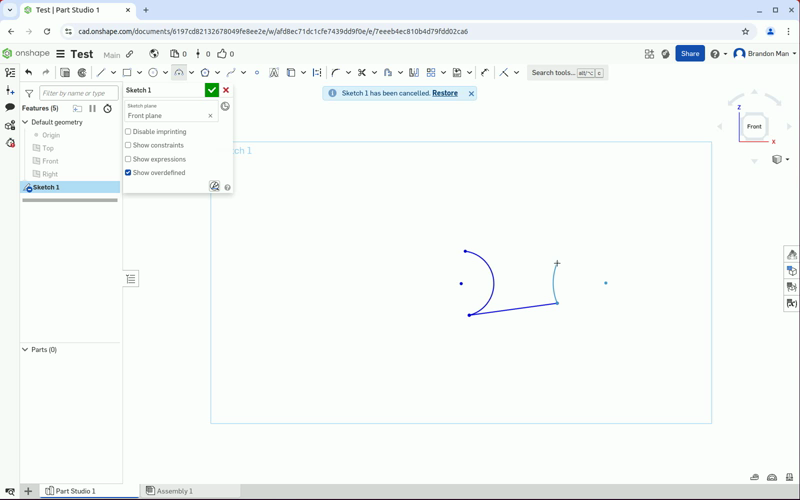
mouse_move(534, 283)
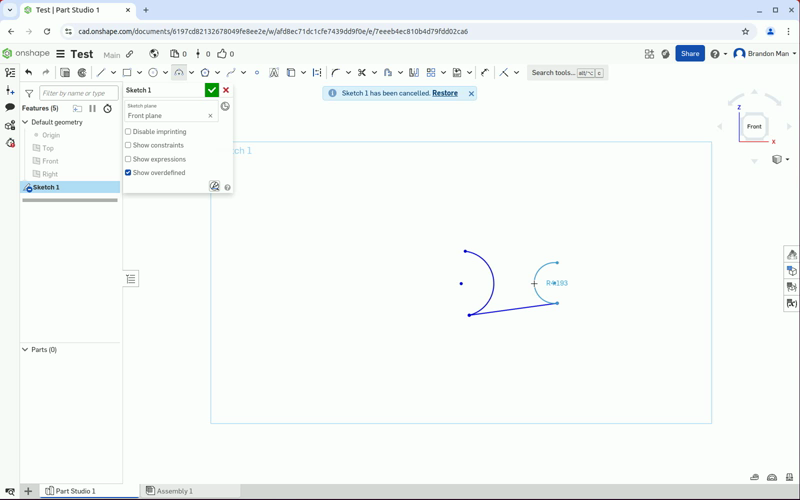
click(534, 283)
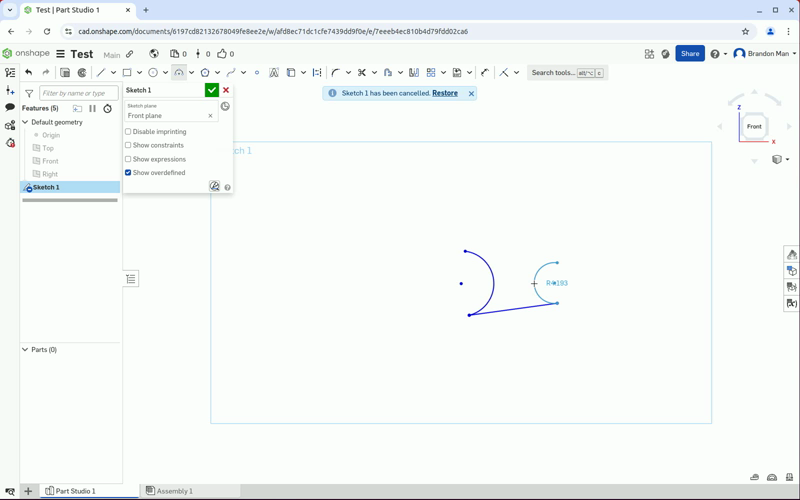
key_up(shift)
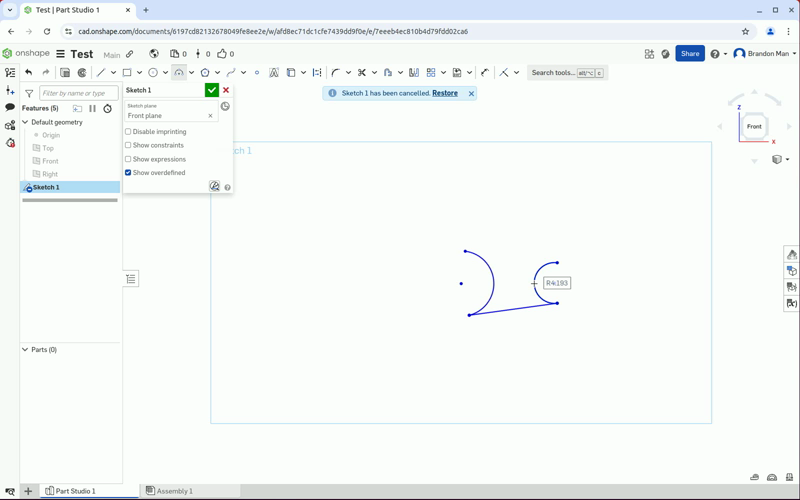
key(esc)
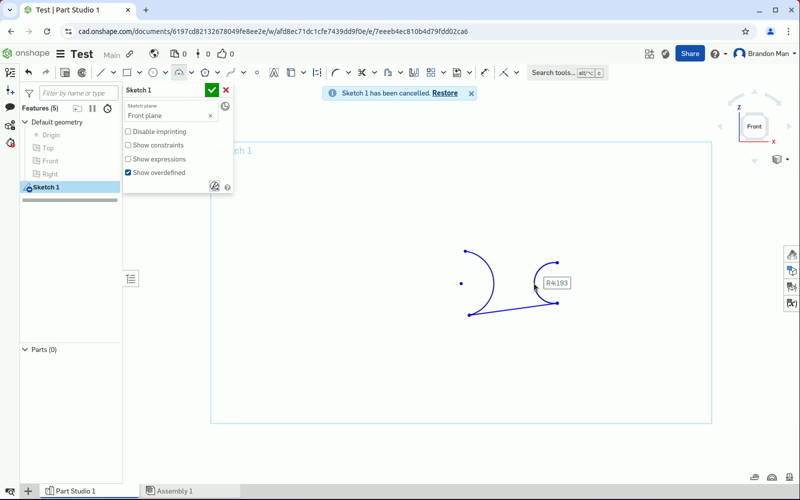
key(l)
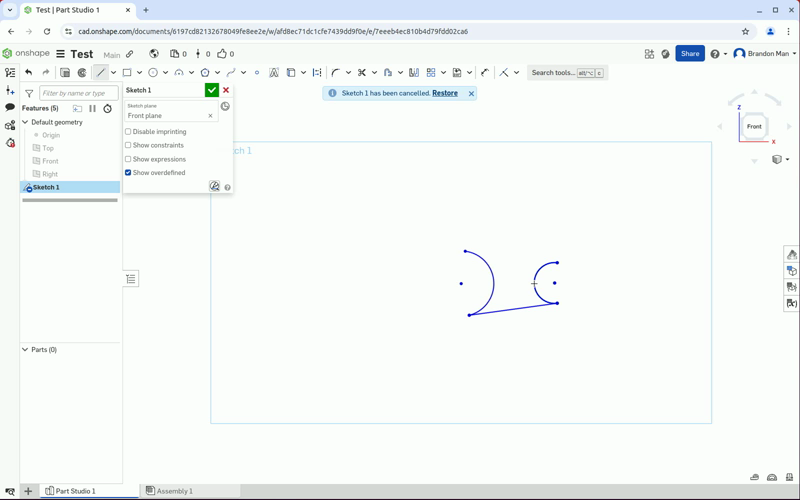
mouse_move(557, 262)
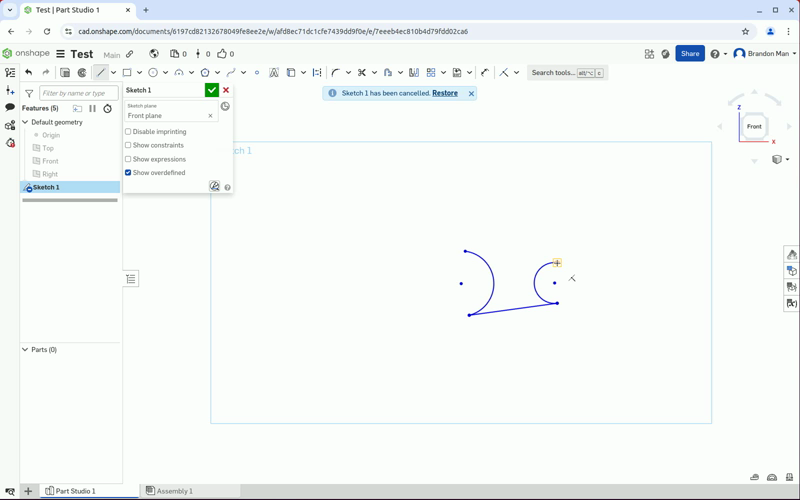
click(557, 262)
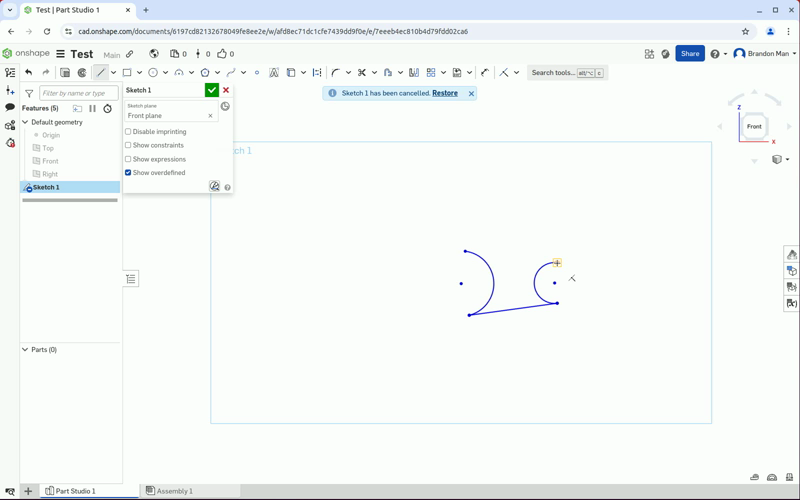
key_down(shift)
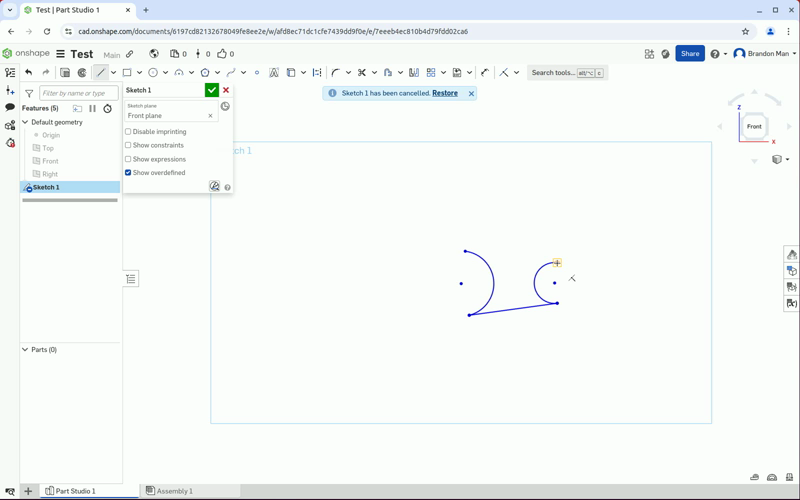
mouse_move(465, 251)
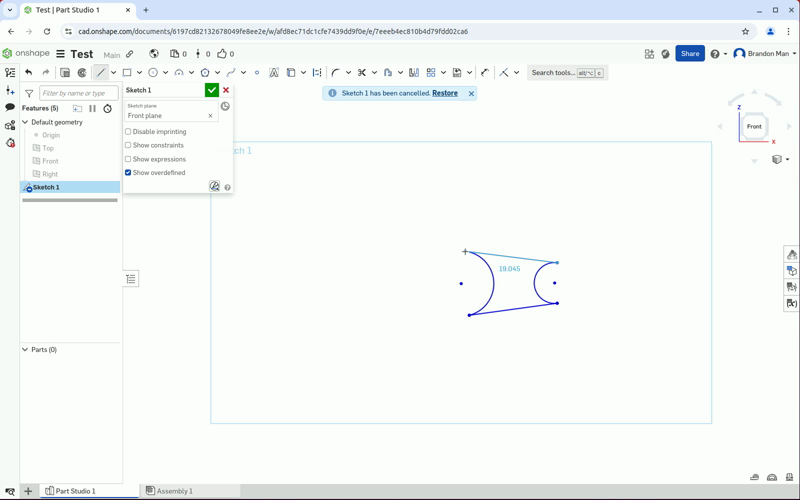
key_up(shift)
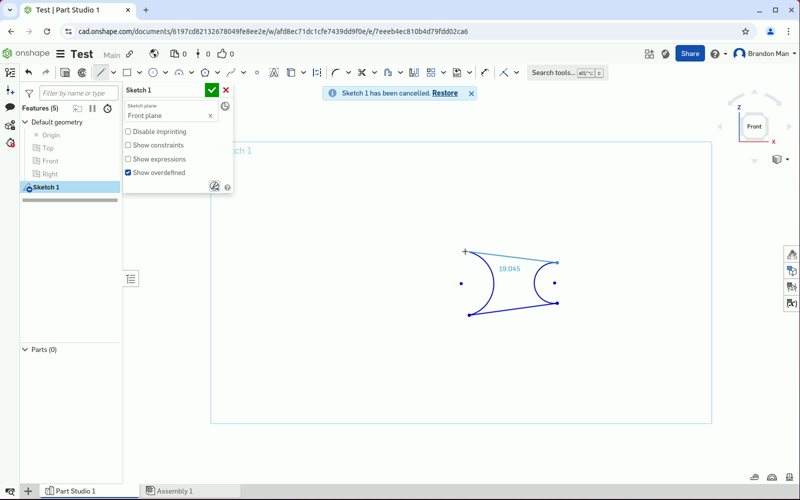
click(465, 251)
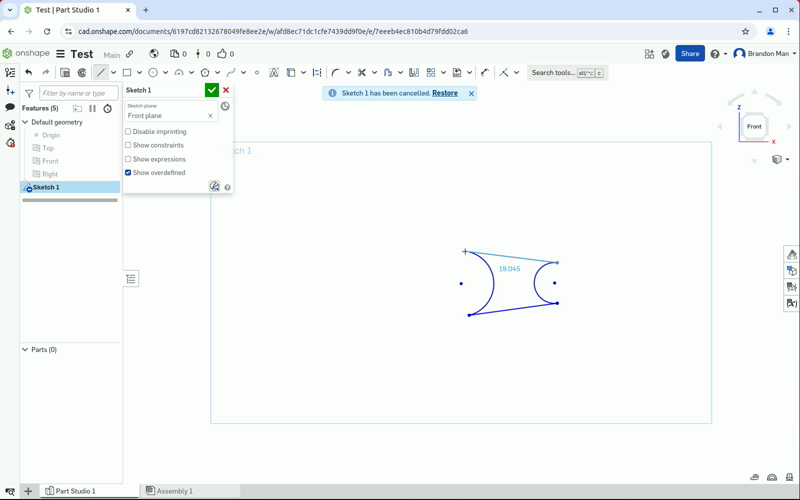
key(esc)
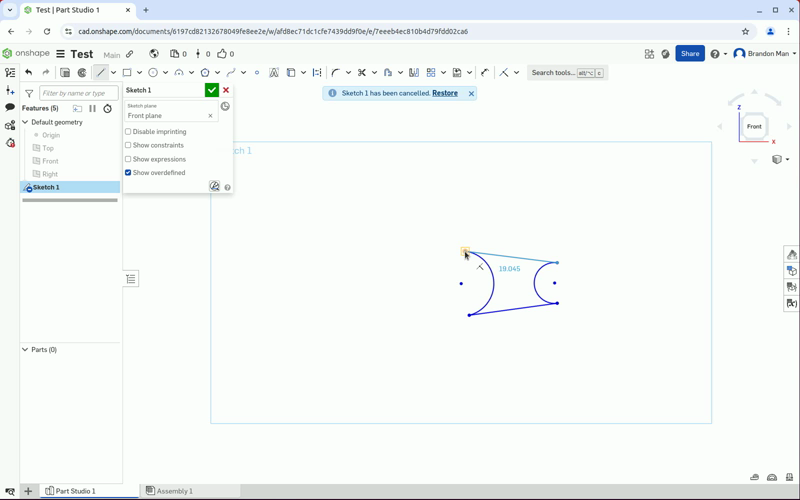
mouse_move(498, 263)
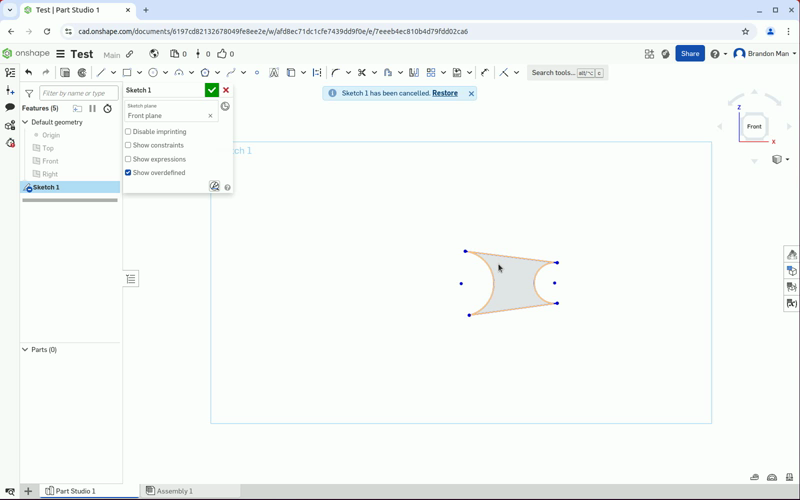
click(498, 263)
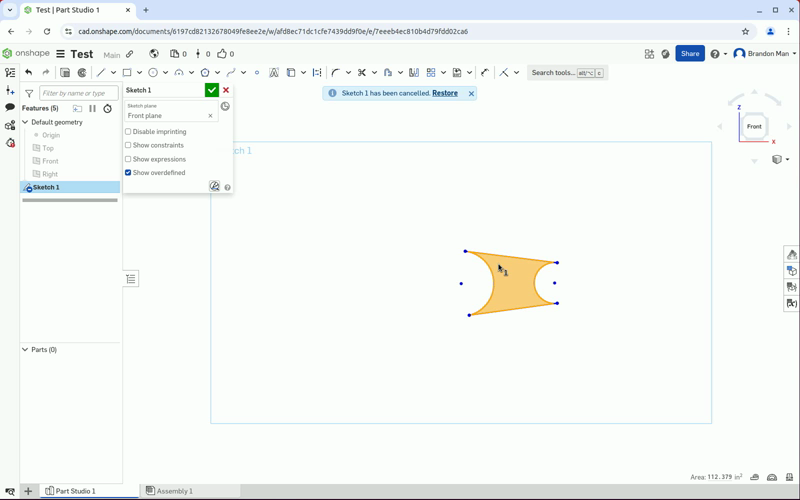
mouse_move(73, 352)
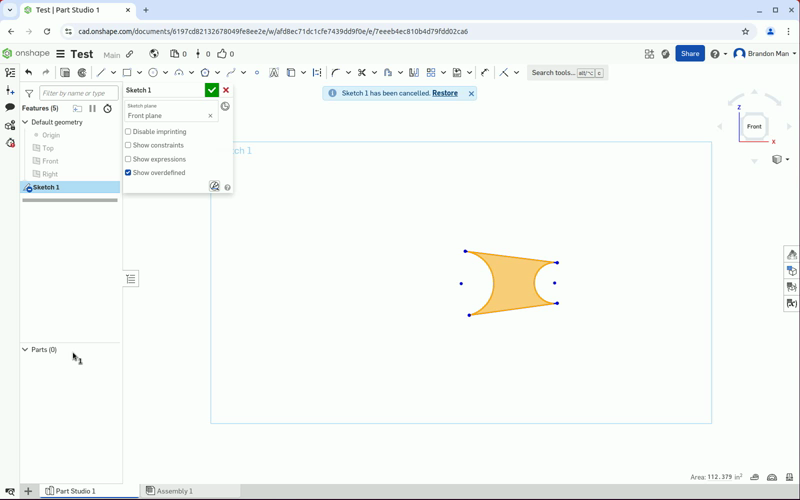
key(shift+y)
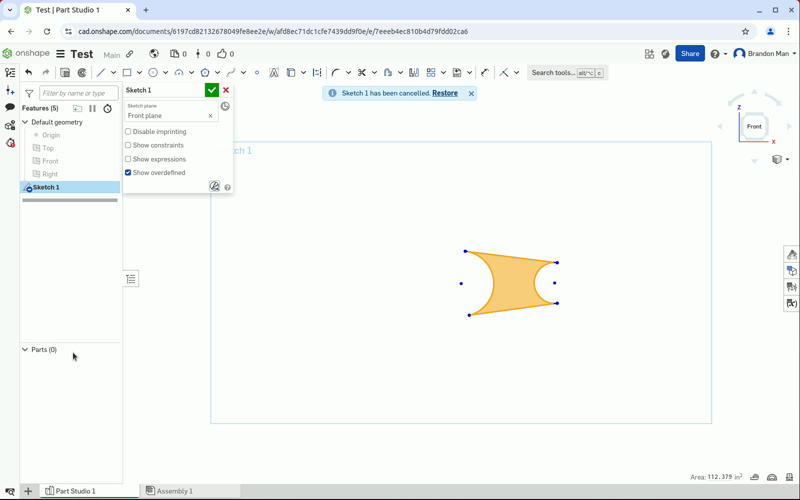
key(shift+e)
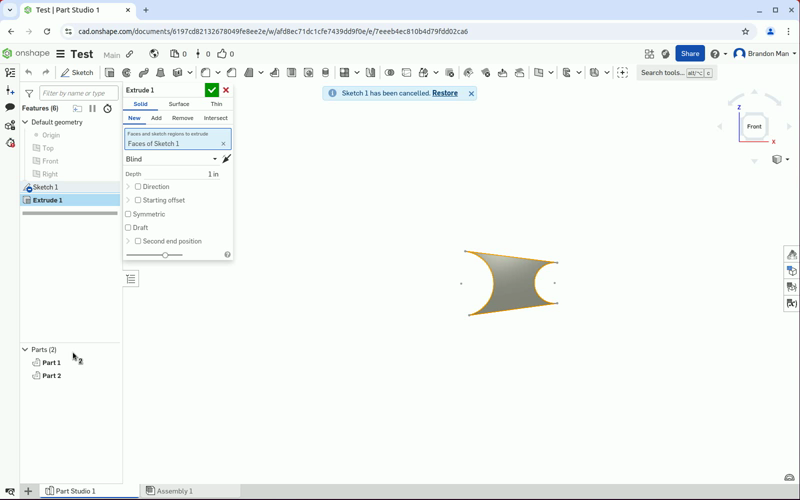
mouse_move(143, 106)
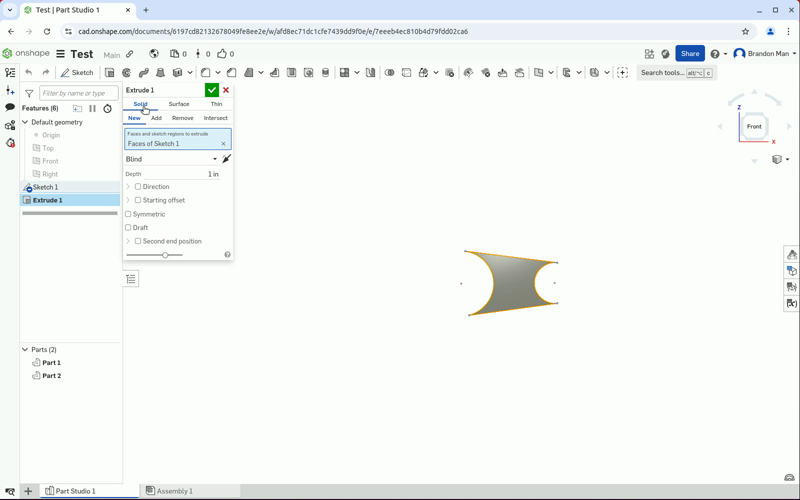
click(143, 106)
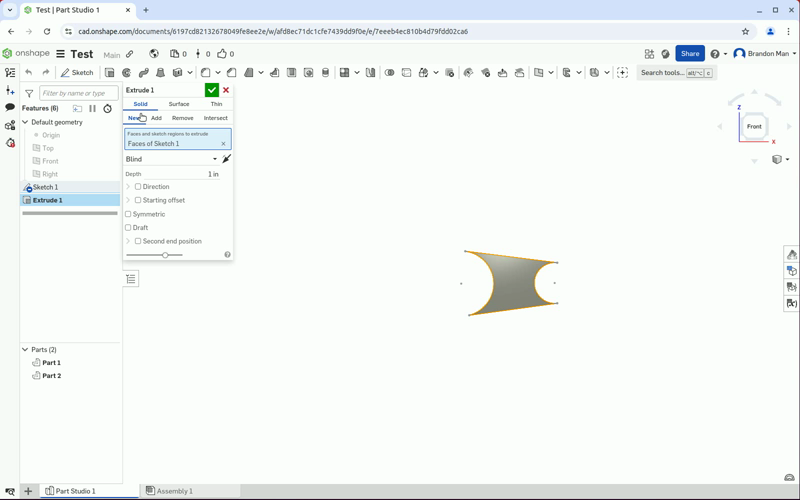
mouse_move(137, 120)
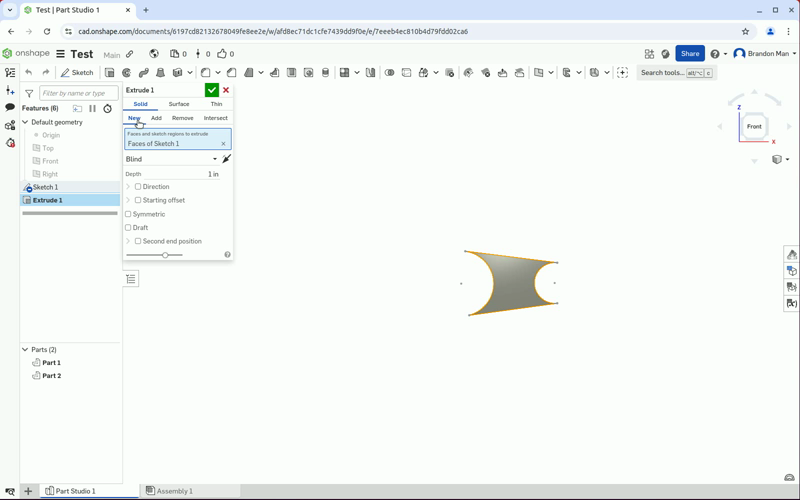
click(137, 120)
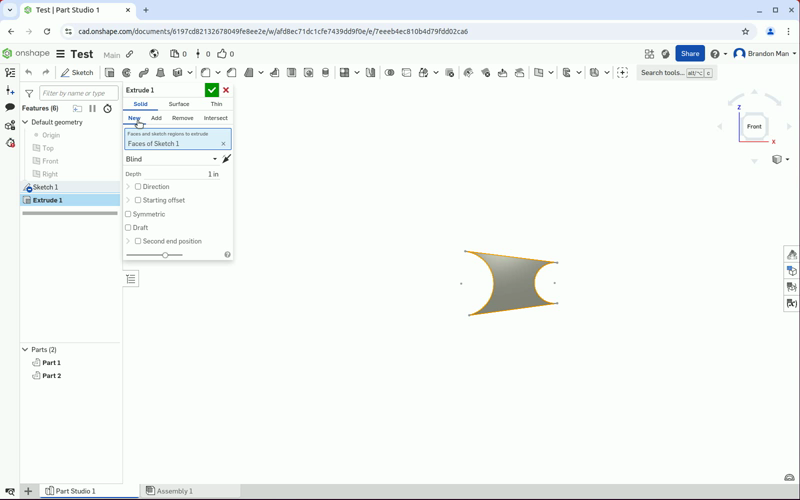
key(tab, 4)
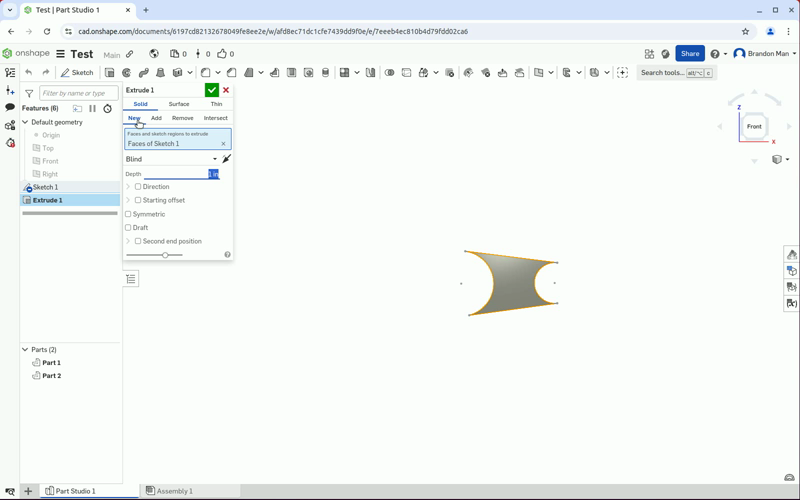
text(9.869)
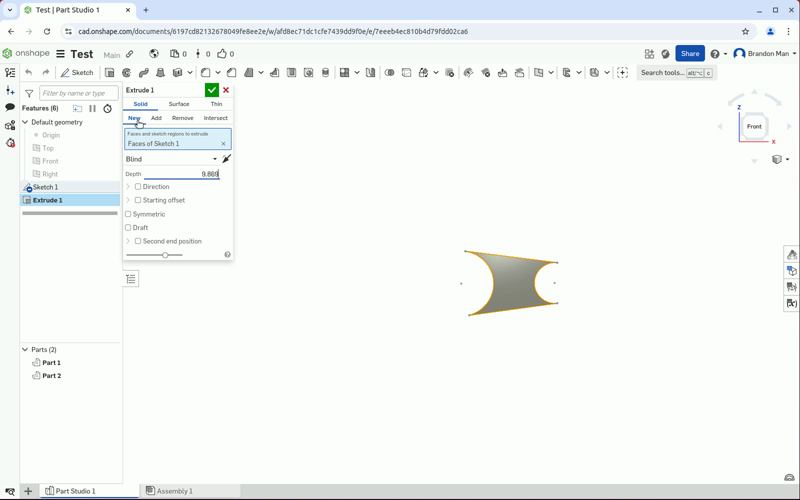
key(enter)
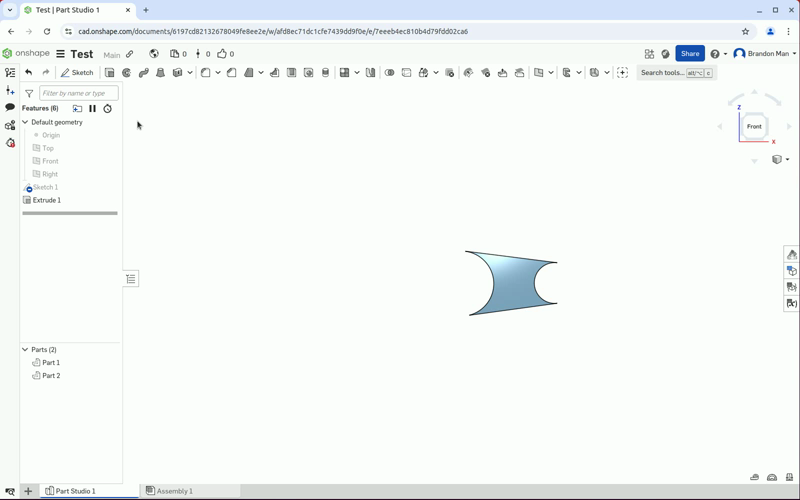
key(shift+h)
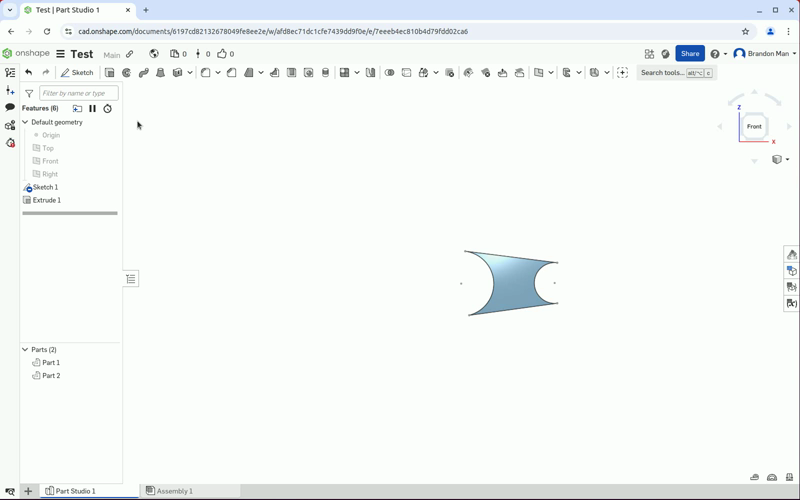
key(shift+h)
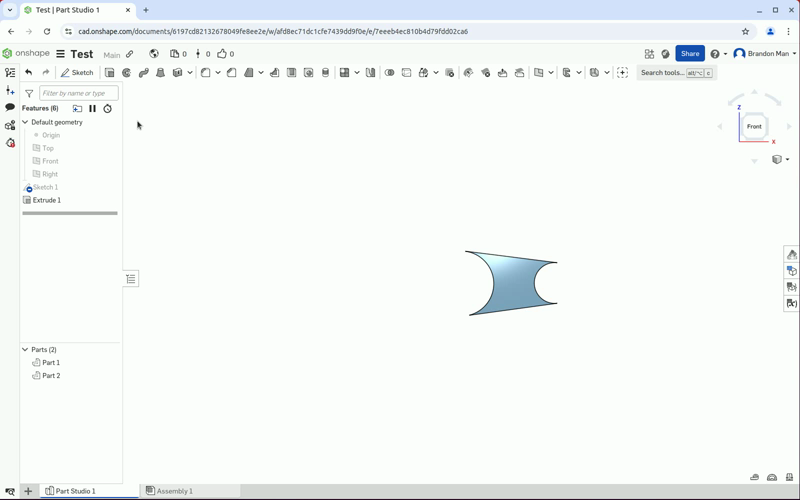
mouse_move(73, 189)
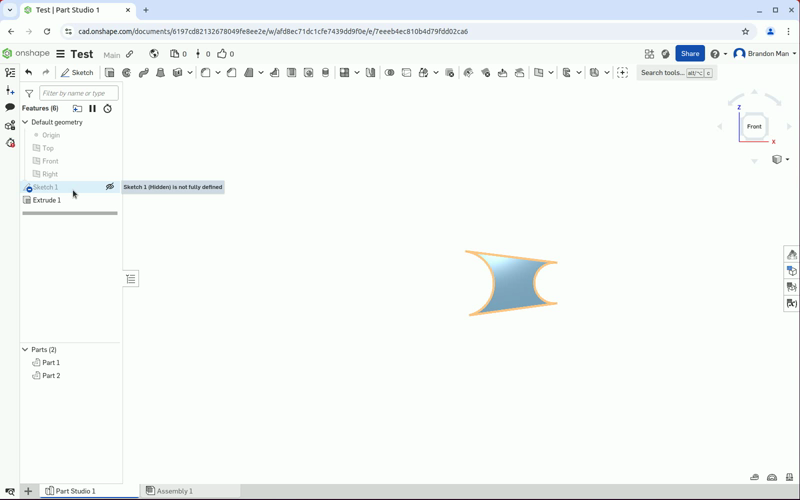
click(73, 189)
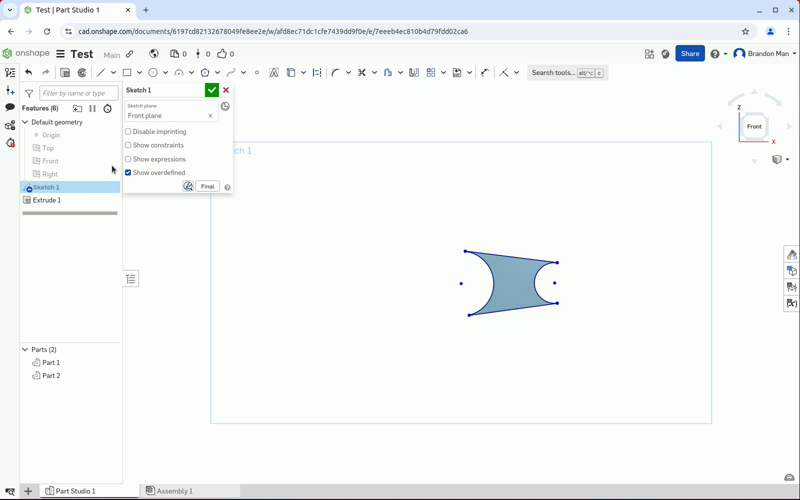
mouse_move(229, 92)
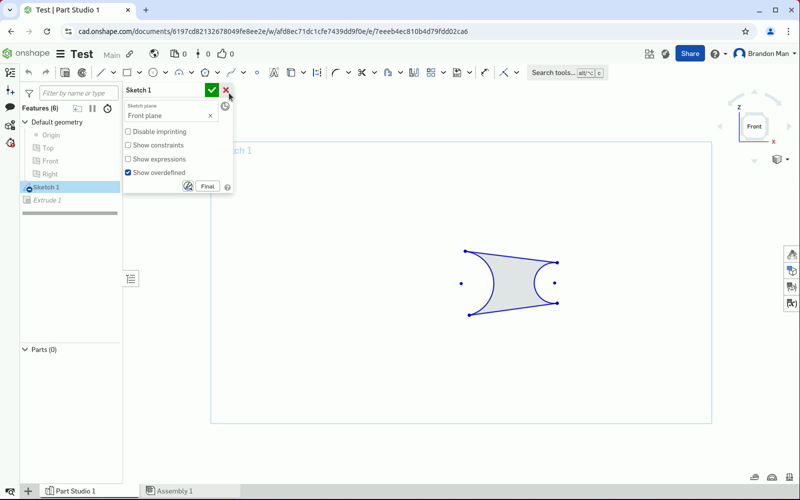
click(229, 92)
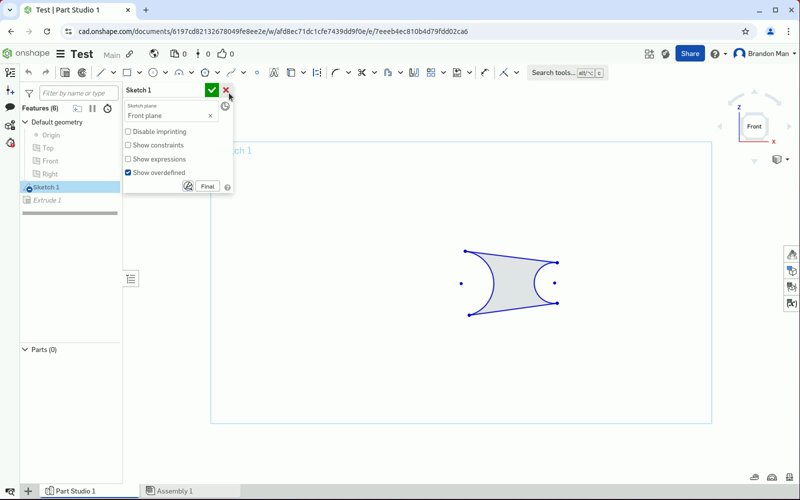
key(shift+s)
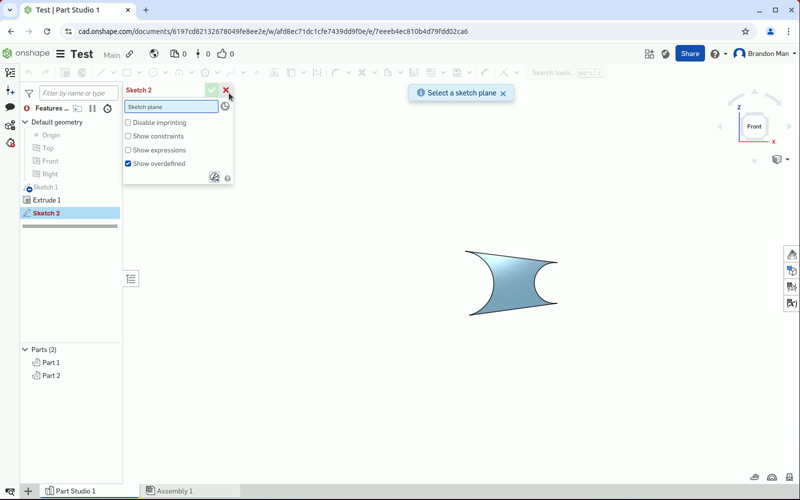
mouse_move(73, 163)
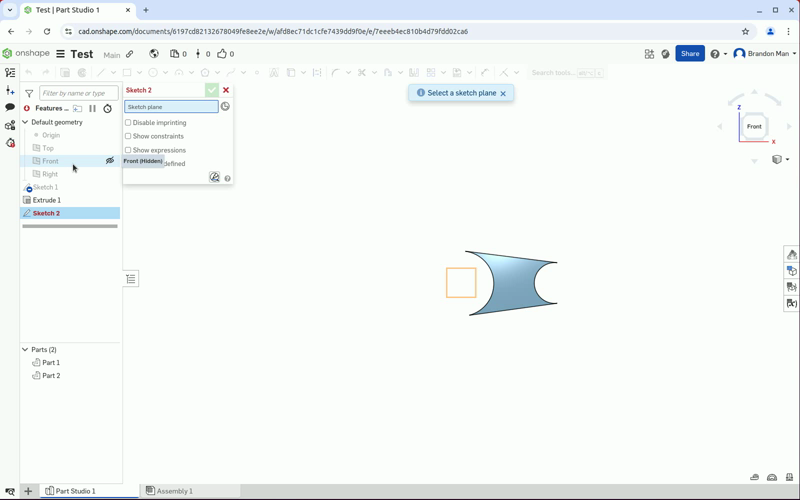
click(73, 163)
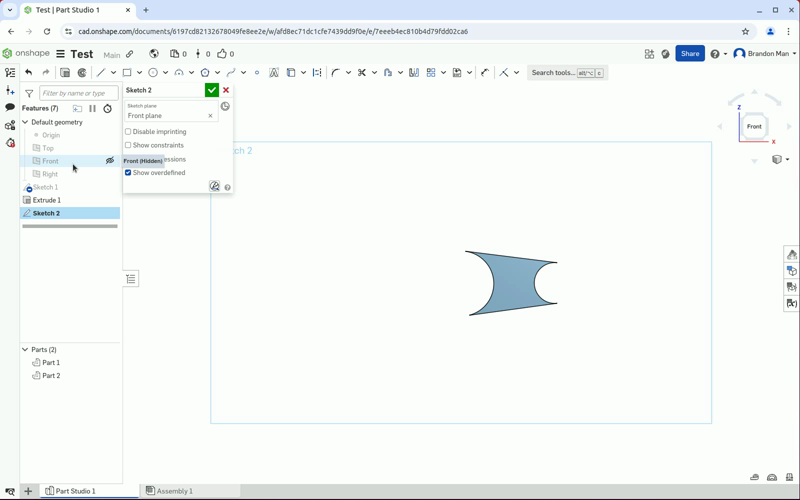
mouse_move(73, 352)
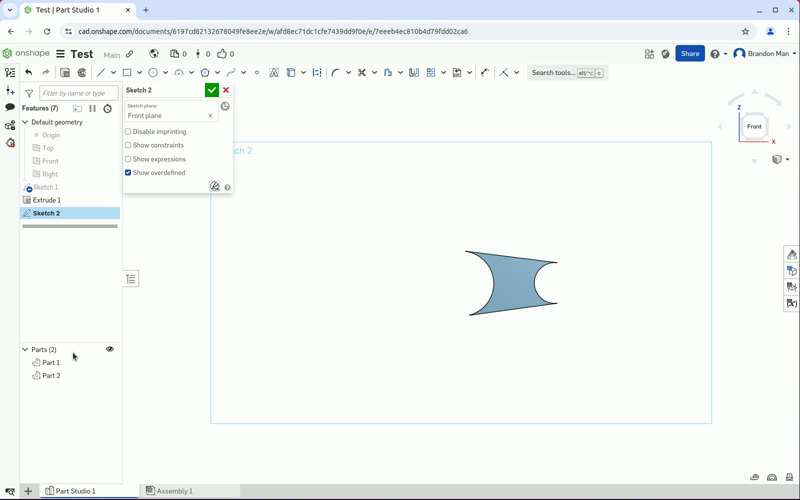
key(y)
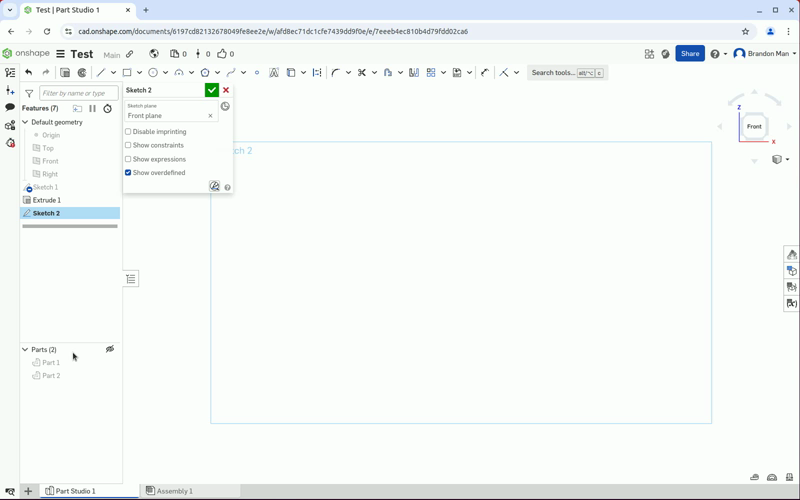
key(c)
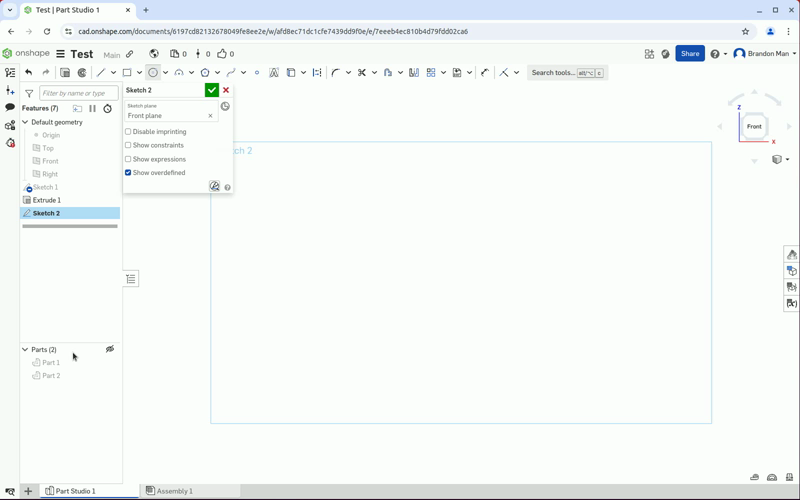
key_down(shift)
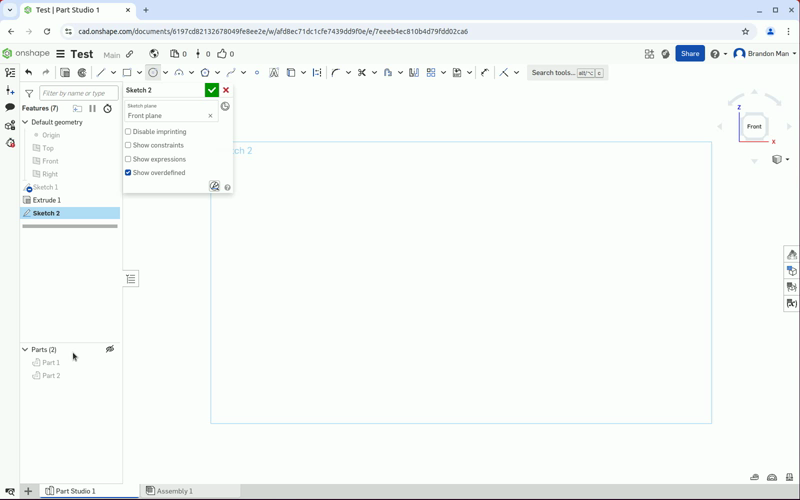
mouse_move(553, 282)
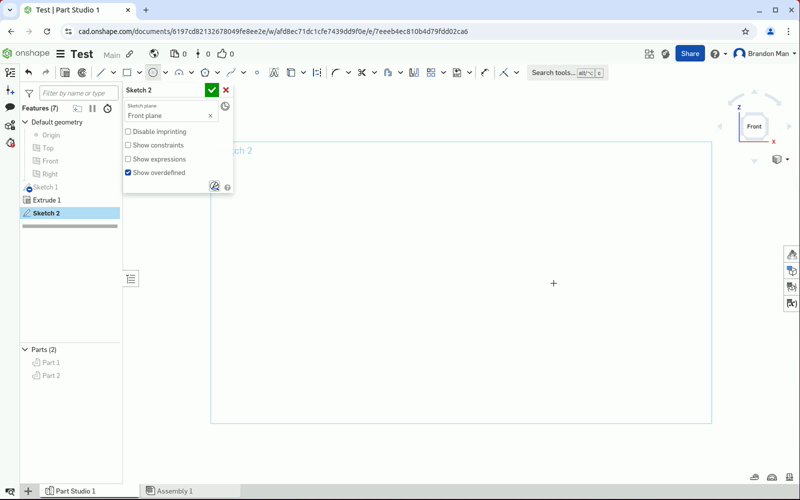
click(553, 282)
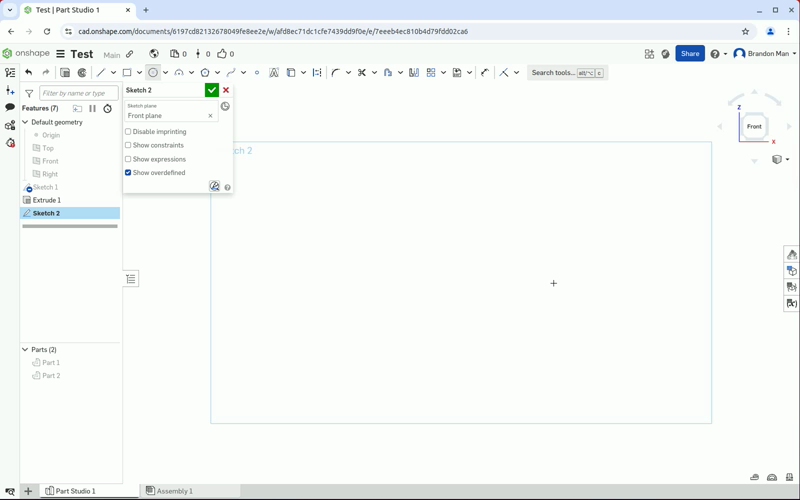
key_up(shift)
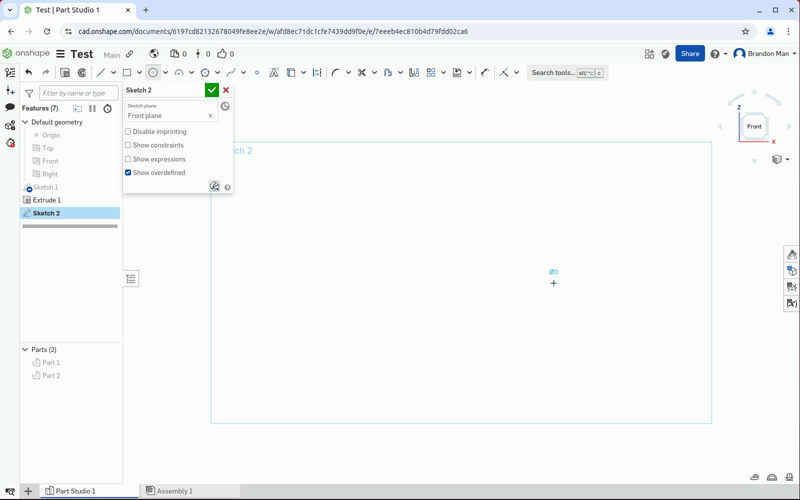
mouse_move(574, 282)
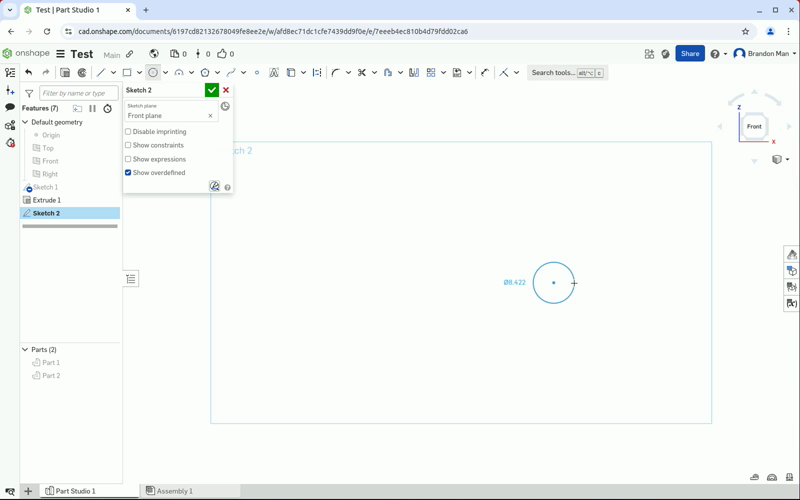
click(574, 282)
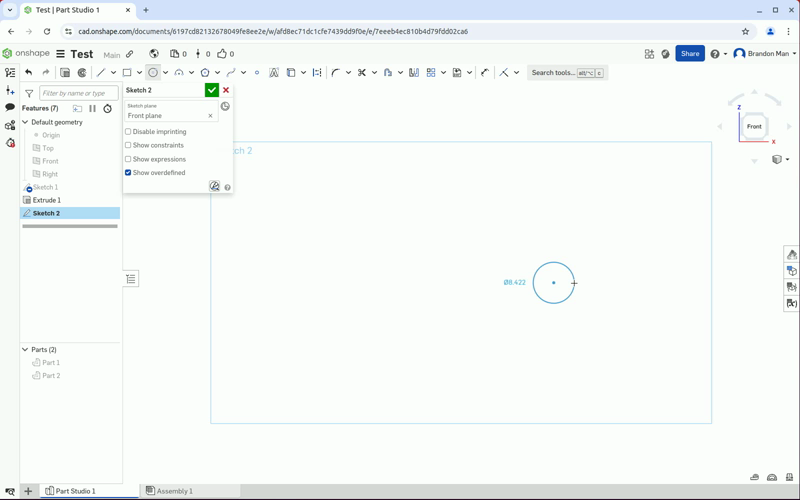
key(esc)
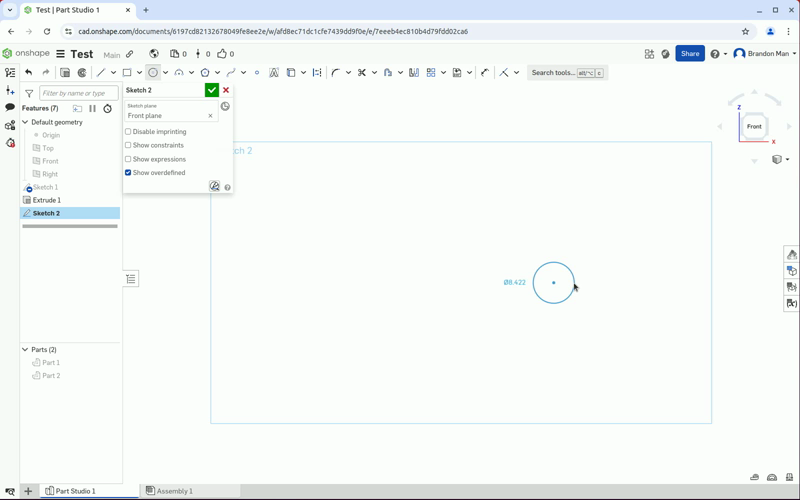
key(c)
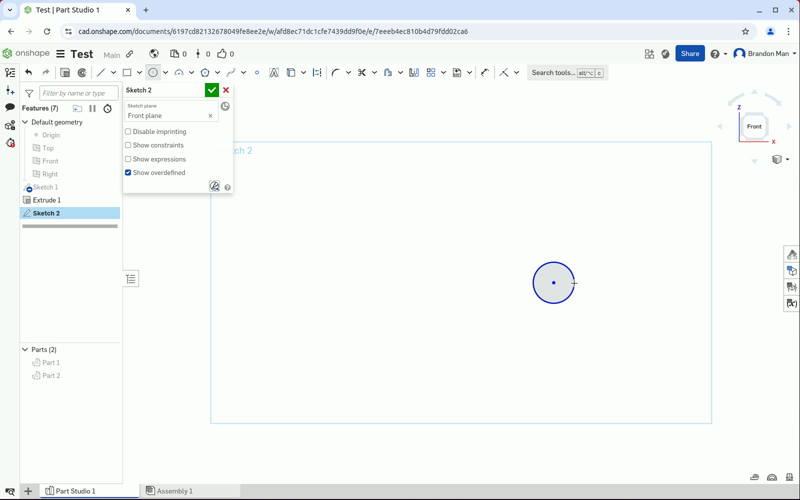
key_down(shift)
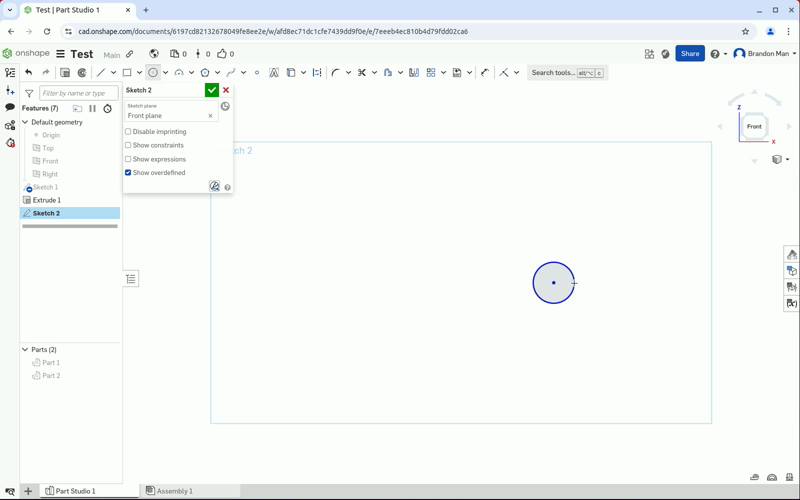
mouse_move(553, 282)
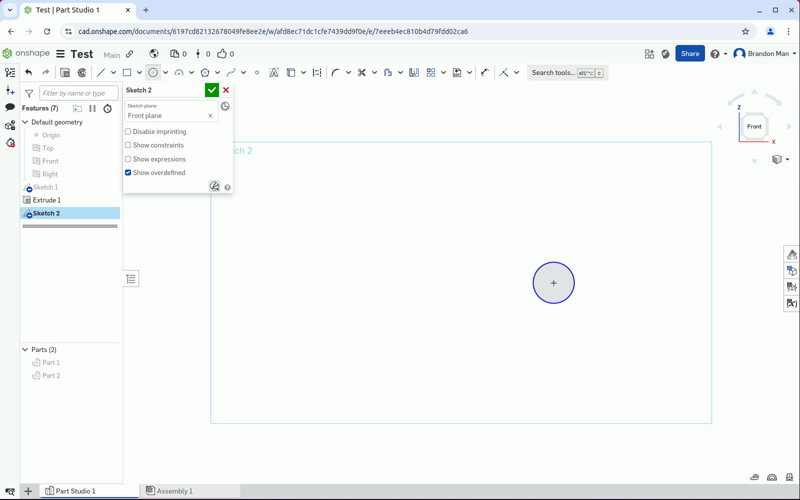
click(553, 282)
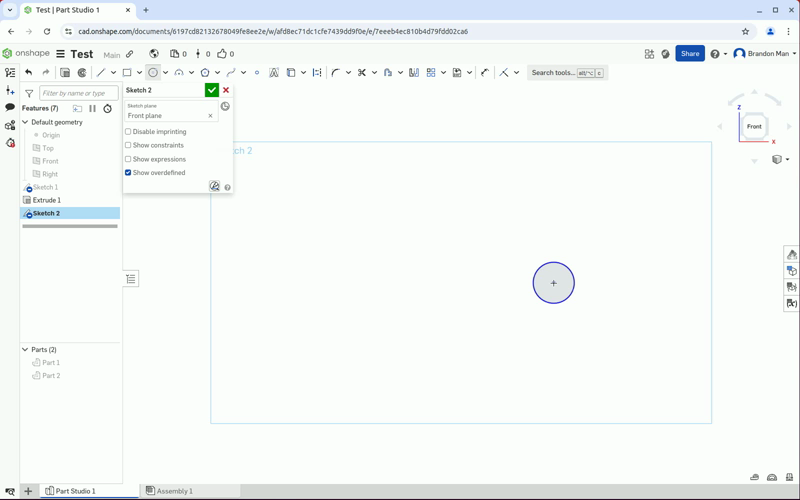
key_up(shift)
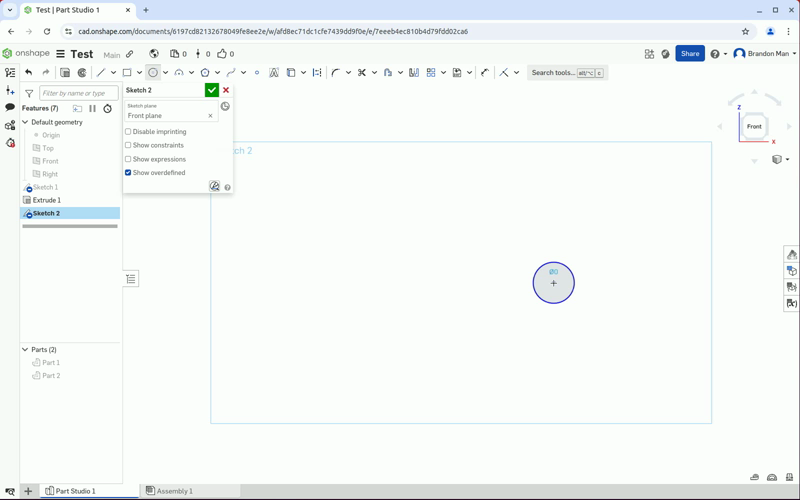
mouse_move(563, 282)
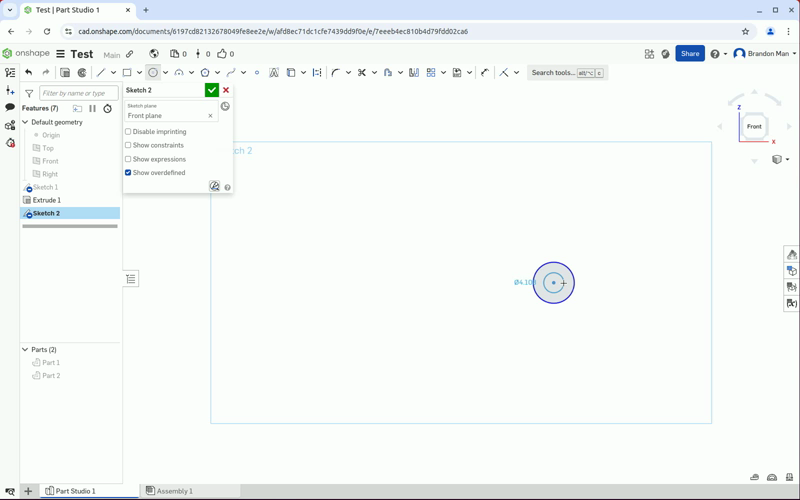
click(563, 282)
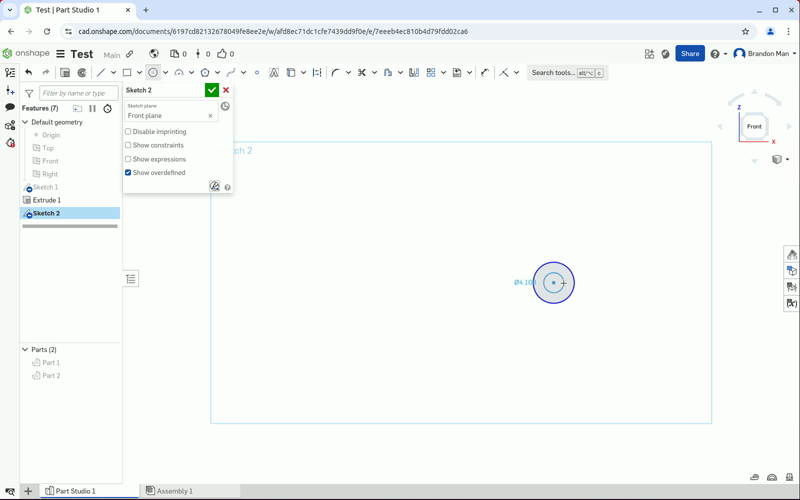
key(esc)
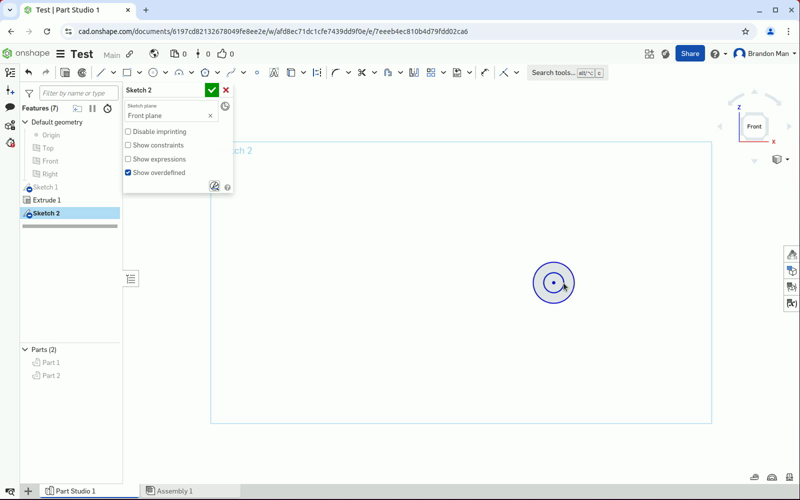
mouse_move(572, 277)
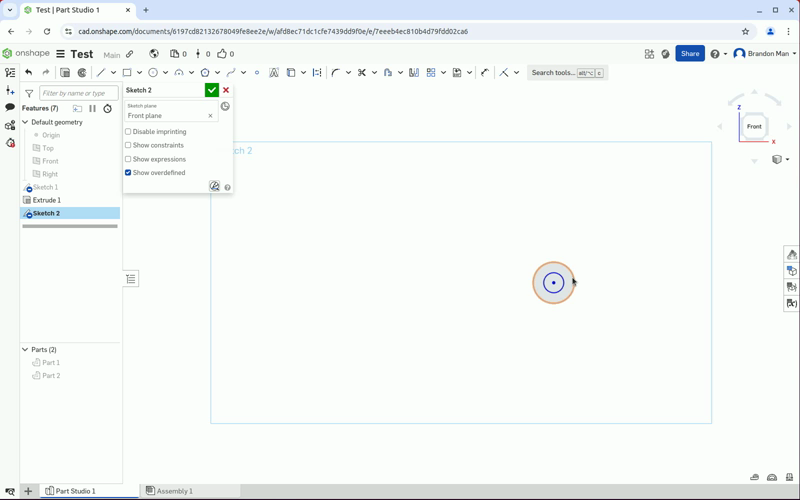
scroll(6)
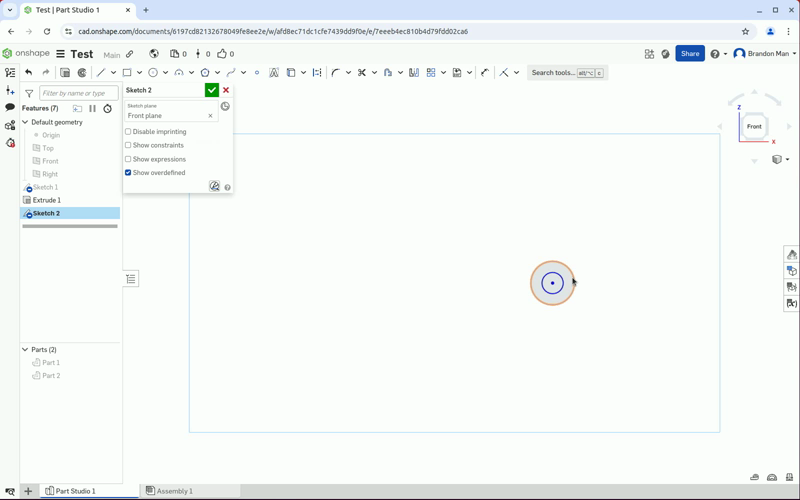
scroll(6)
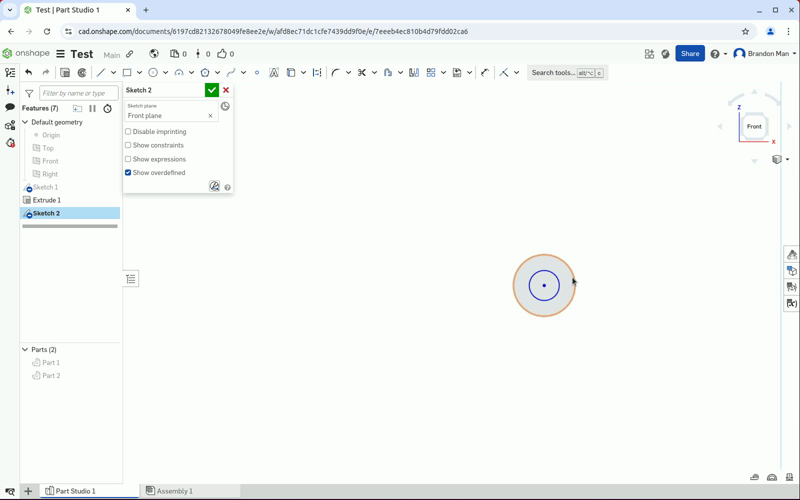
scroll(6)
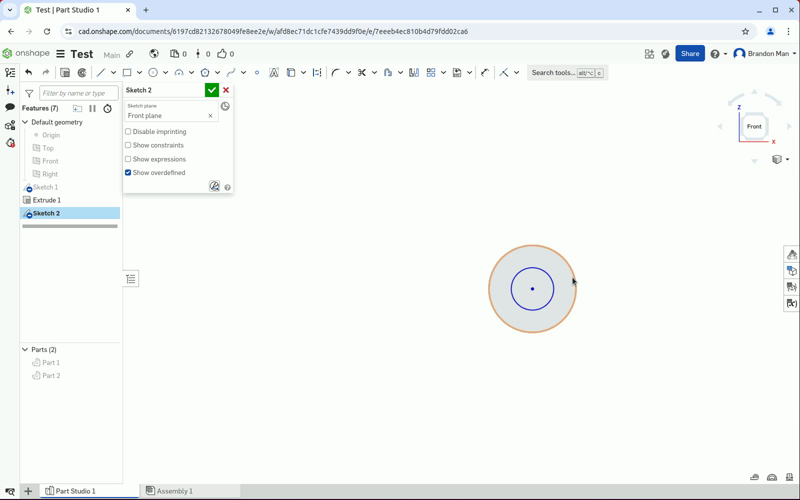
scroll(6)
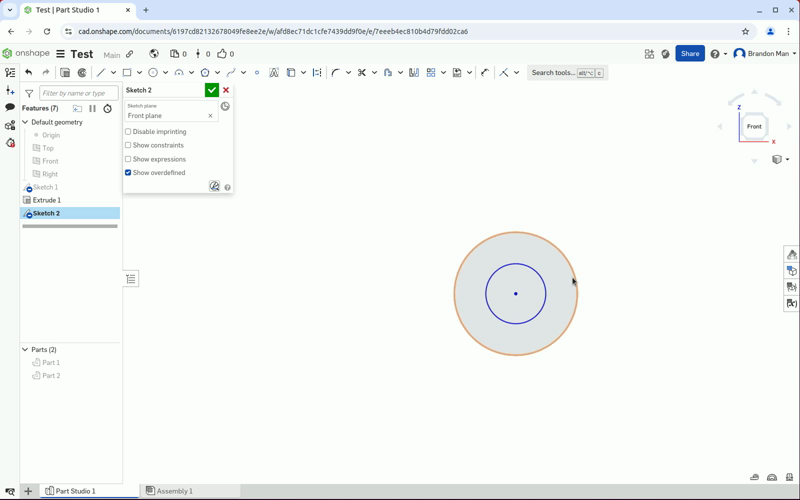
scroll(6)
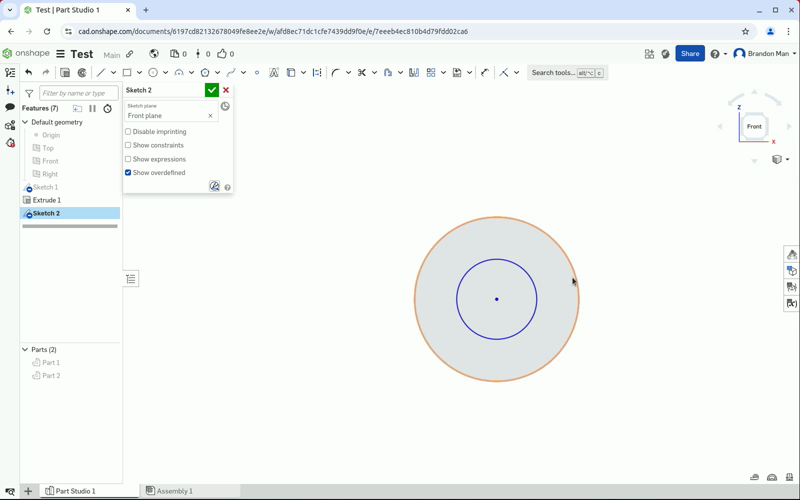
scroll(6)
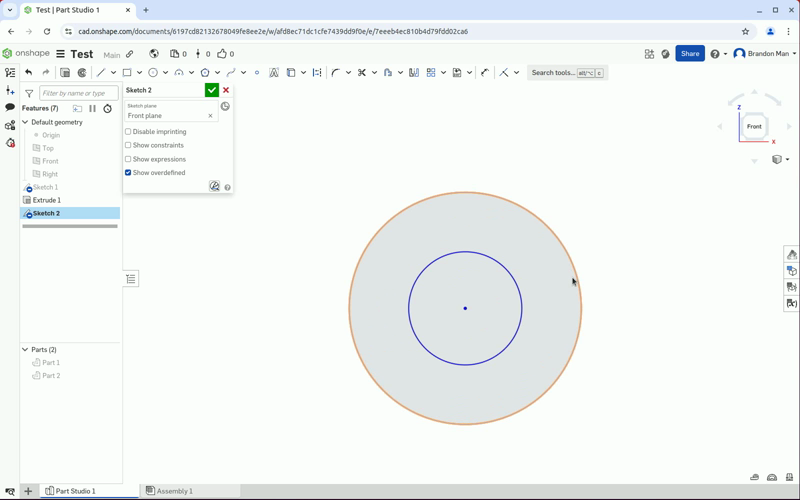
scroll(6)
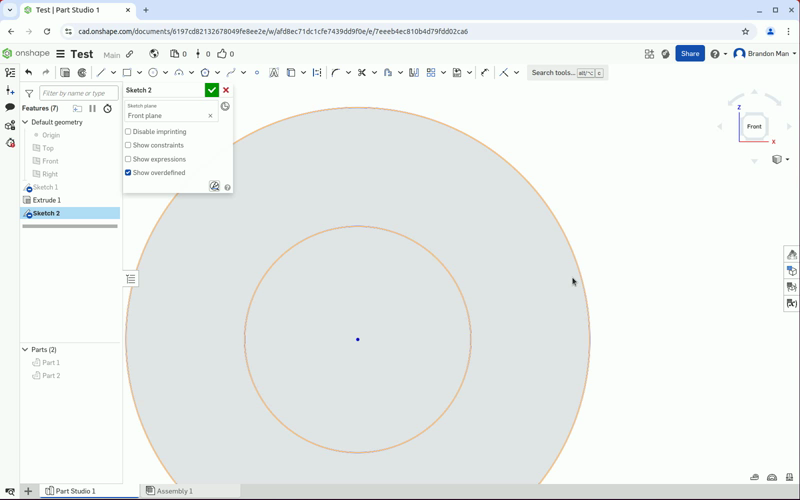
click(572, 277)
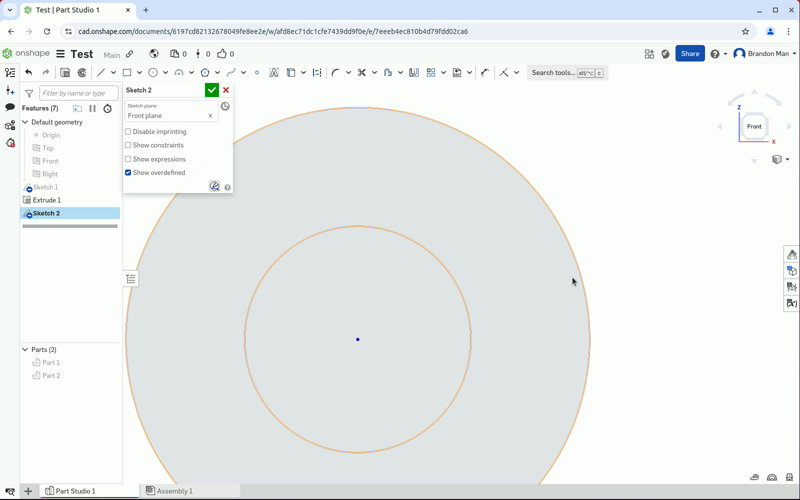
scroll(-6)
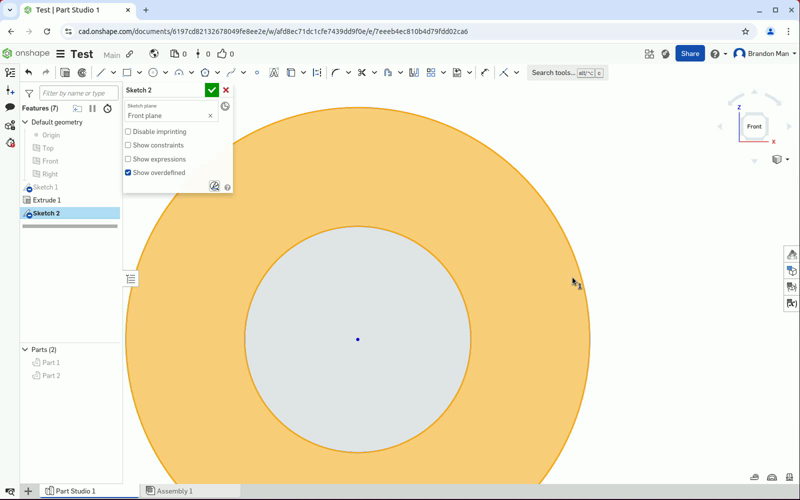
scroll(-6)
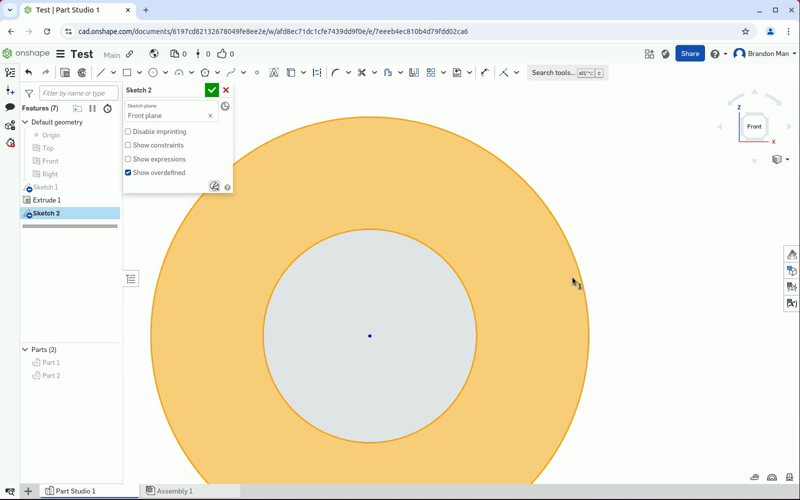
scroll(-6)
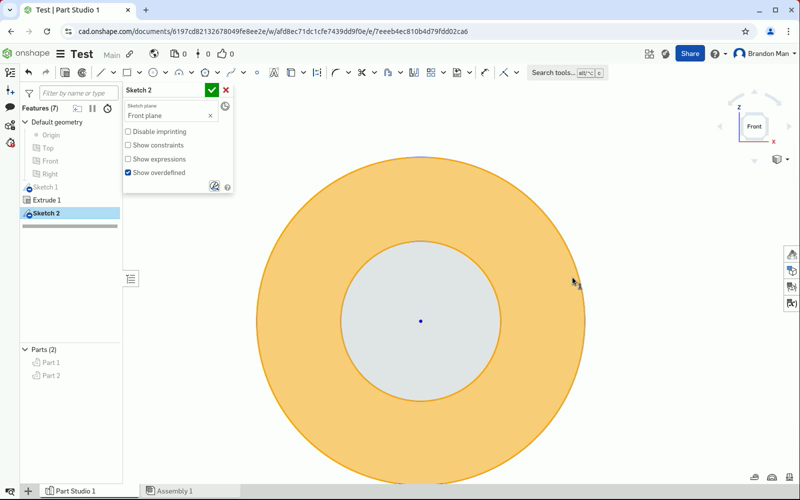
scroll(-6)
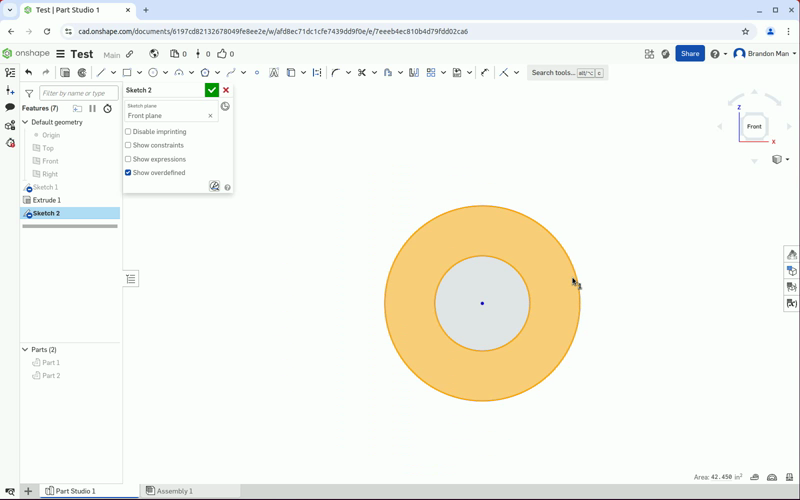
scroll(-6)
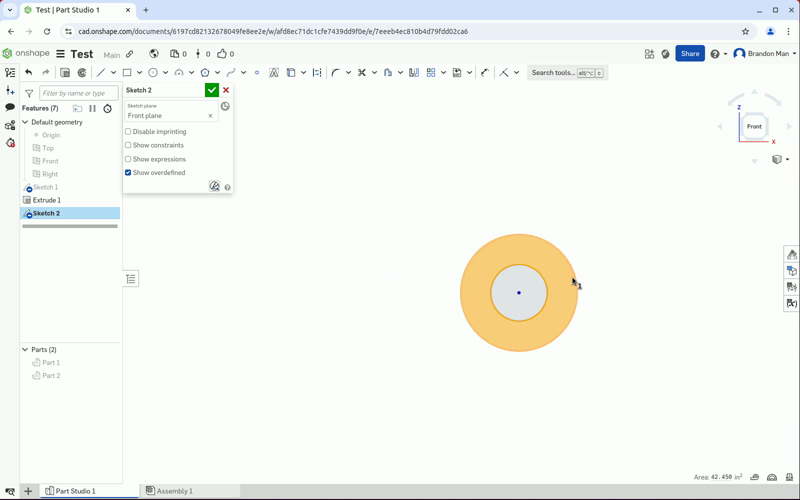
scroll(-6)
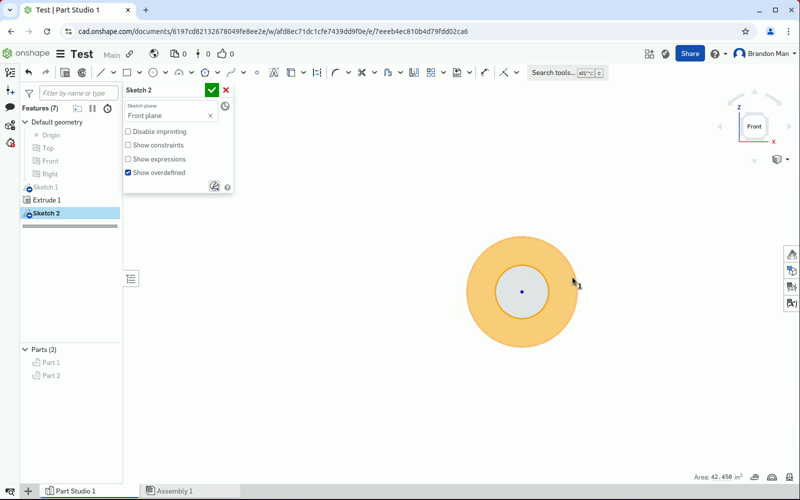
scroll(-6)
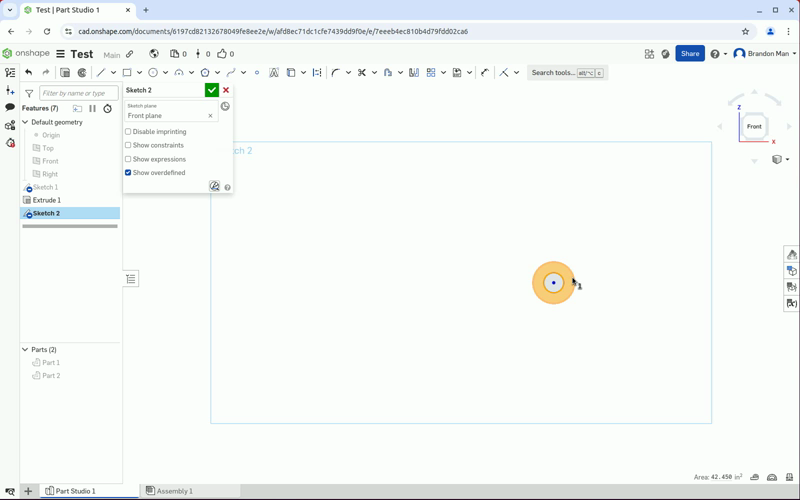
mouse_move(73, 352)
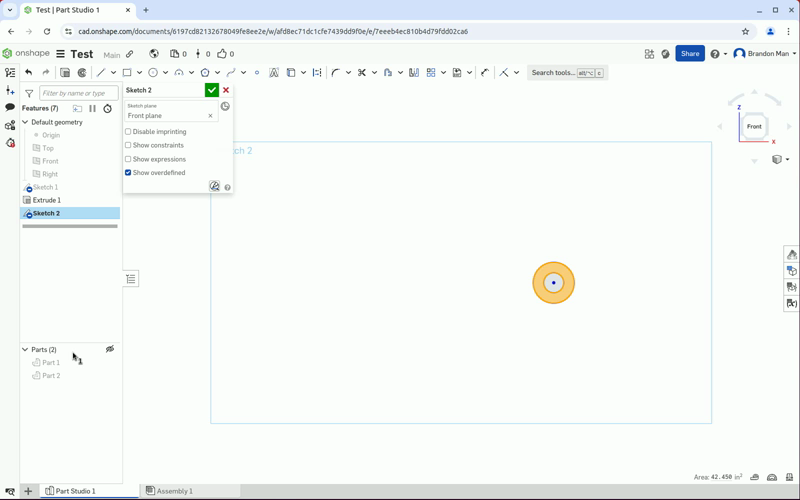
key(shift+y)
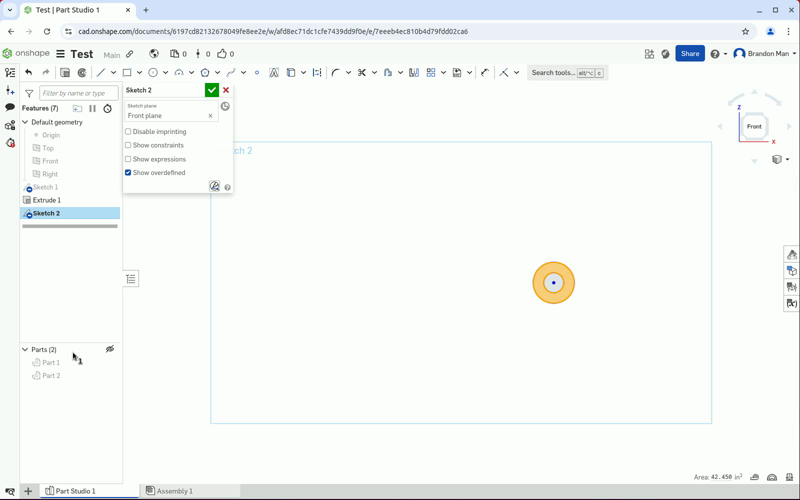
key(shift+e)
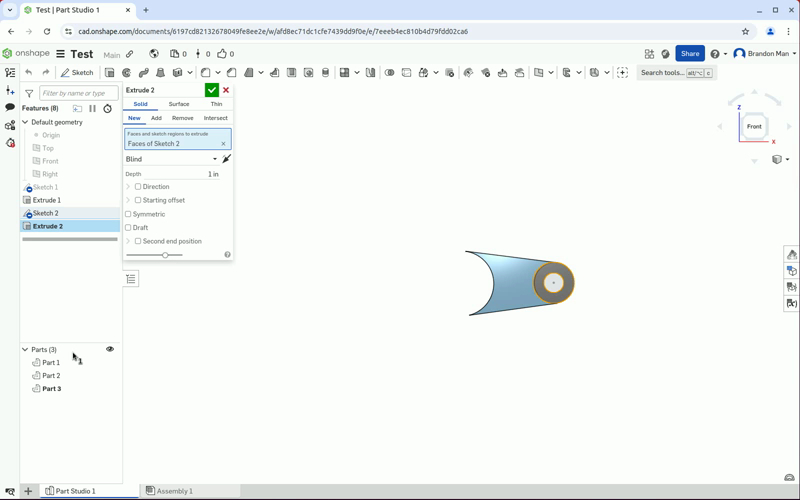
mouse_move(143, 106)
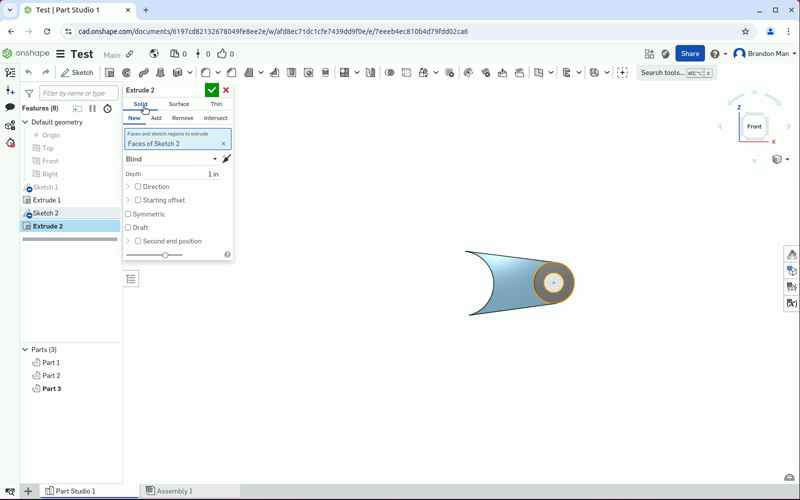
click(143, 106)
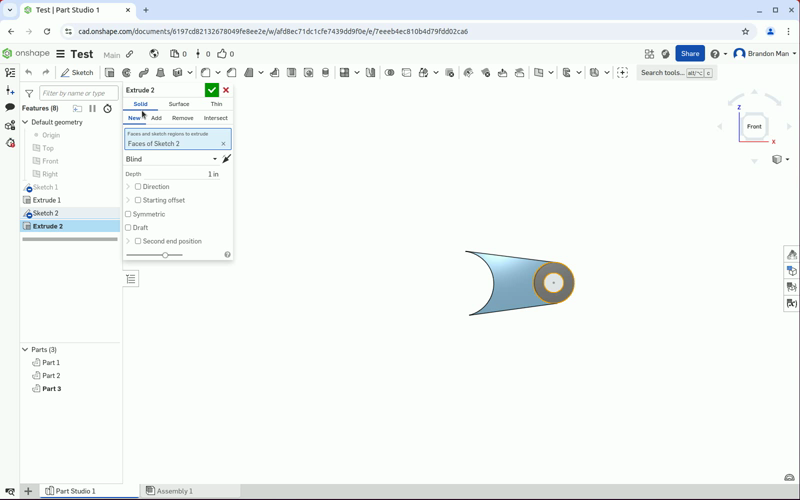
mouse_move(137, 120)
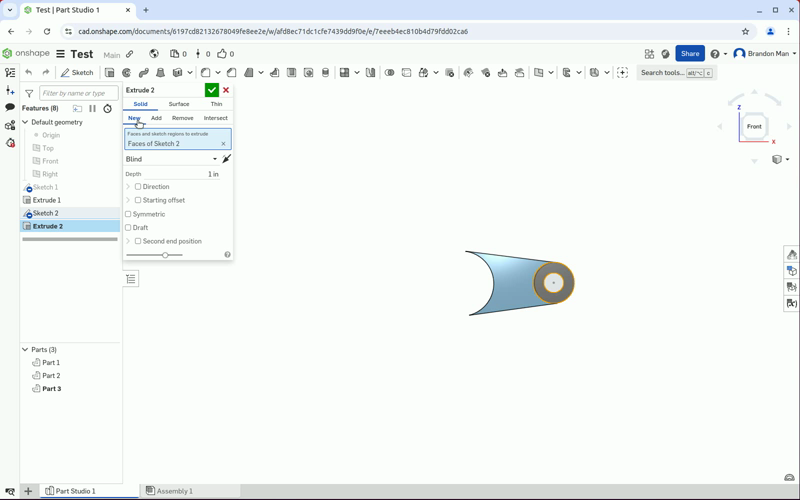
click(137, 120)
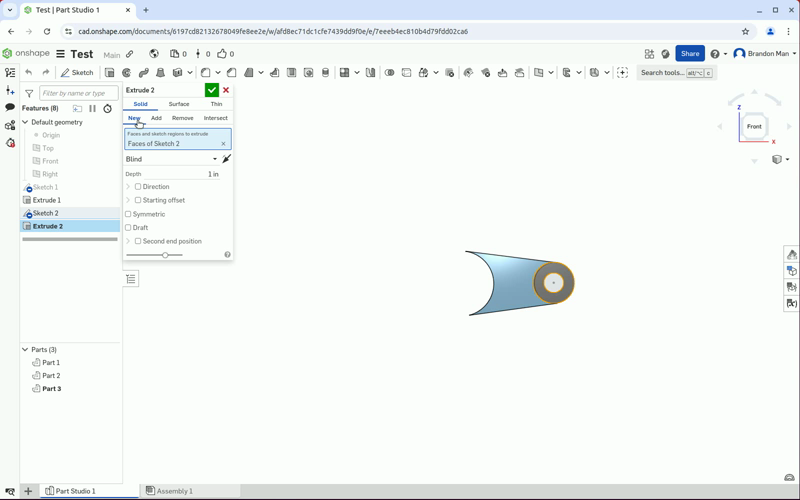
key(tab, 4)
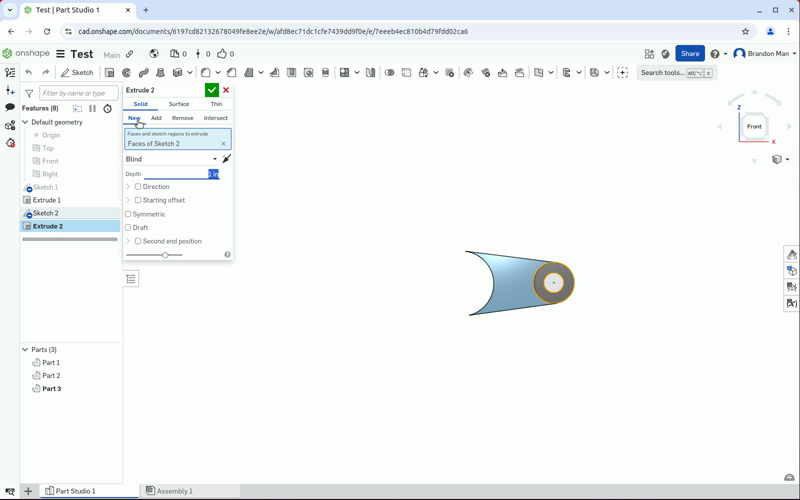
text(9.869)
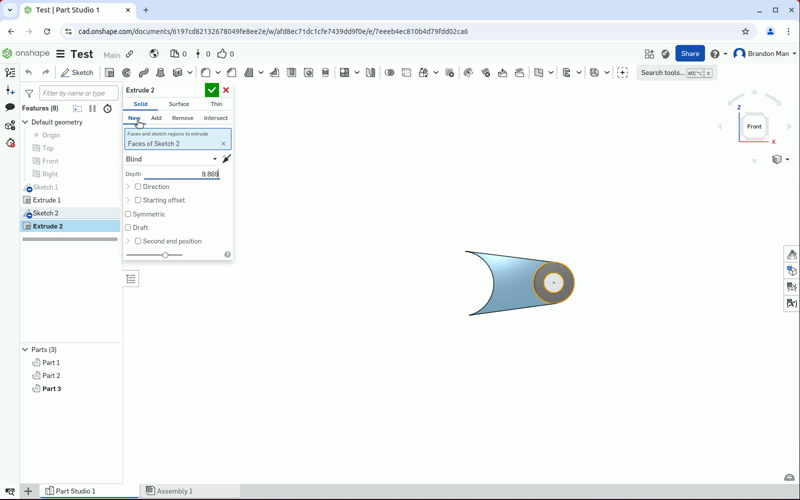
key(enter)
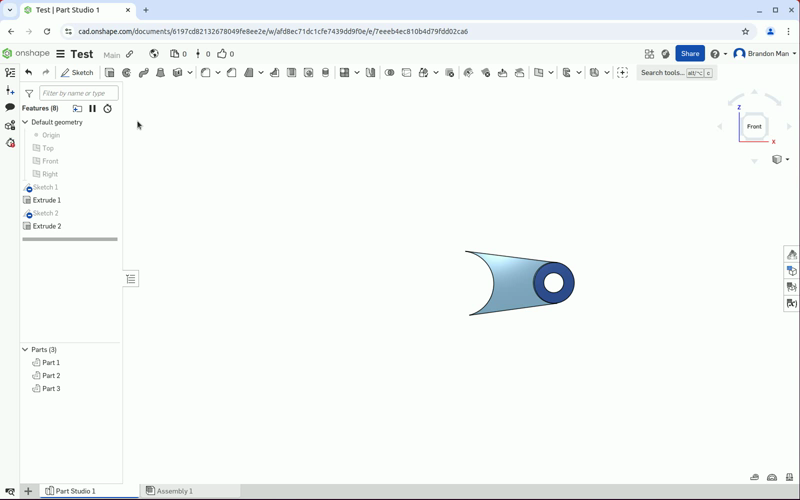
key(shift+h)
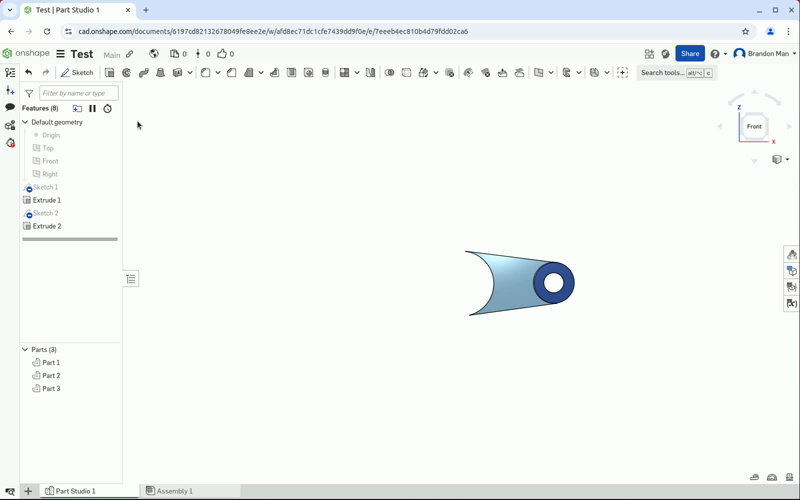
key(shift+h)
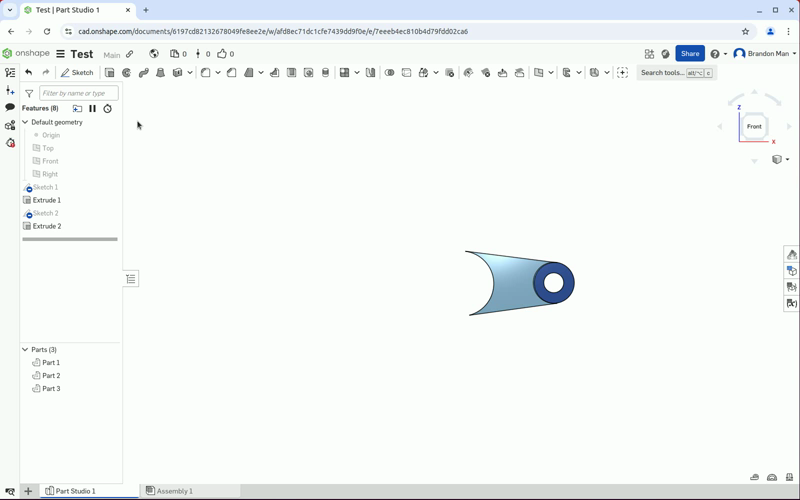
mouse_move(73, 189)
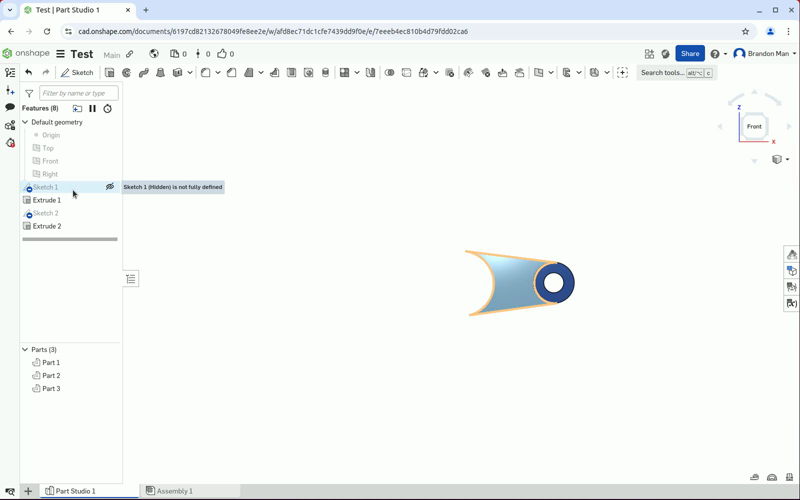
click(73, 189)
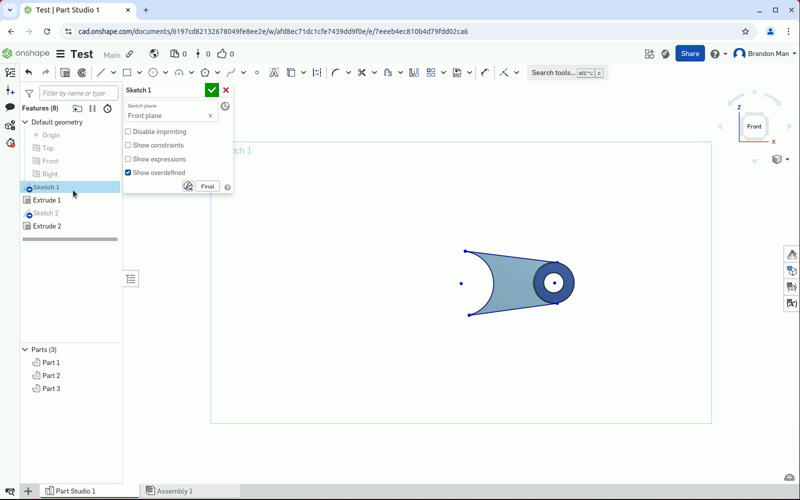
mouse_move(229, 92)
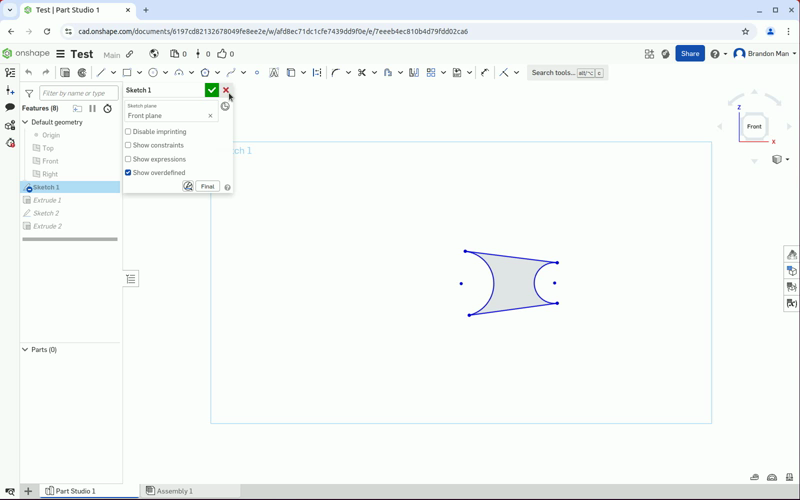
click(229, 92)
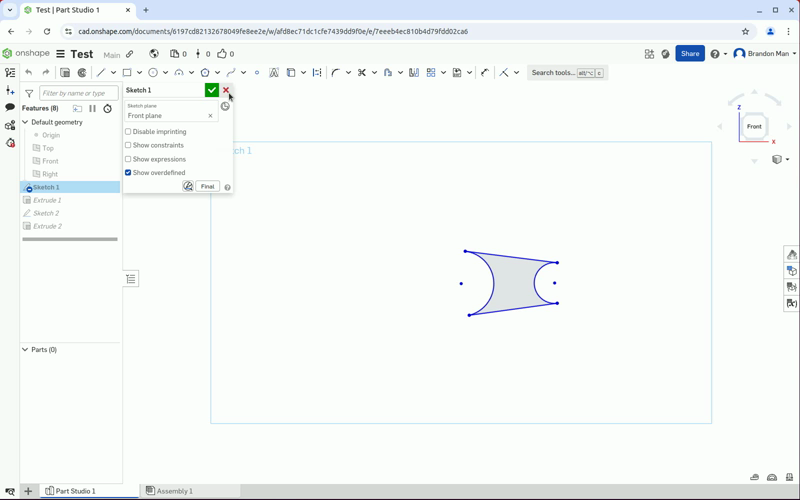
key(shift+s)
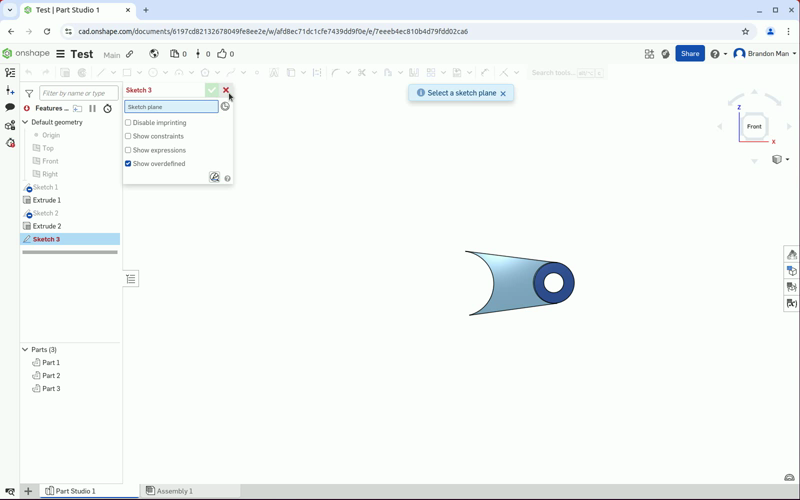
mouse_move(73, 163)
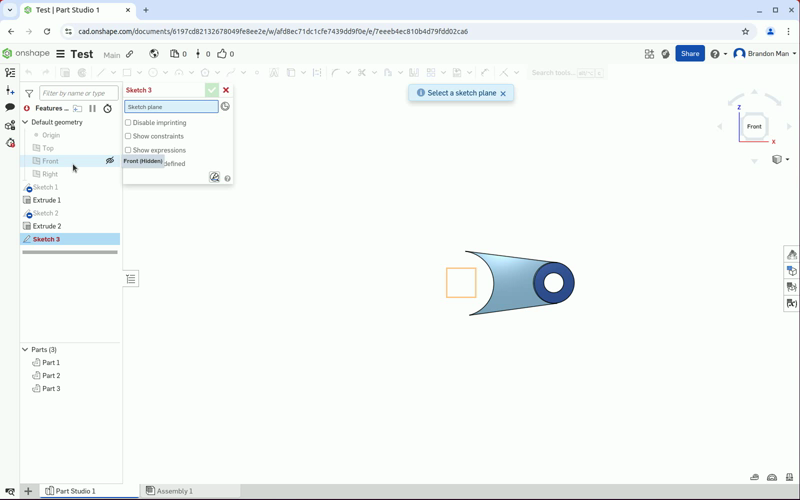
click(73, 163)
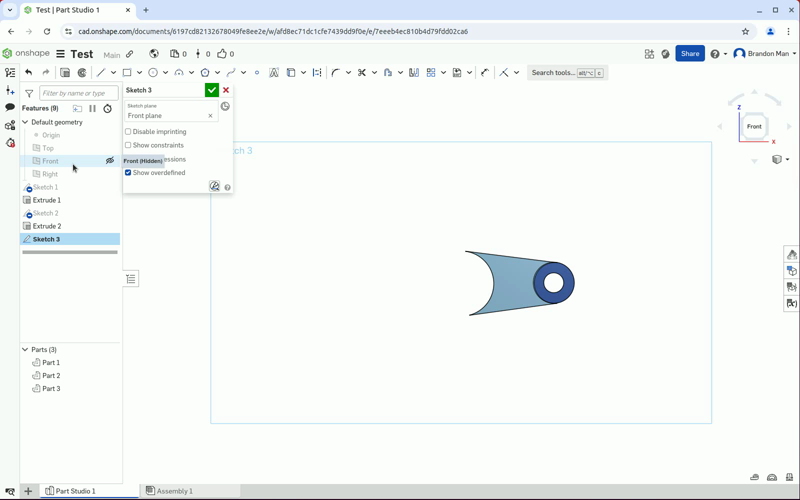
mouse_move(73, 352)
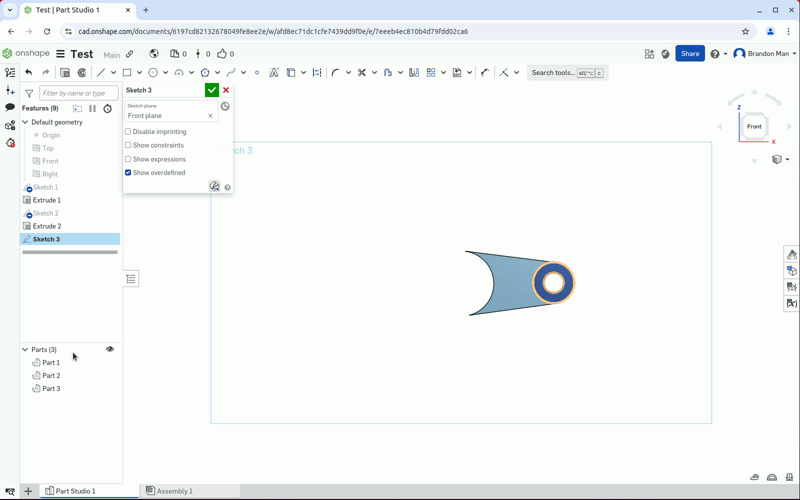
key(y)
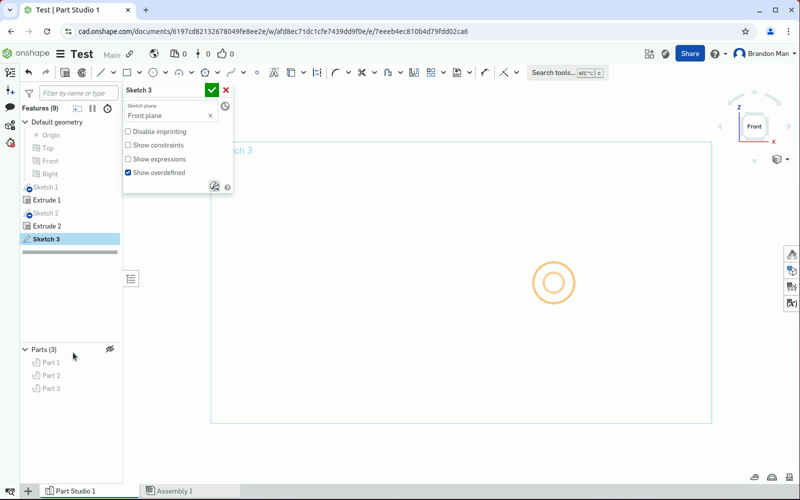
key(l)
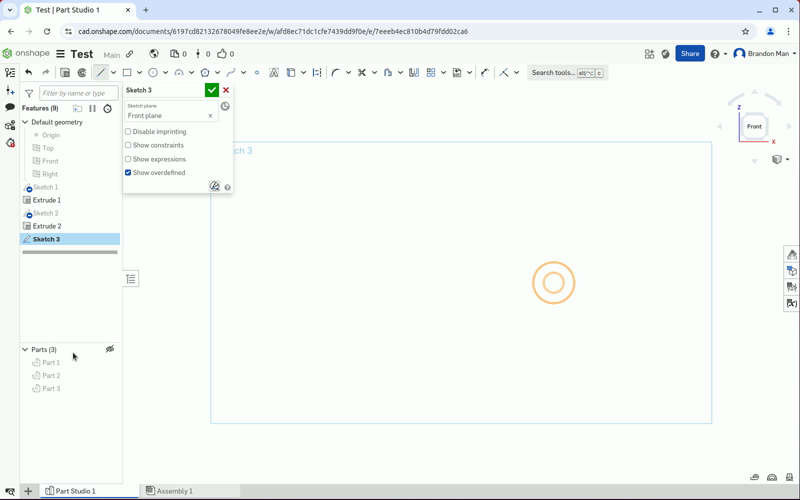
key_down(shift)
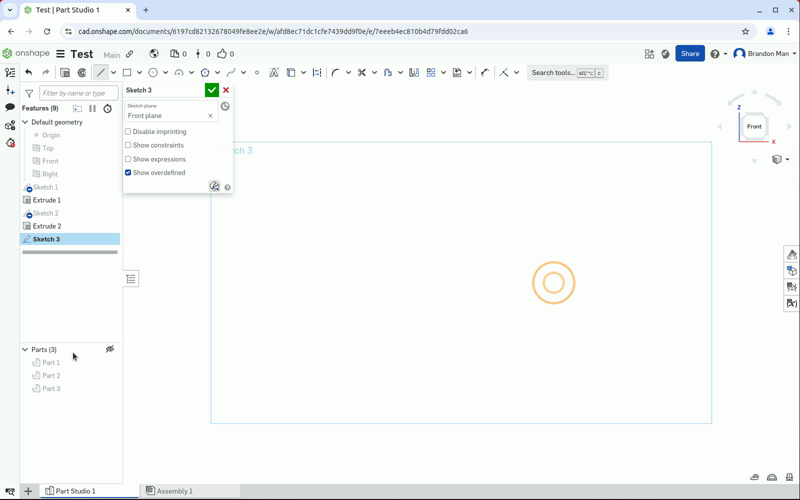
mouse_move(460, 314)
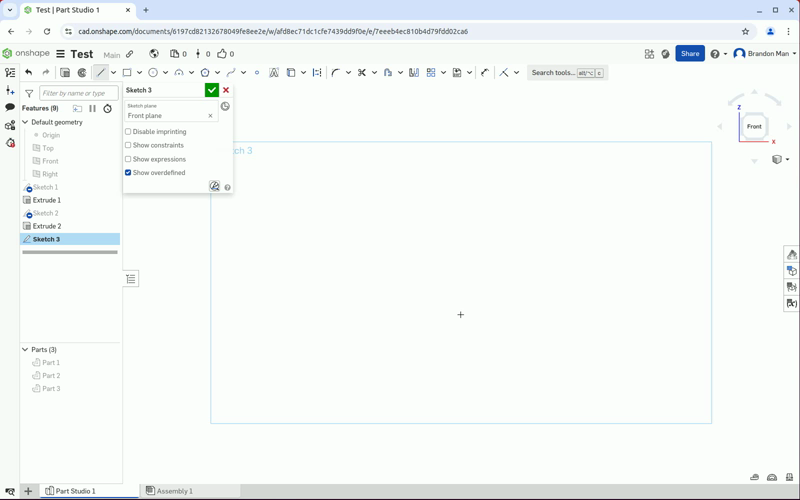
click(460, 314)
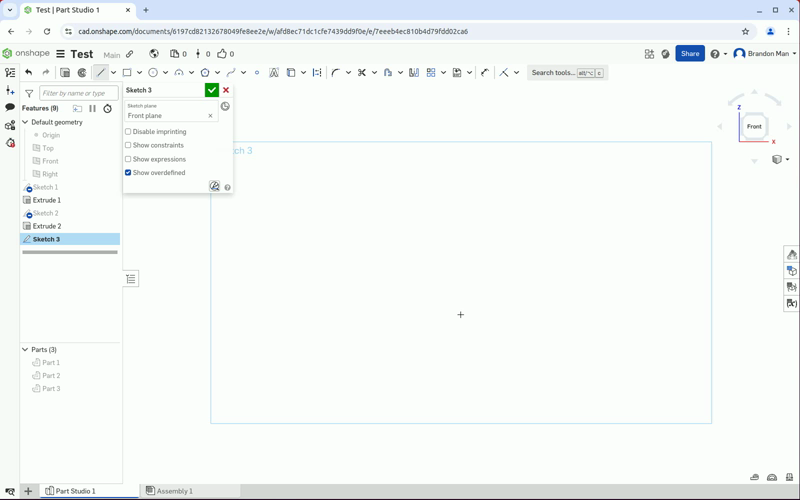
key_up(shift)
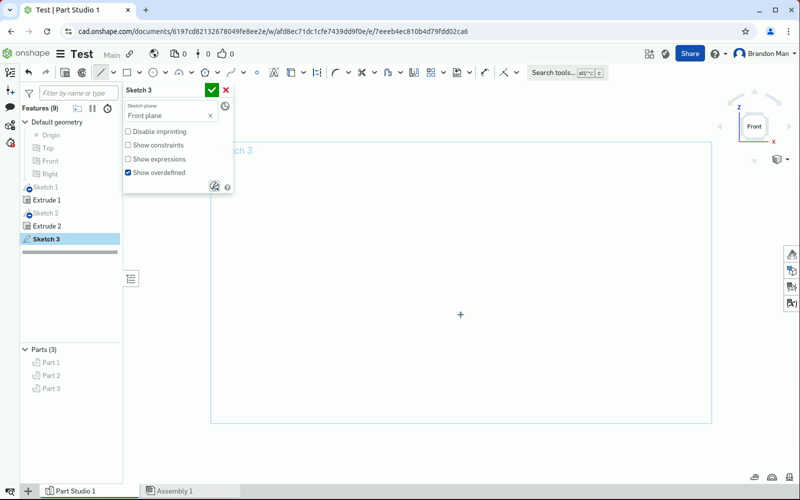
key_down(shift)
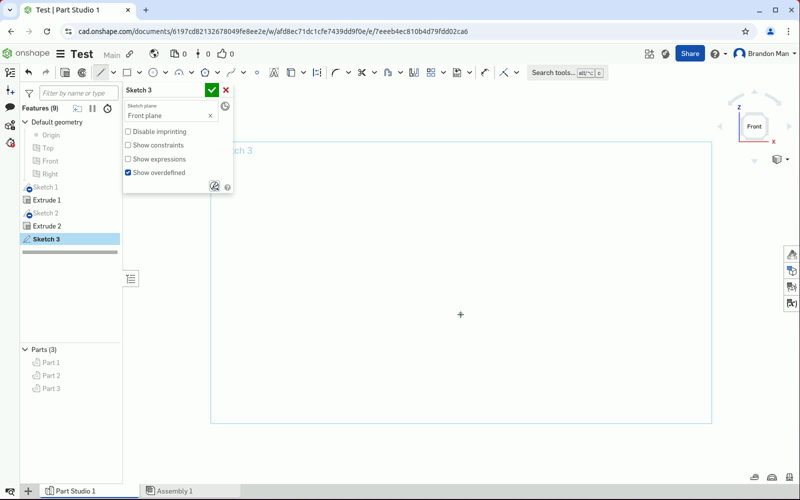
mouse_move(490, 314)
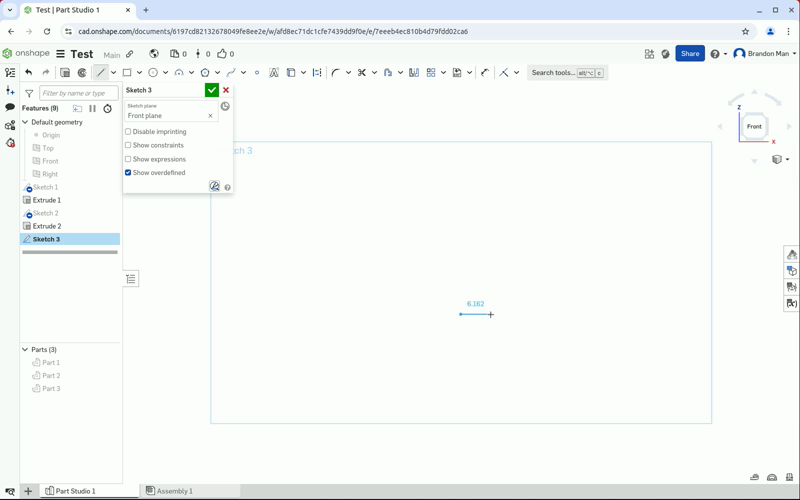
mouse_move(468, 313)
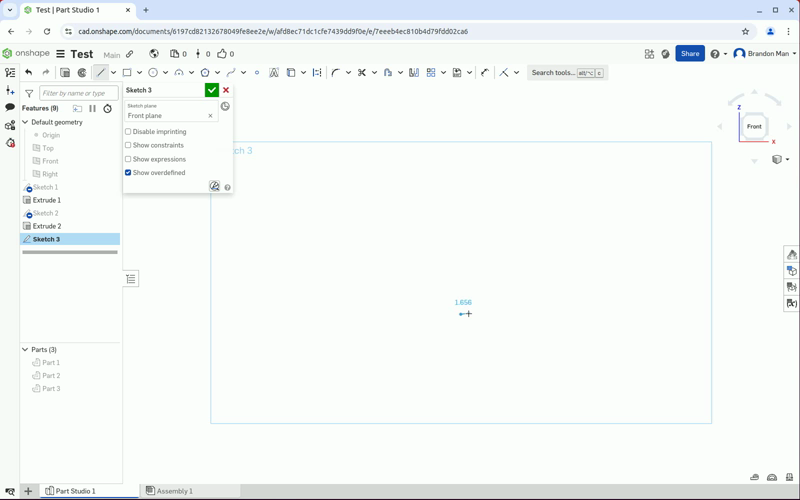
click(468, 313)
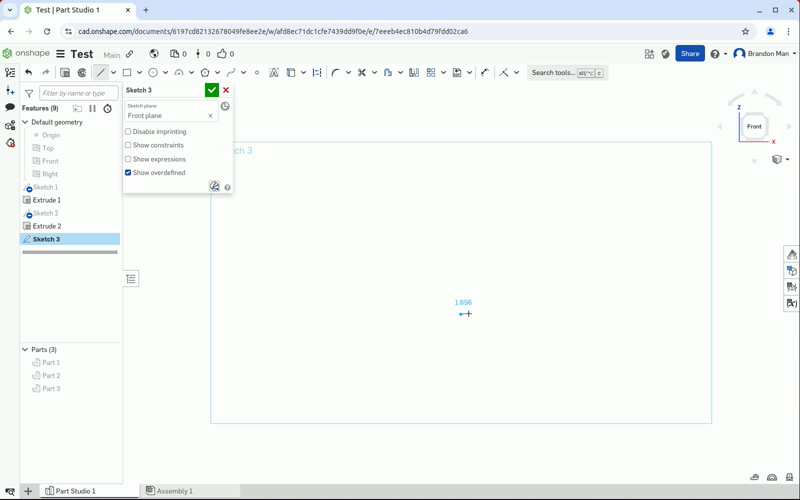
key_up(shift)
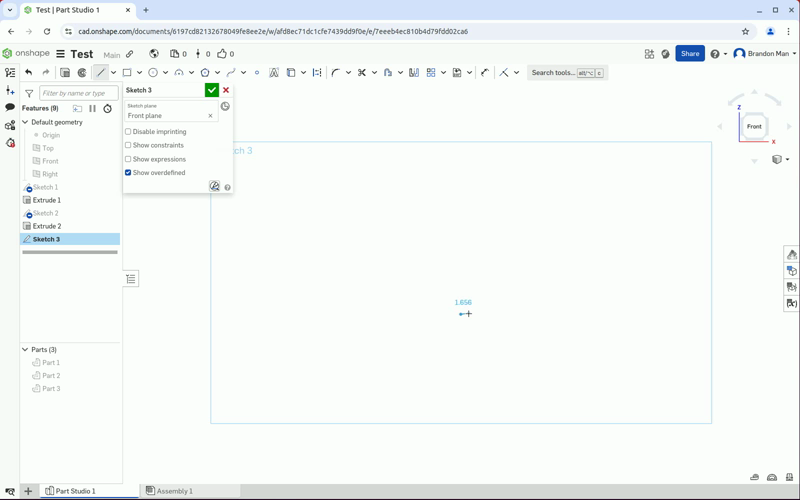
key(esc)
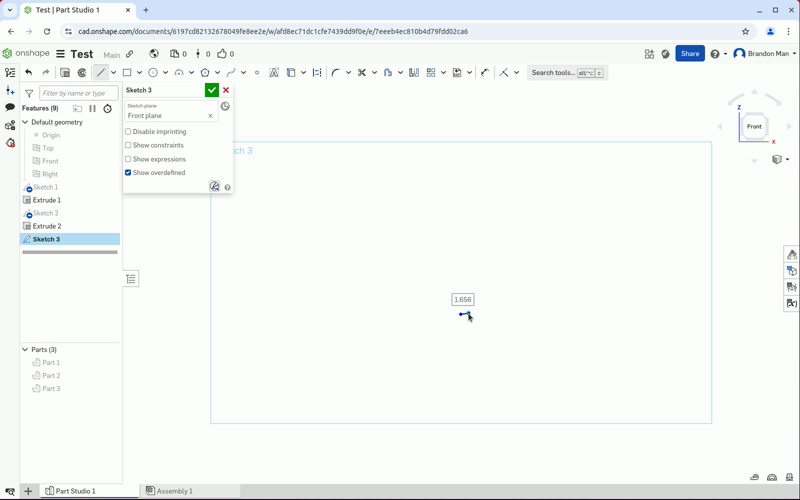
key(a)
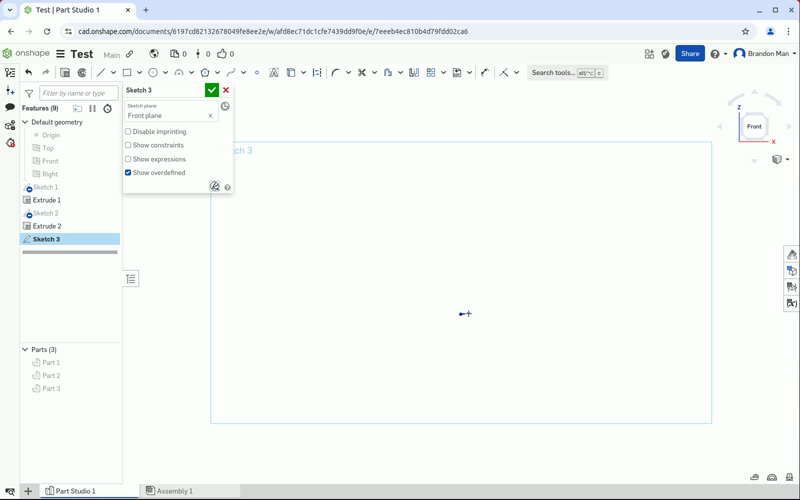
mouse_move(468, 313)
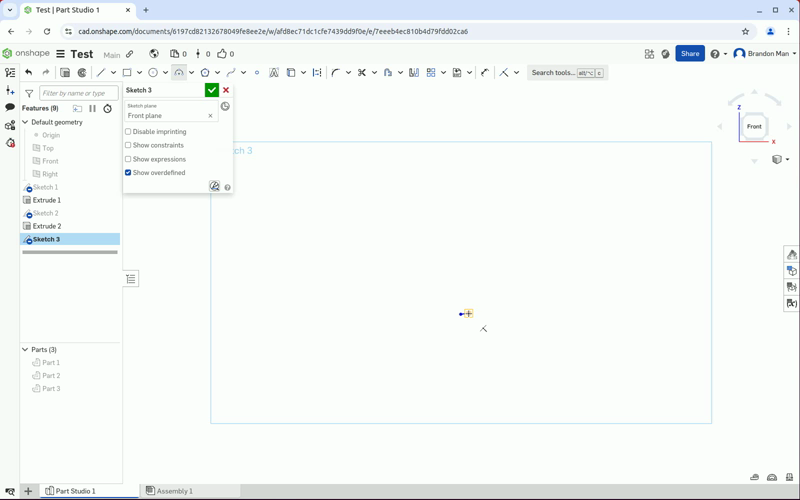
click(468, 313)
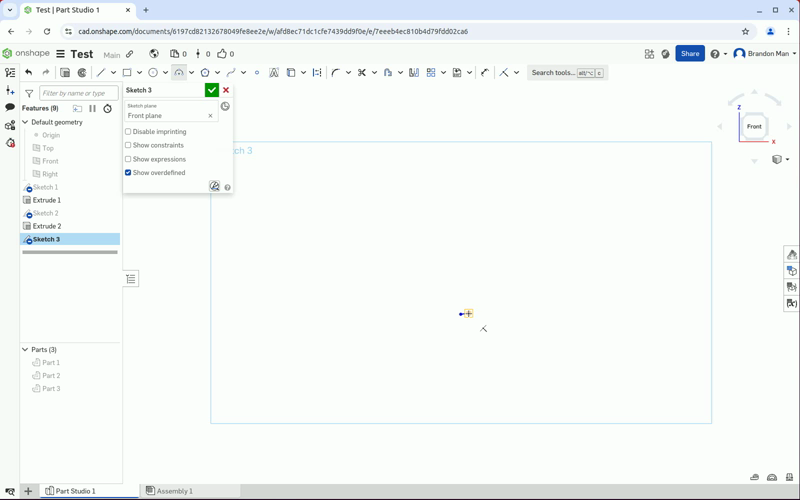
mouse_move(460, 314)
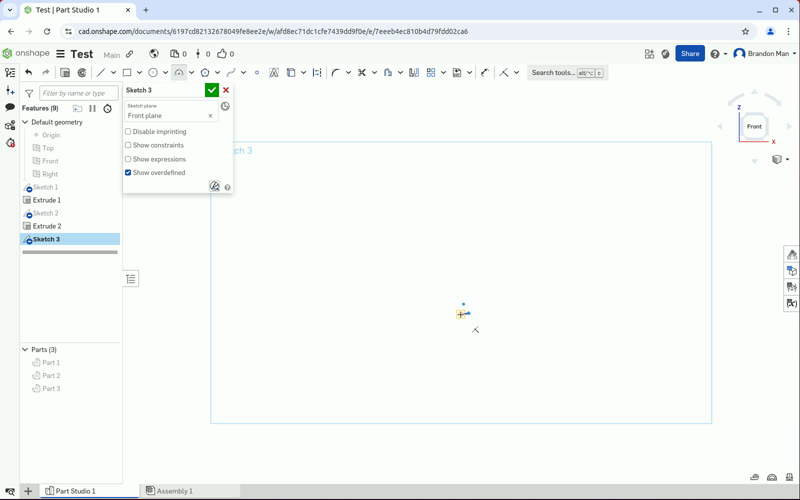
click(460, 314)
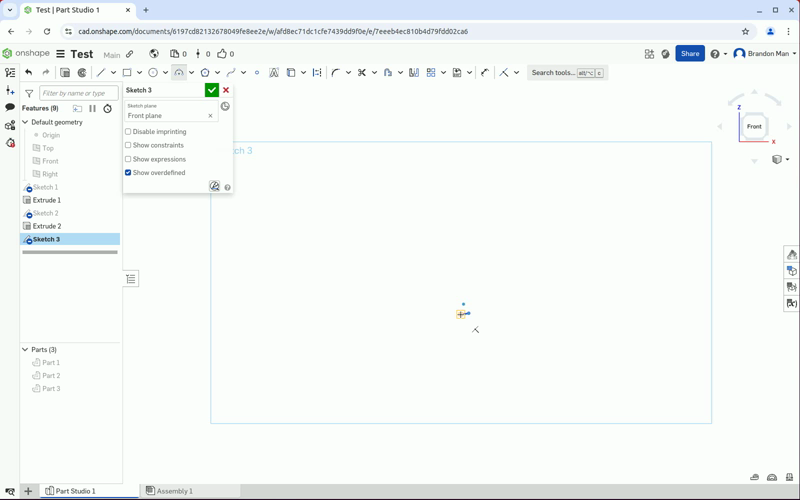
key_down(shift)
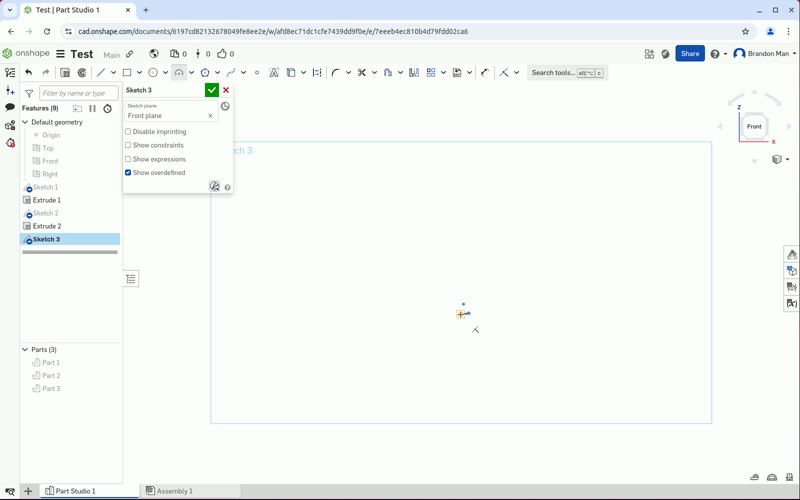
mouse_move(453, 247)
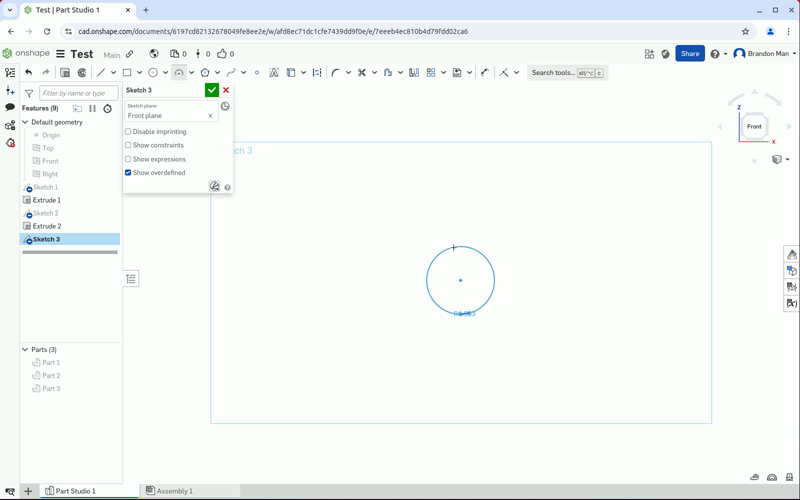
click(453, 247)
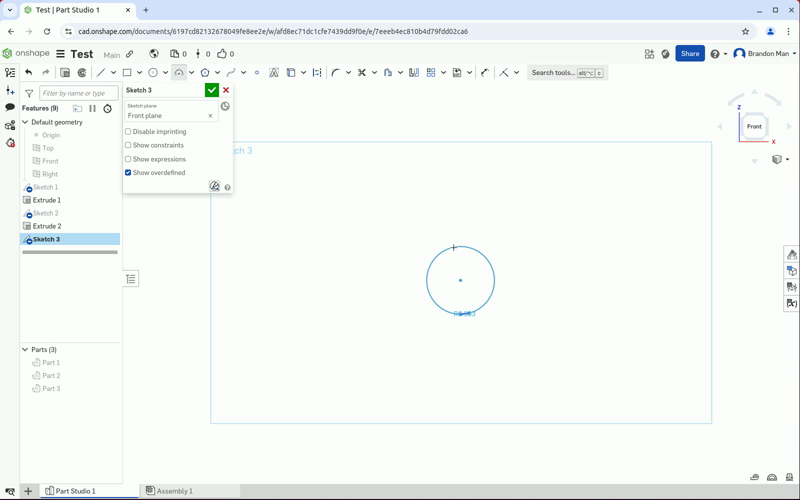
key_up(shift)
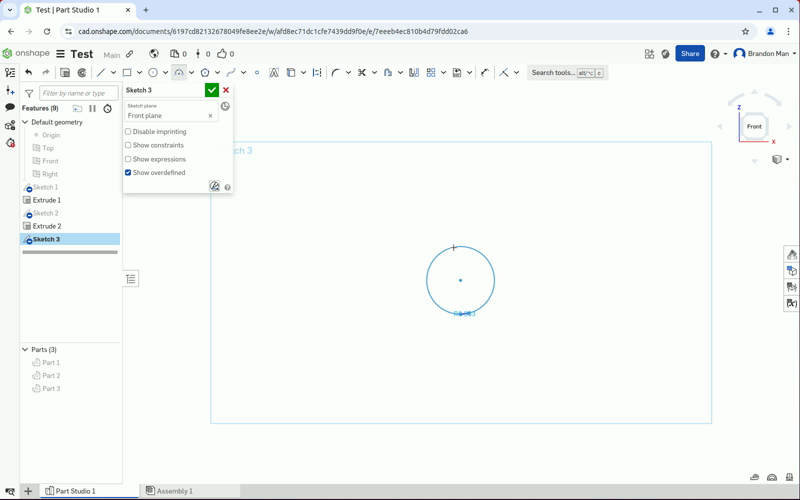
key(esc)
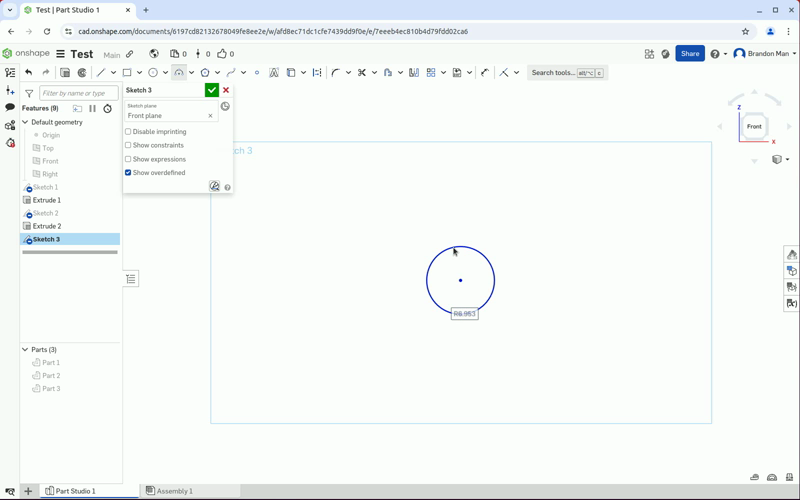
key(c)
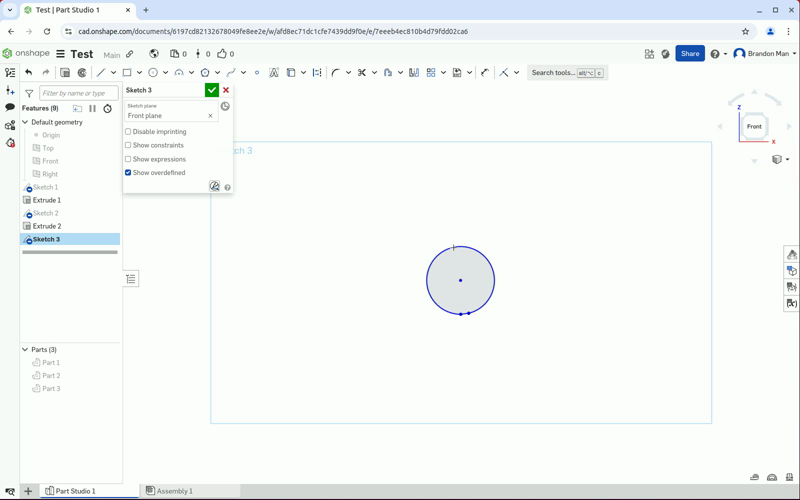
key_down(shift)
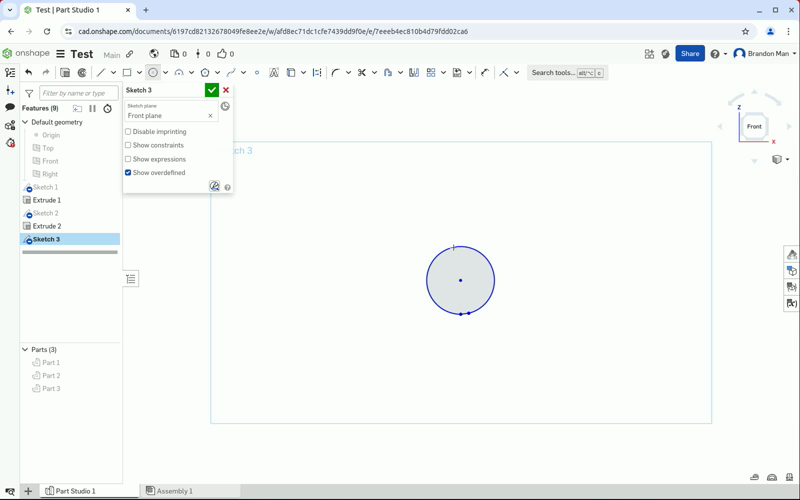
mouse_move(460, 281)
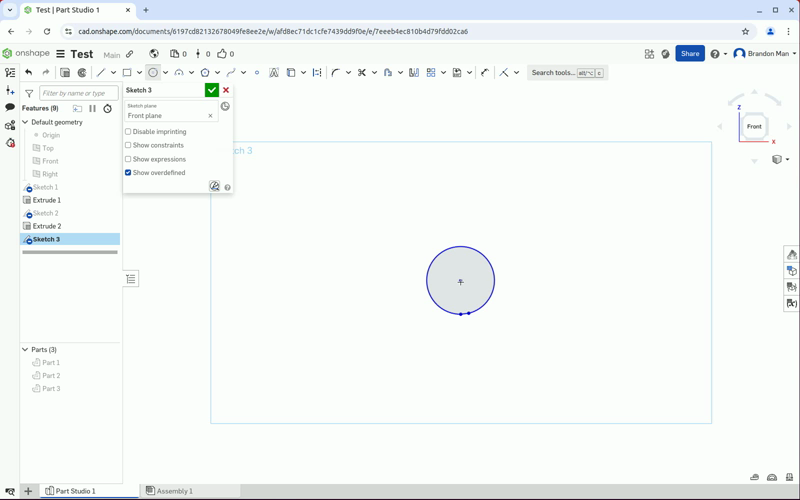
scroll(6)
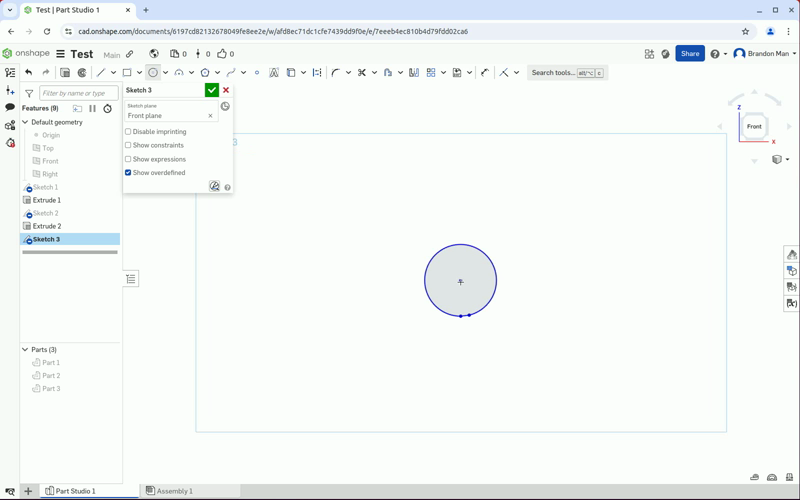
scroll(6)
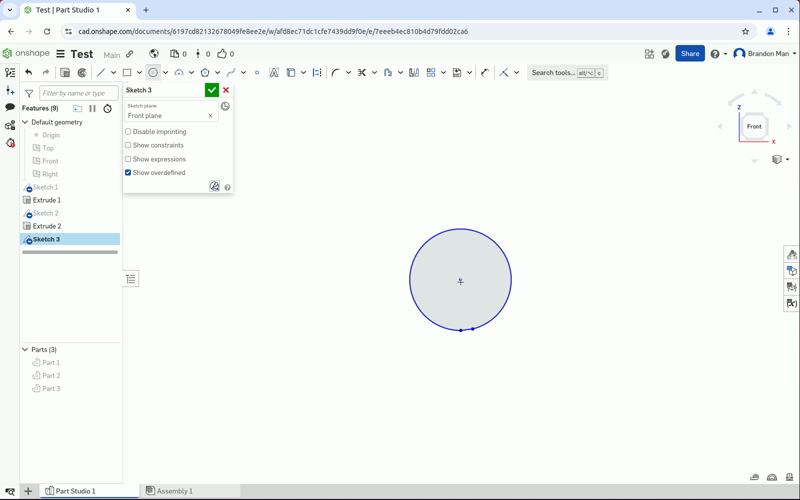
scroll(6)
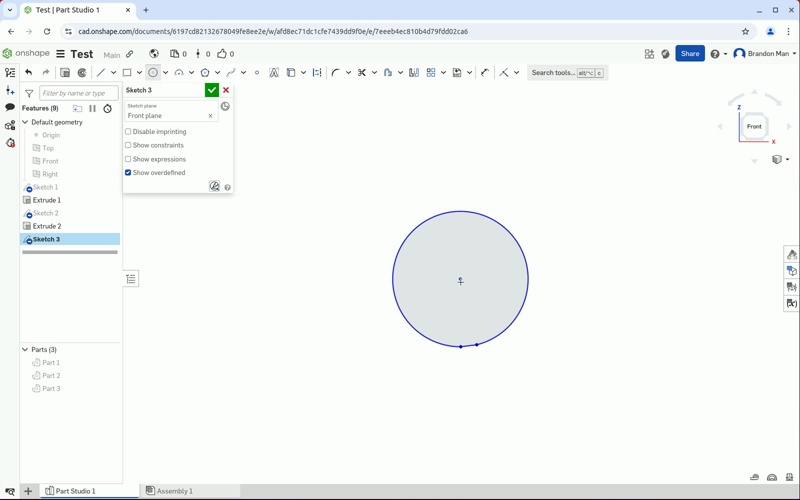
scroll(6)
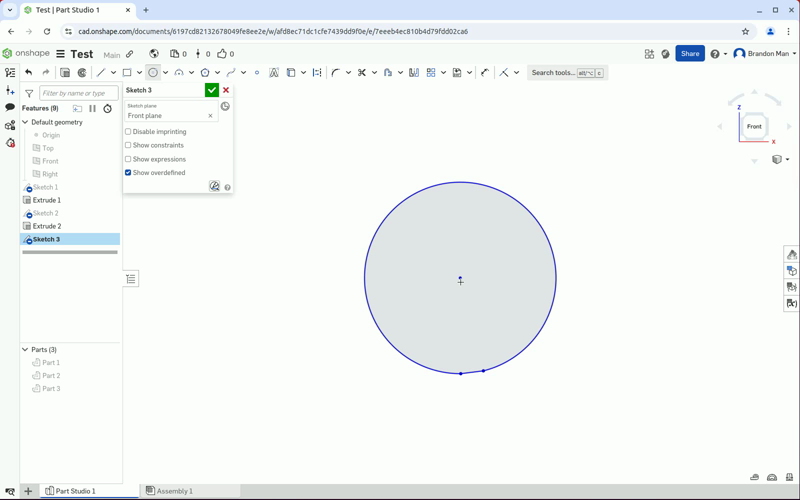
scroll(6)
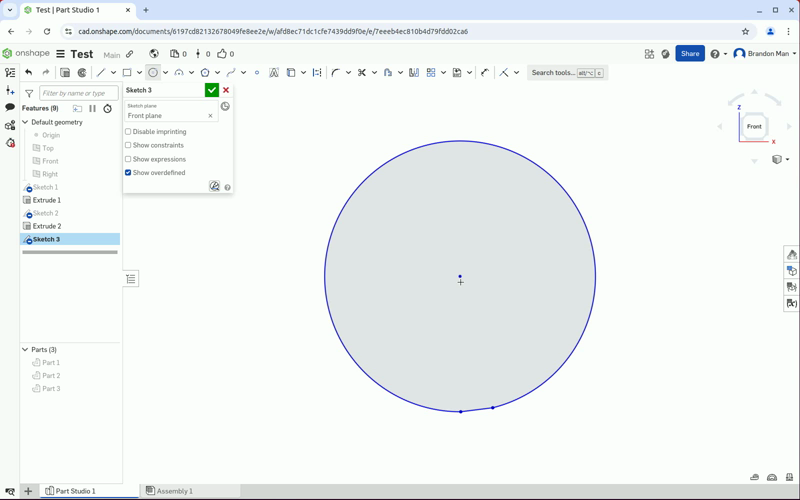
scroll(6)
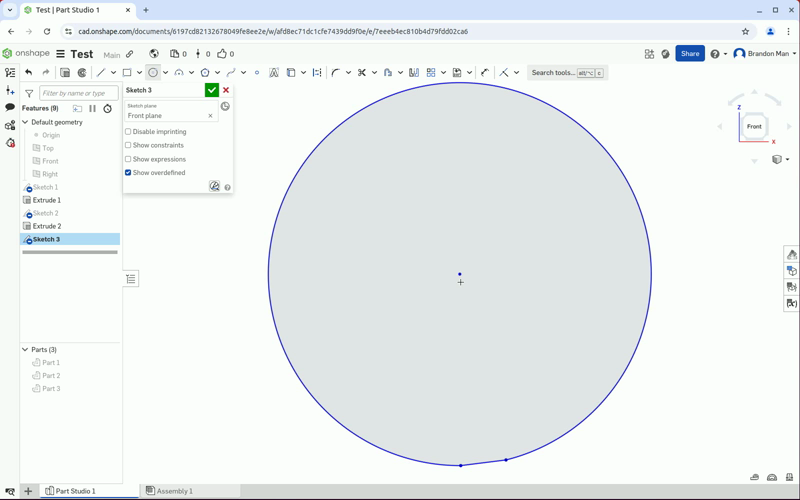
scroll(6)
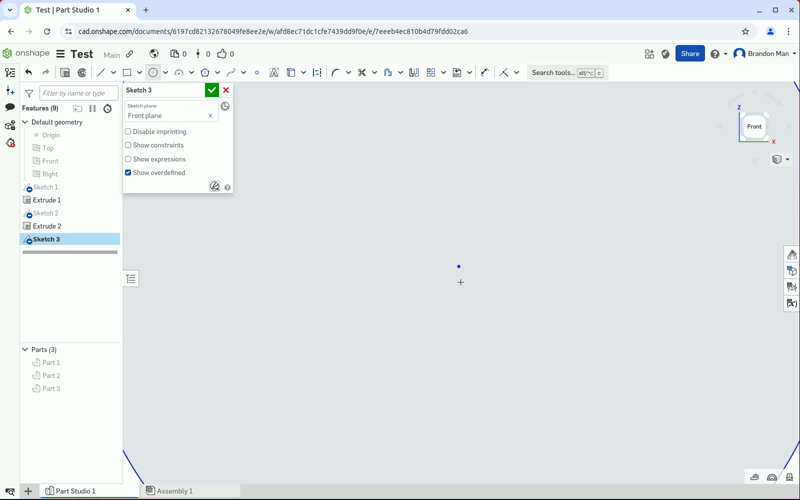
click(460, 281)
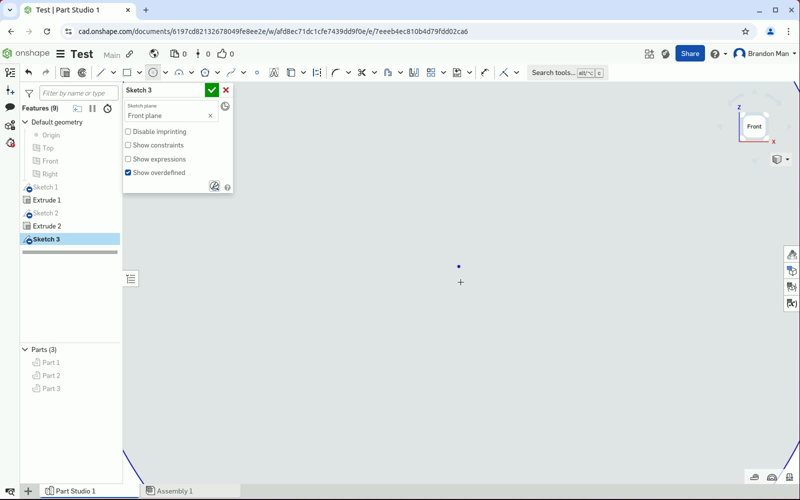
scroll(-6)
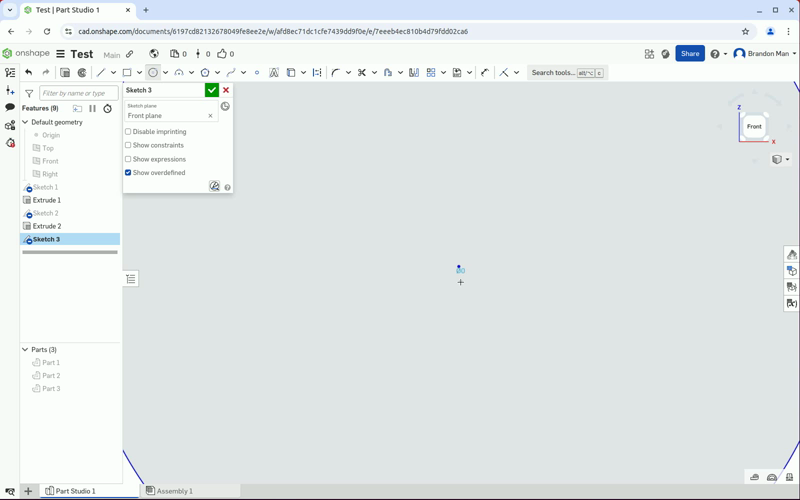
scroll(-6)
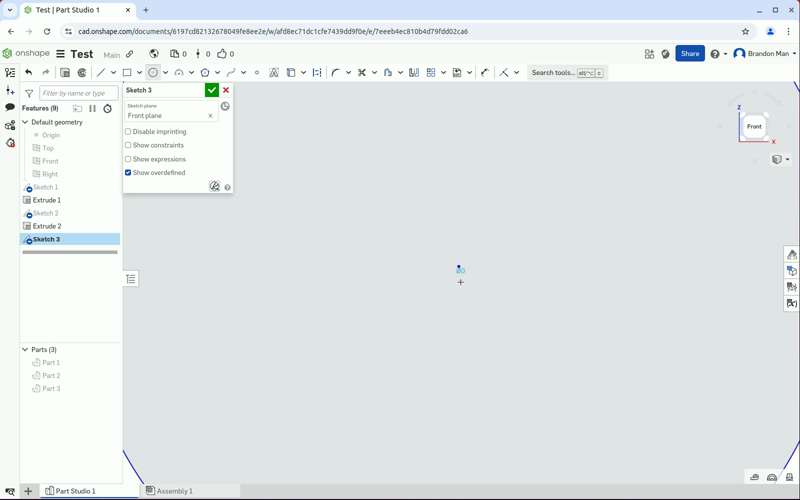
scroll(-6)
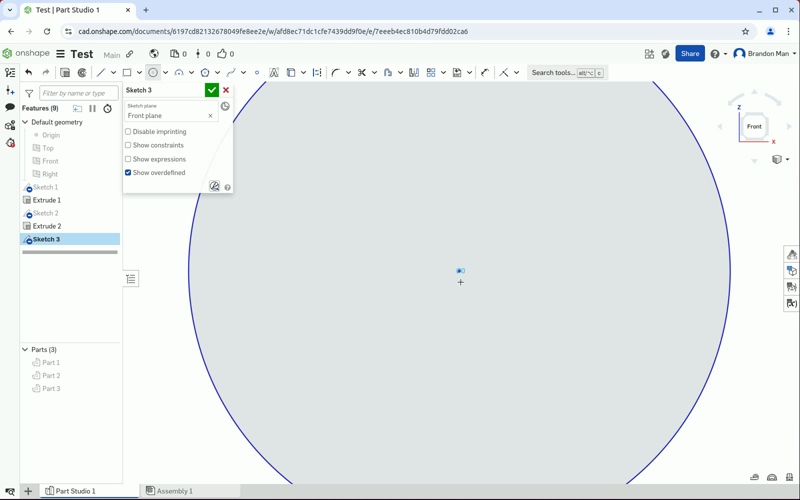
scroll(-6)
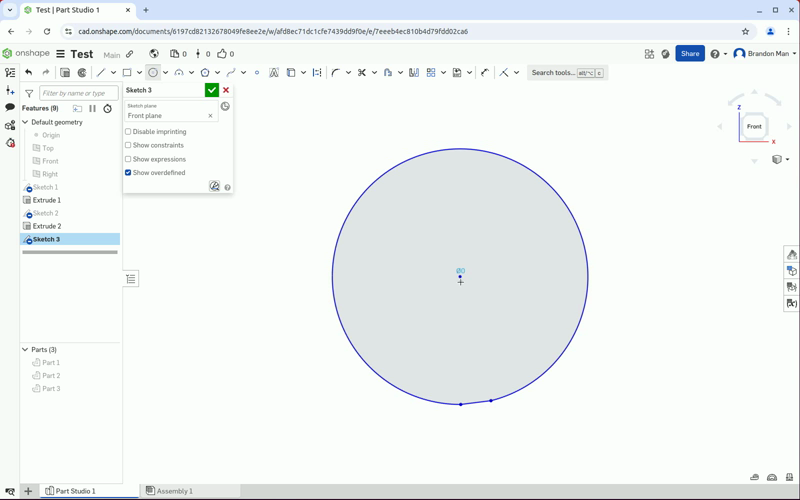
scroll(-6)
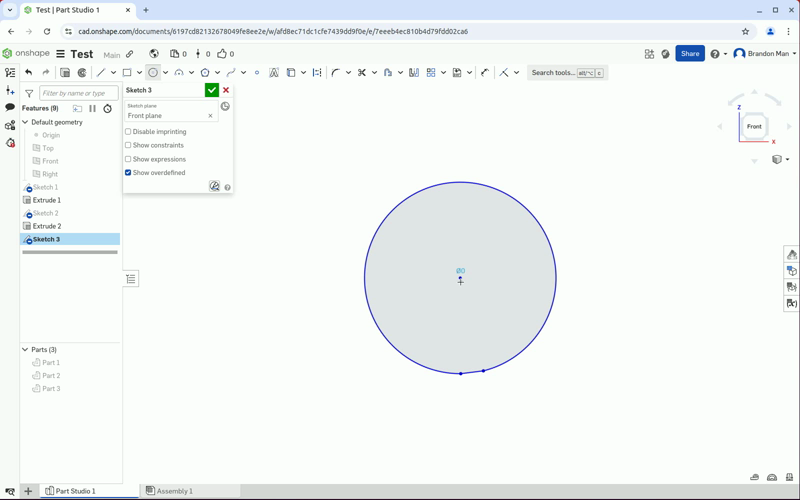
scroll(-6)
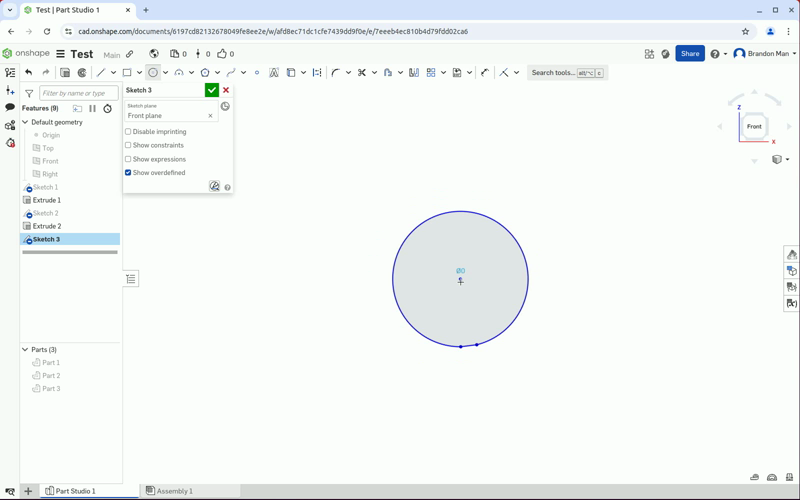
scroll(-6)
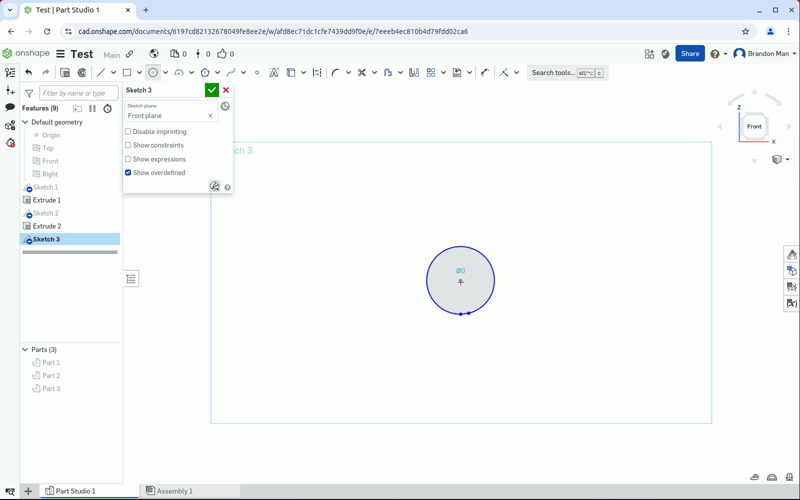
key_up(shift)
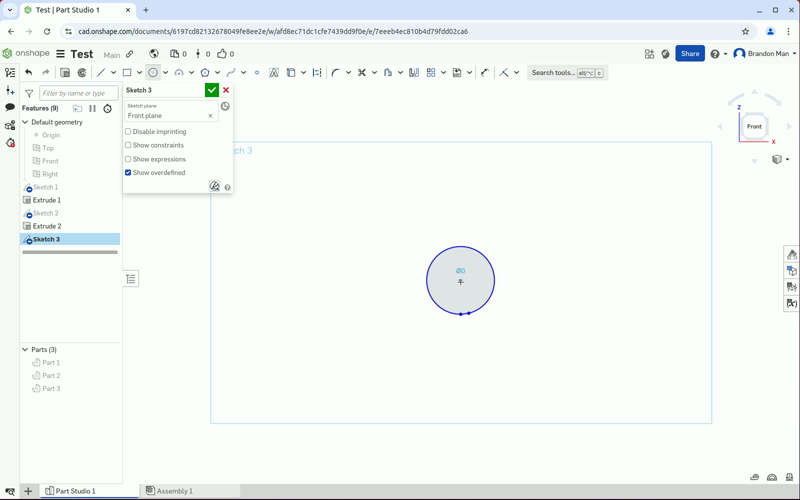
mouse_move(485, 281)
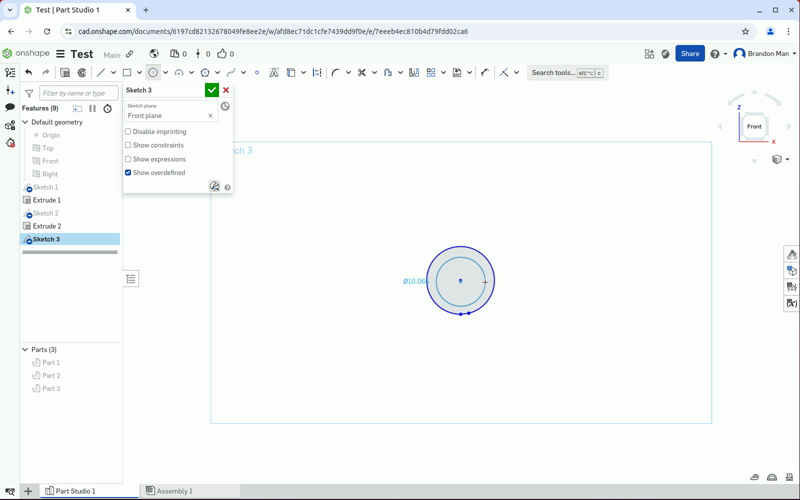
click(485, 281)
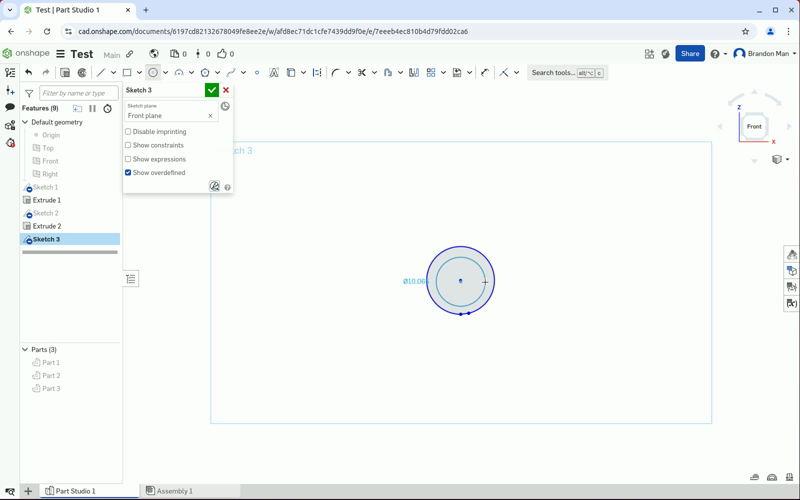
key(esc)
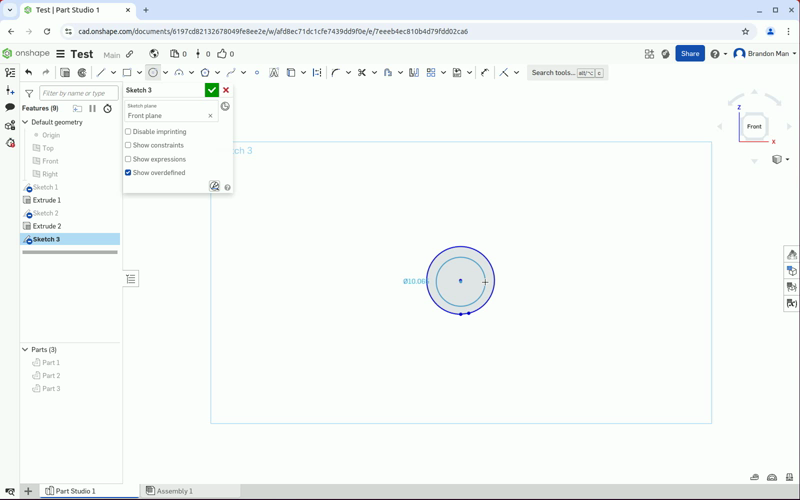
mouse_move(490, 288)
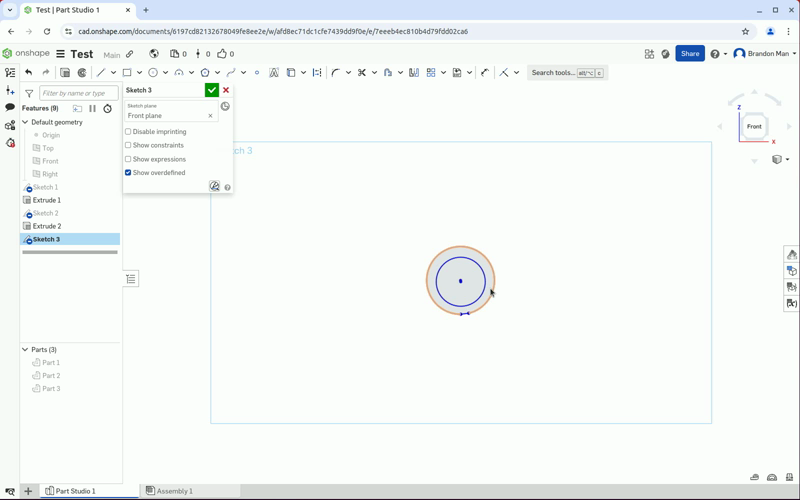
scroll(6)
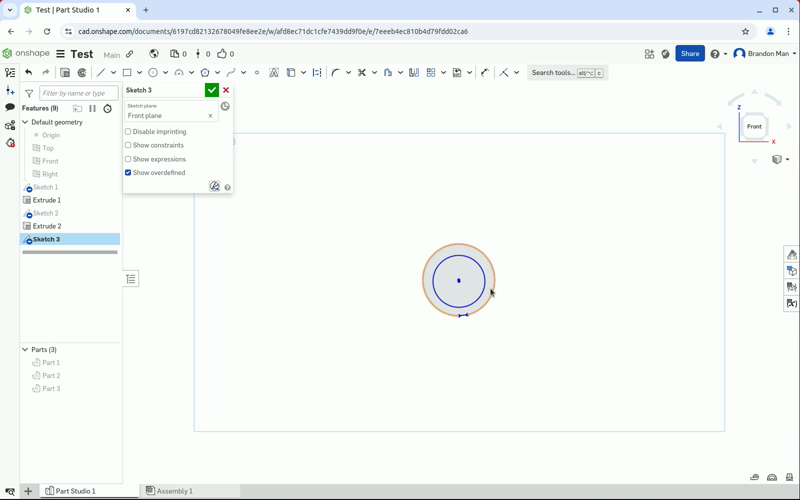
scroll(6)
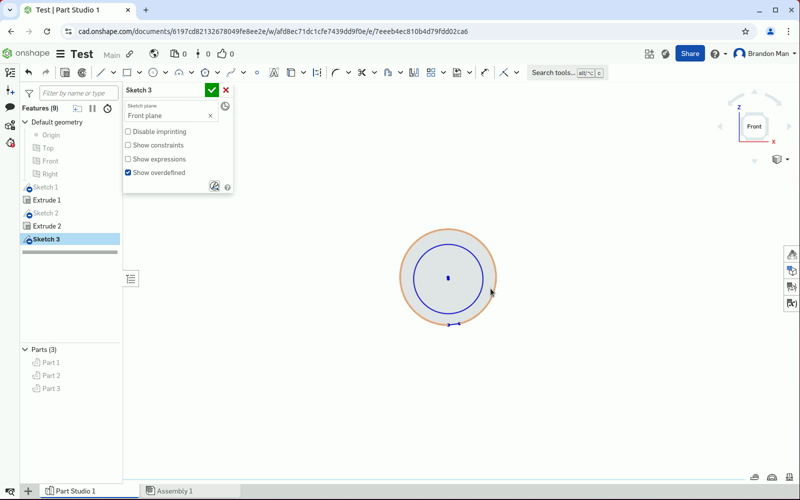
scroll(6)
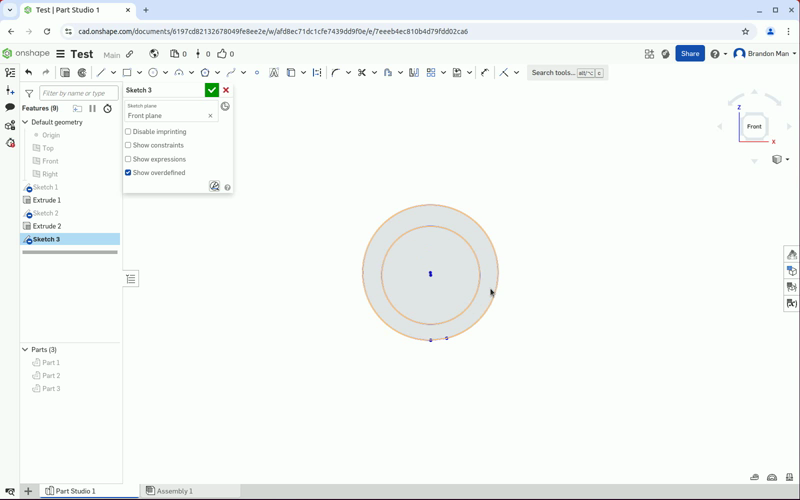
scroll(6)
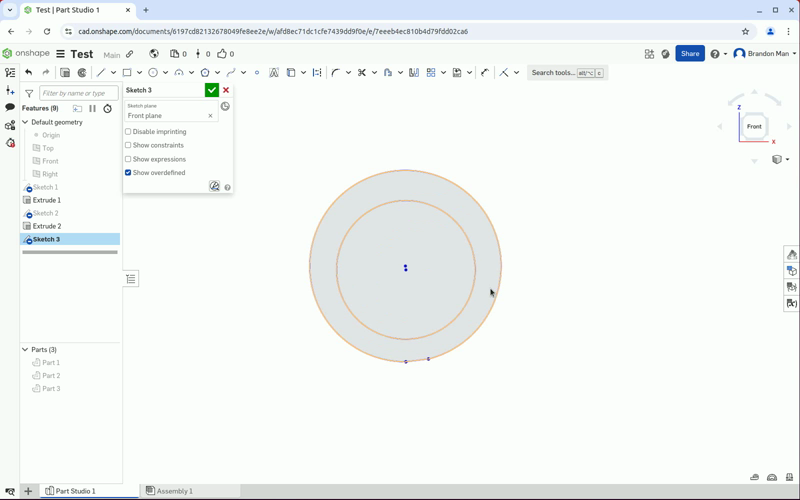
scroll(6)
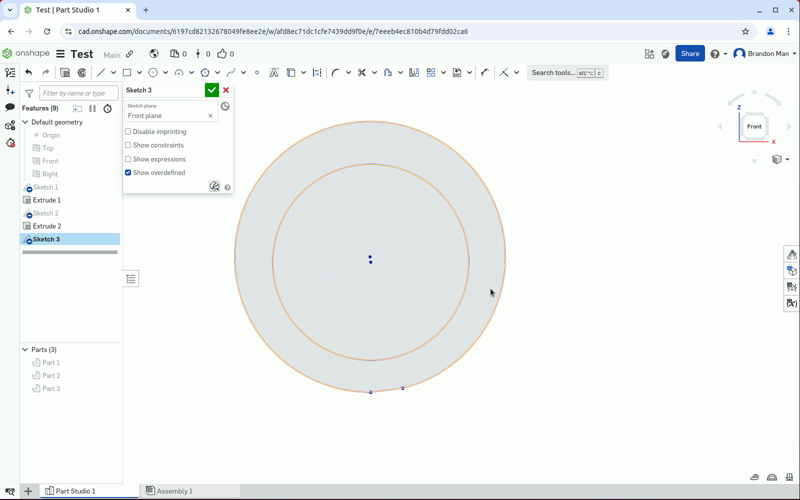
scroll(6)
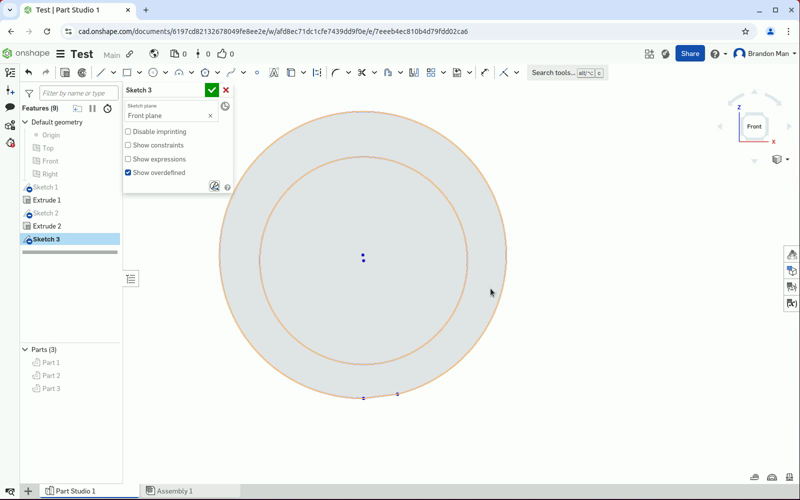
scroll(6)
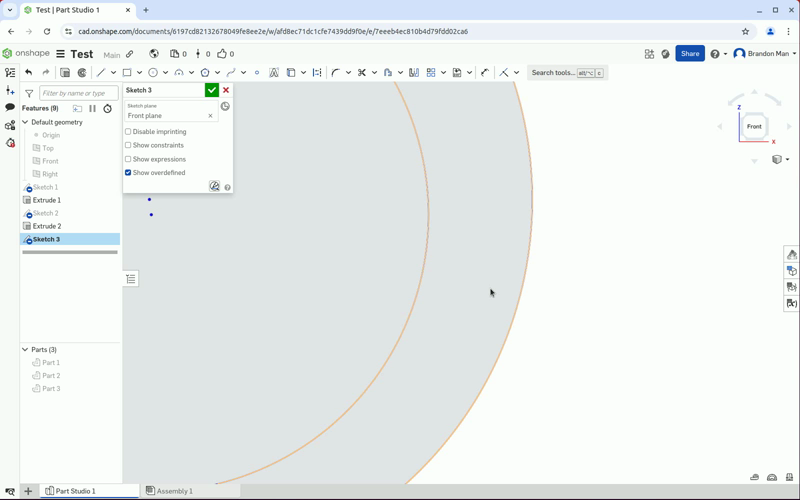
click(490, 288)
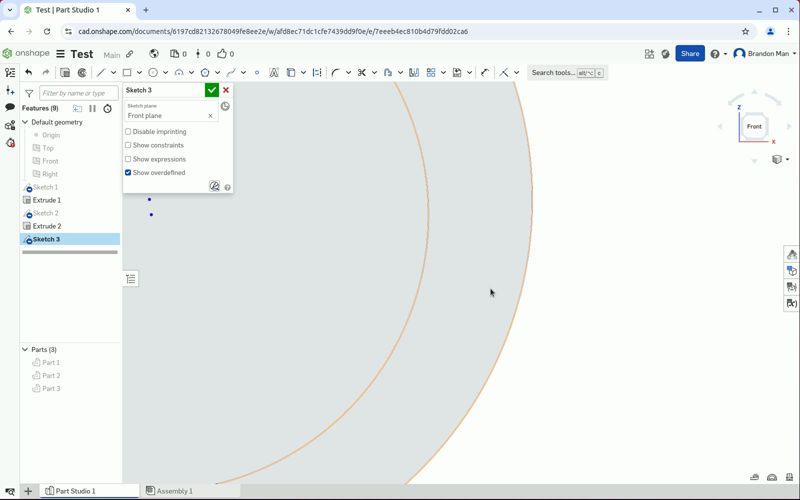
scroll(-6)
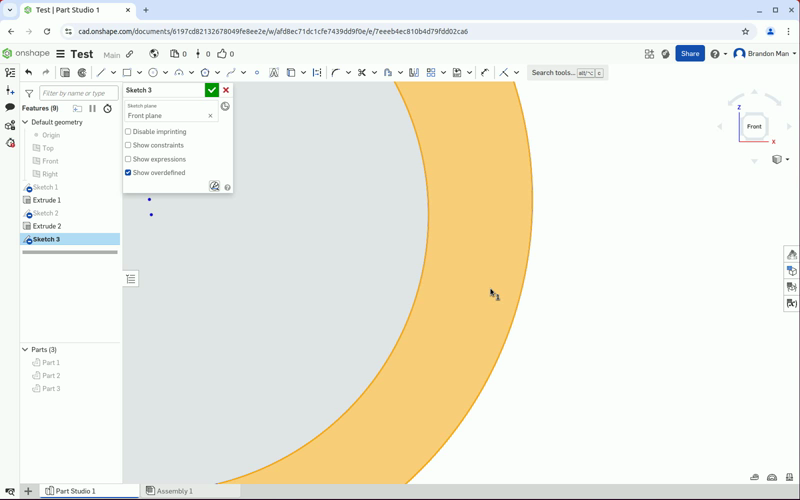
scroll(-6)
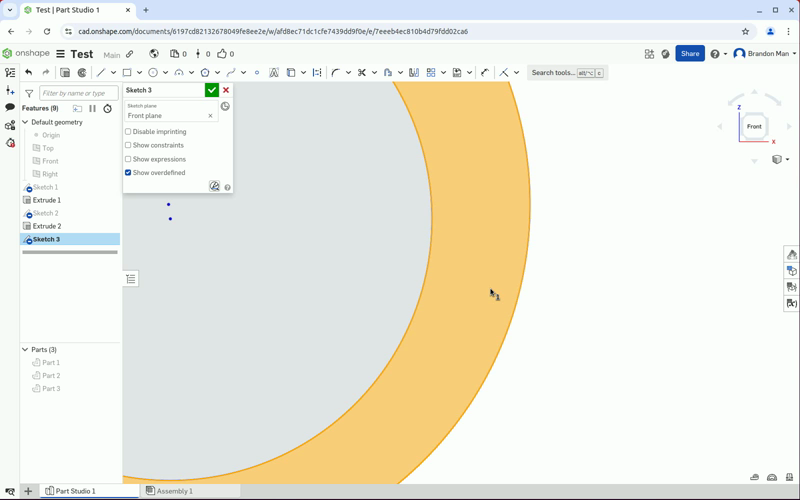
scroll(-6)
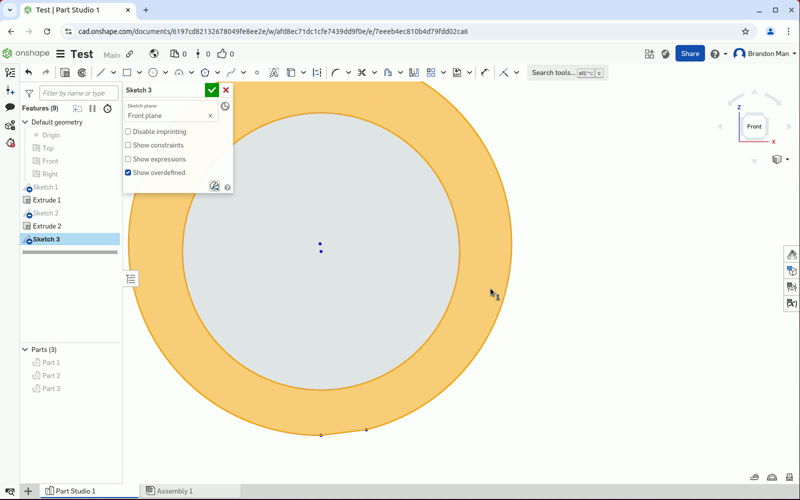
scroll(-6)
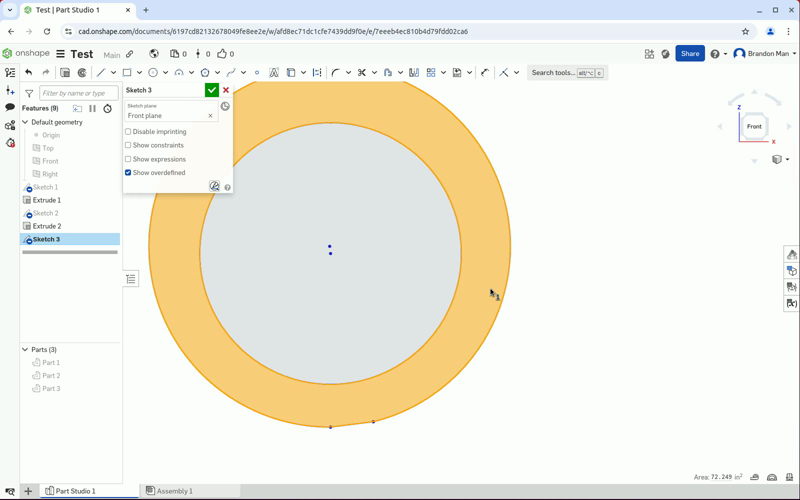
scroll(-6)
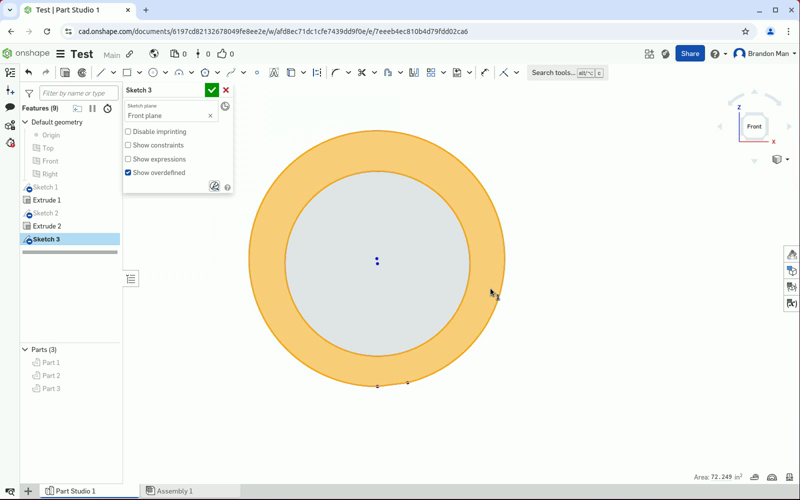
scroll(-6)
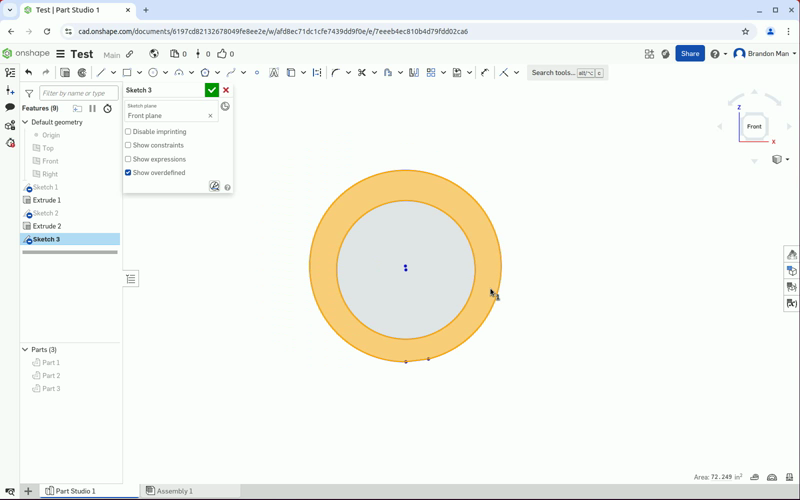
scroll(-6)
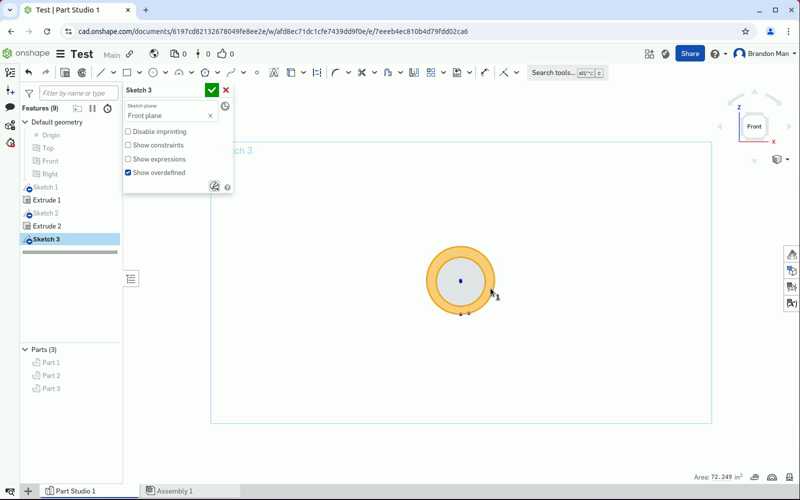
mouse_move(73, 352)
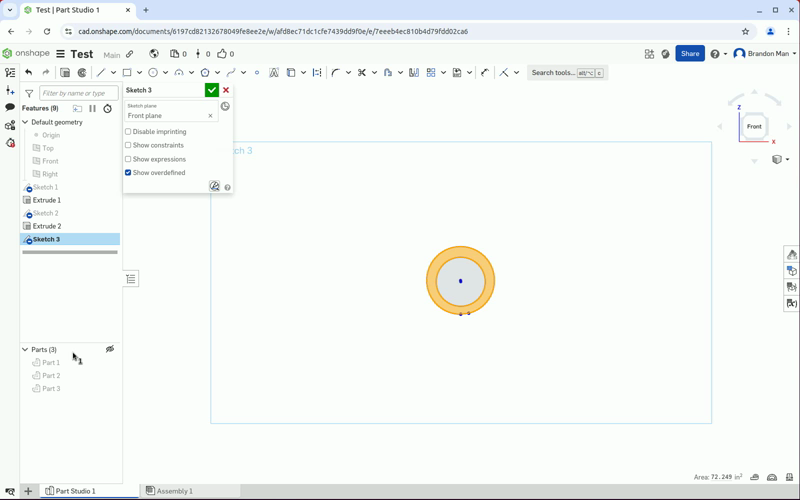
key(shift+y)
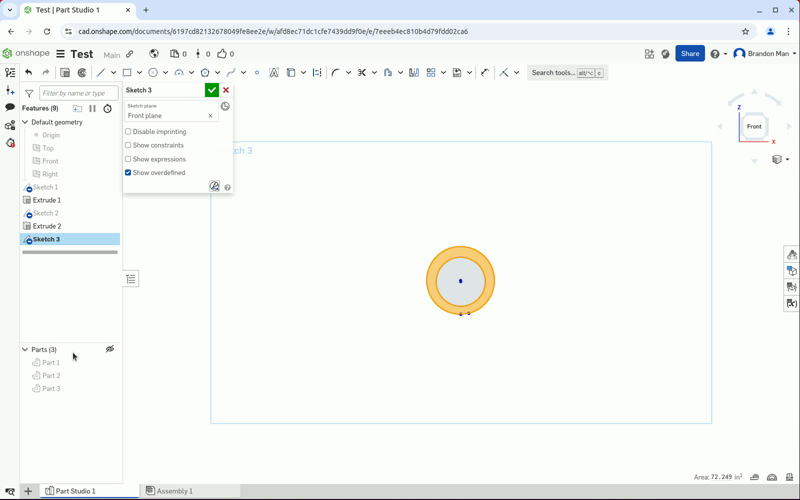
key(shift+e)
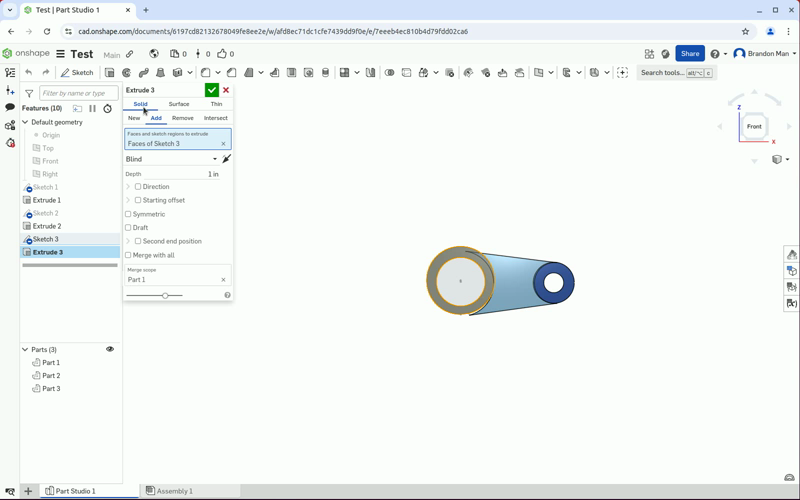
mouse_move(143, 106)
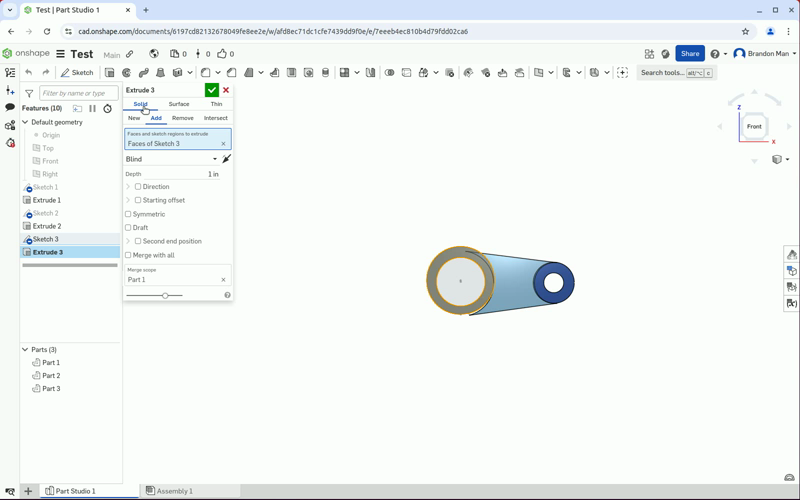
click(143, 106)
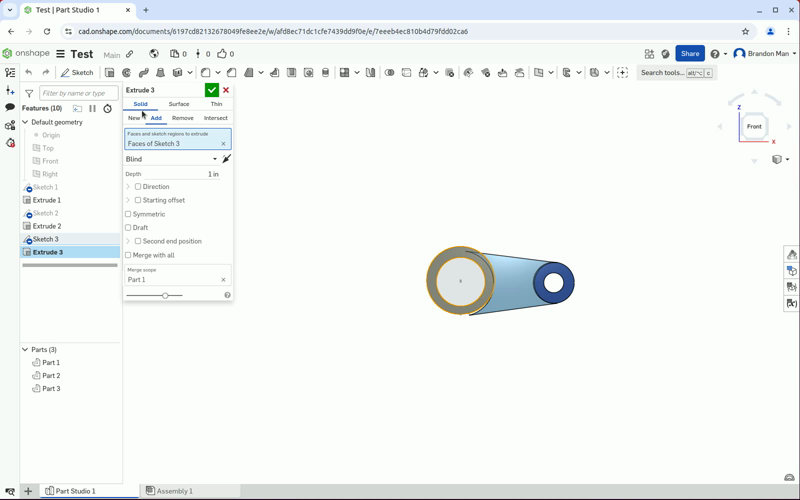
mouse_move(137, 120)
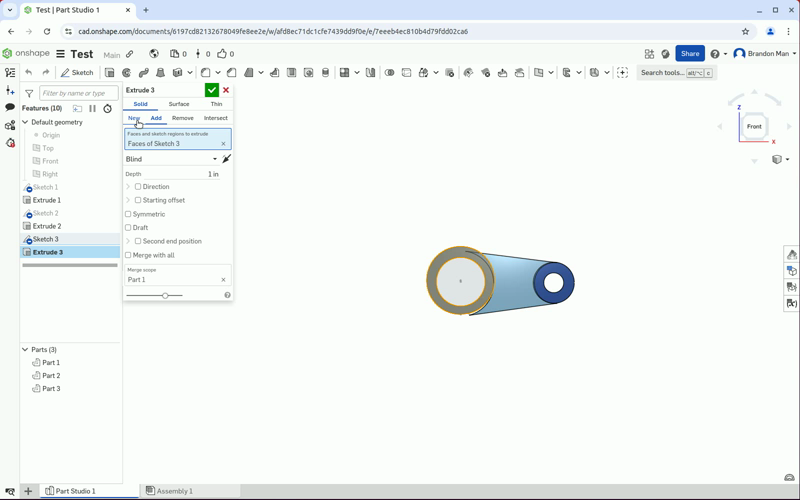
click(137, 120)
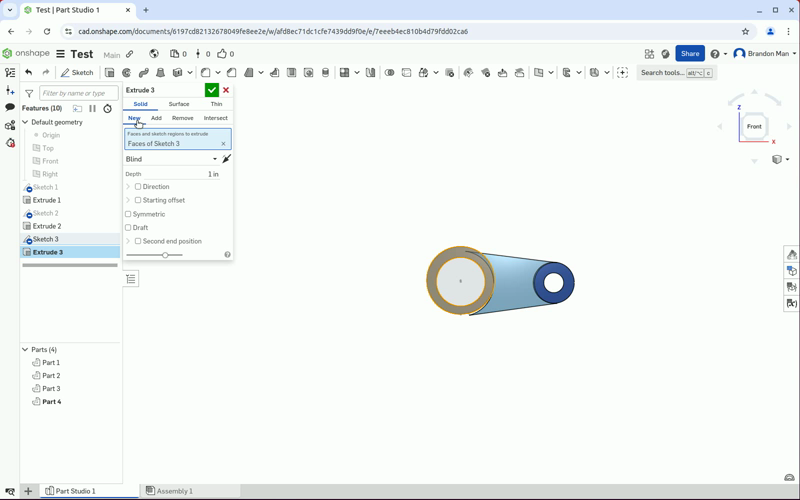
key(tab, 4)
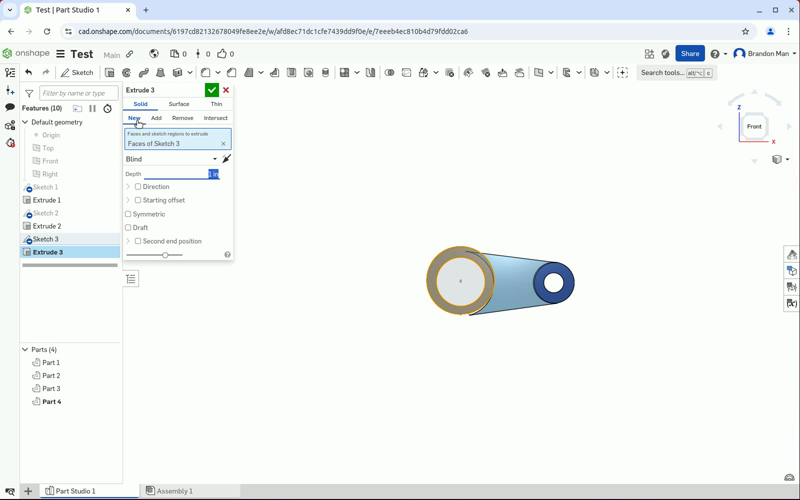
text(9.869)
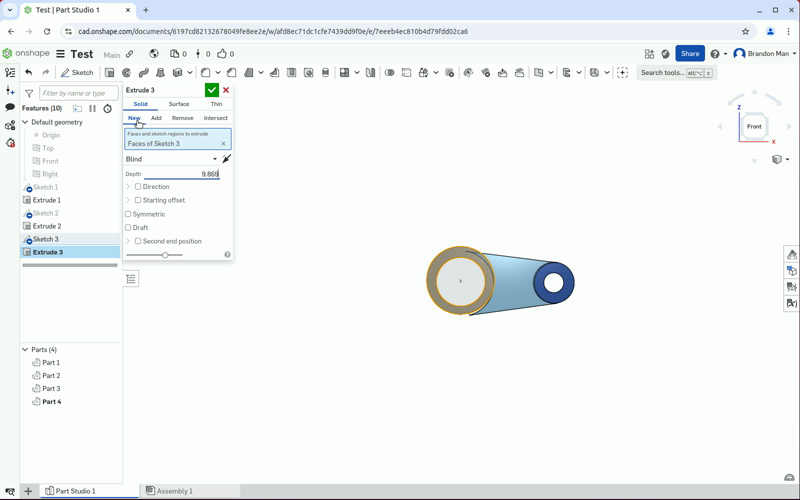
key(enter)
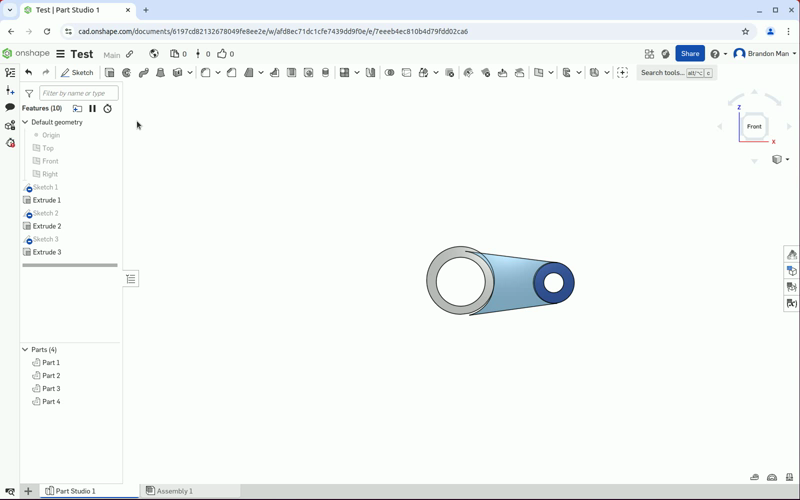
key(shift+h)
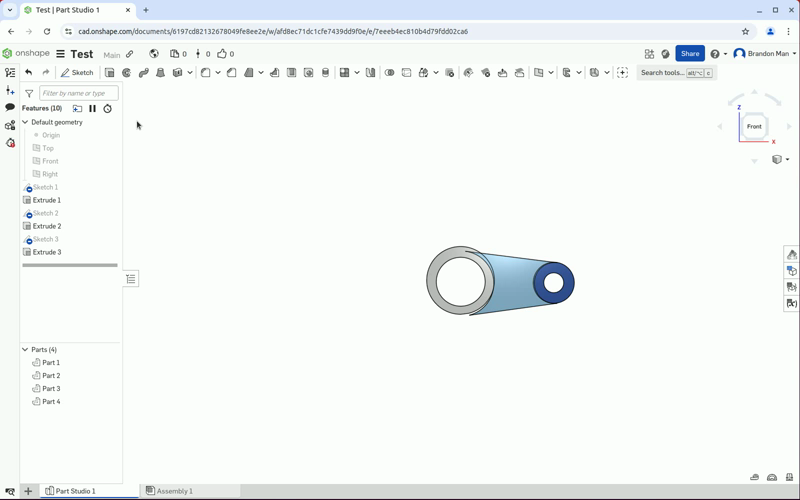
key(shift+h)
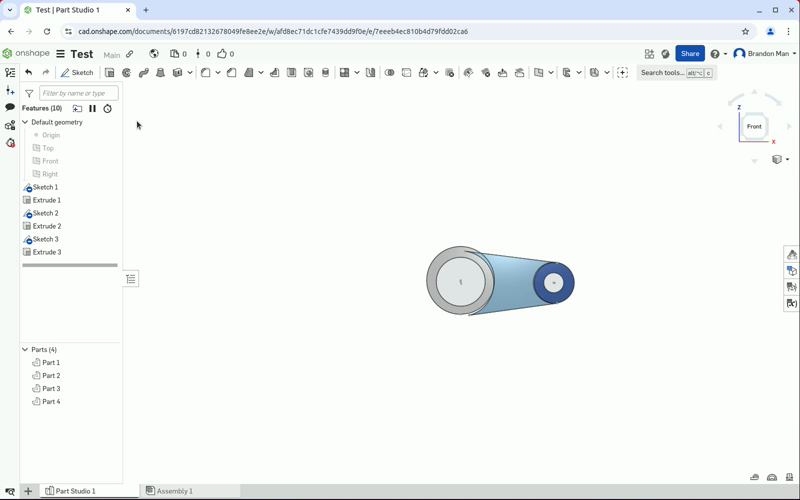
key(shift+7)
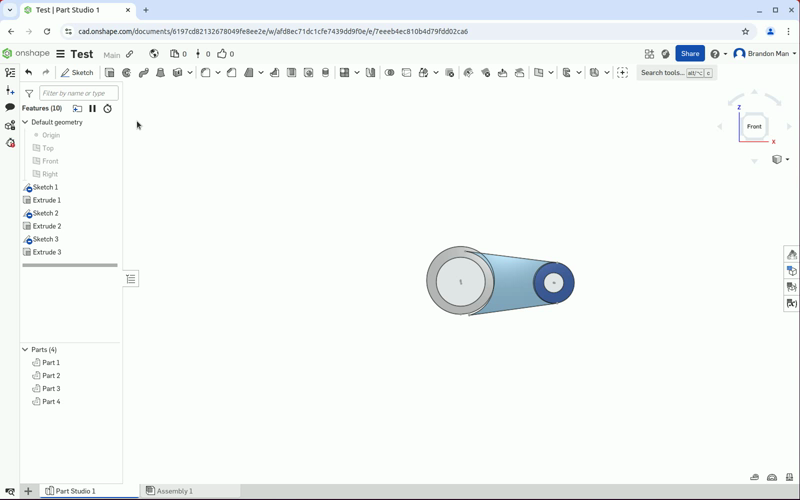
key(left, 2)
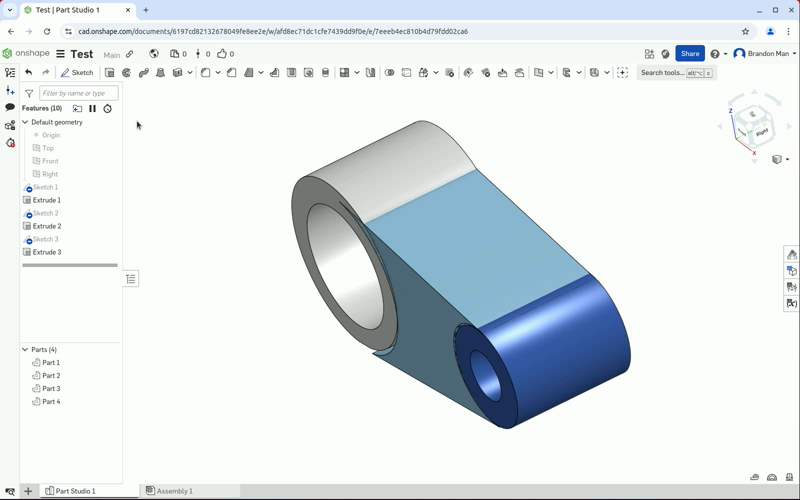
key(down, 2)
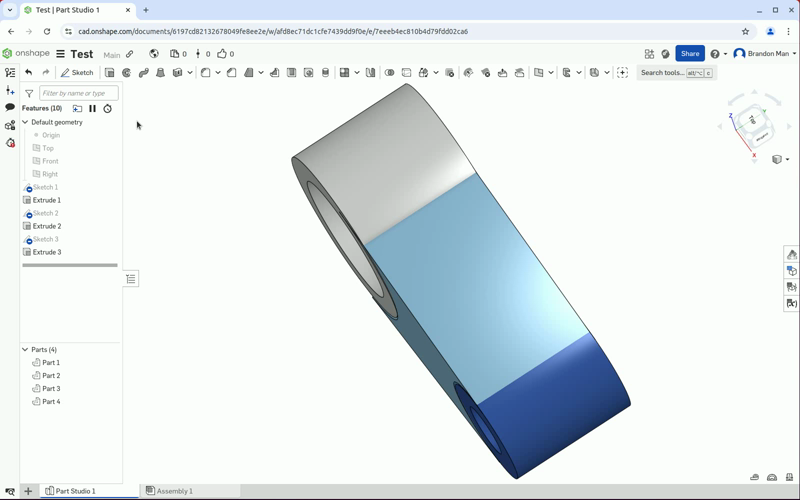
key(up, 2)
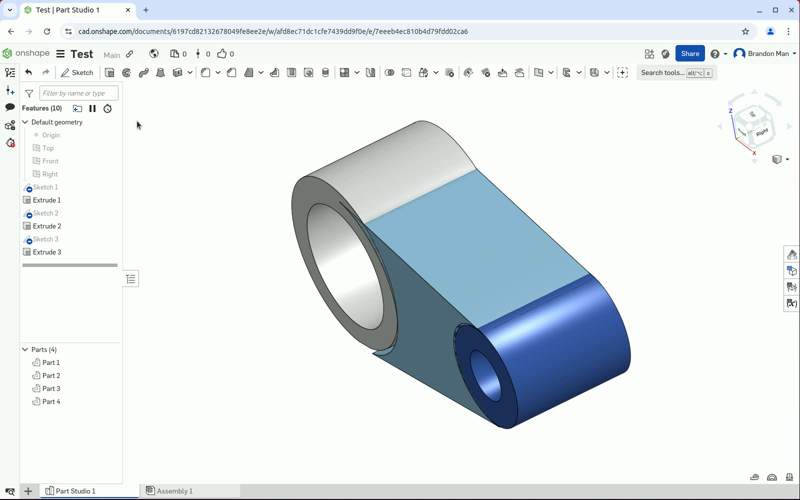
key(right, 2)
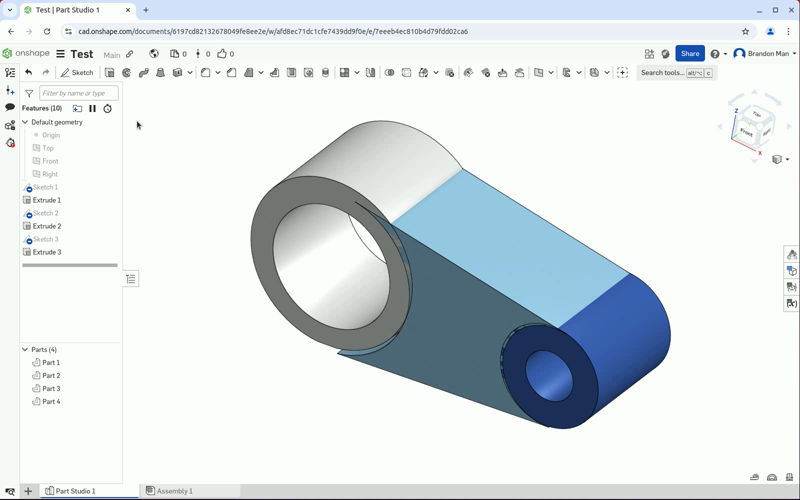
mouse_move(73, 189)
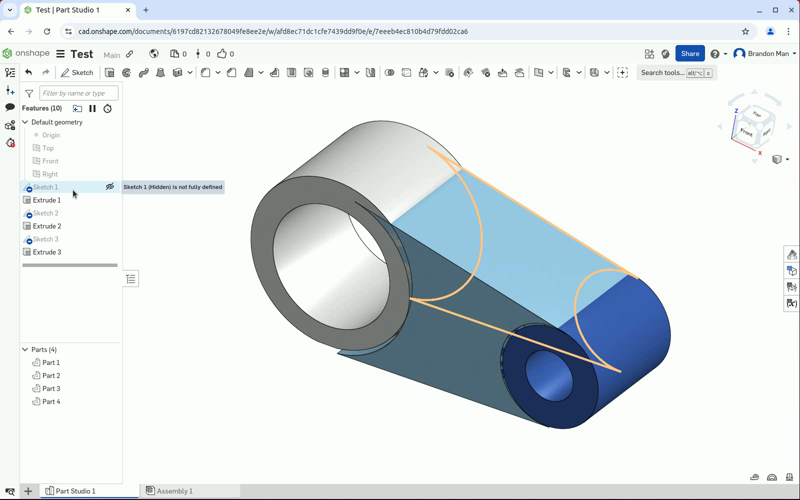
click(73, 189)